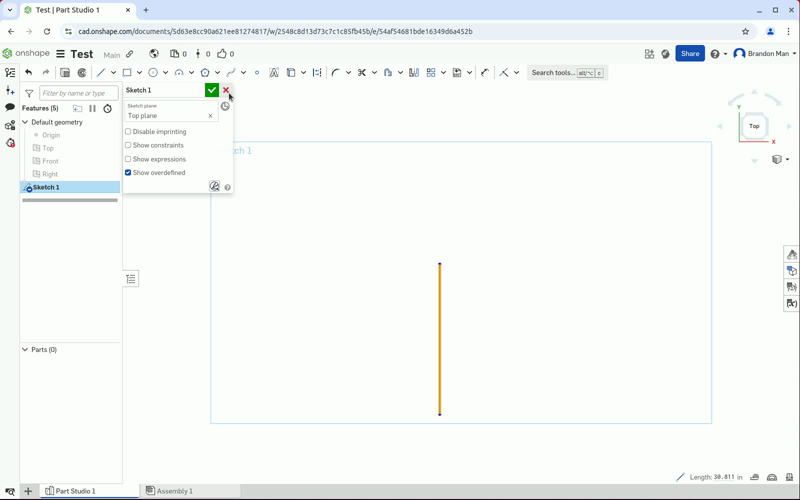
key(shift+h)
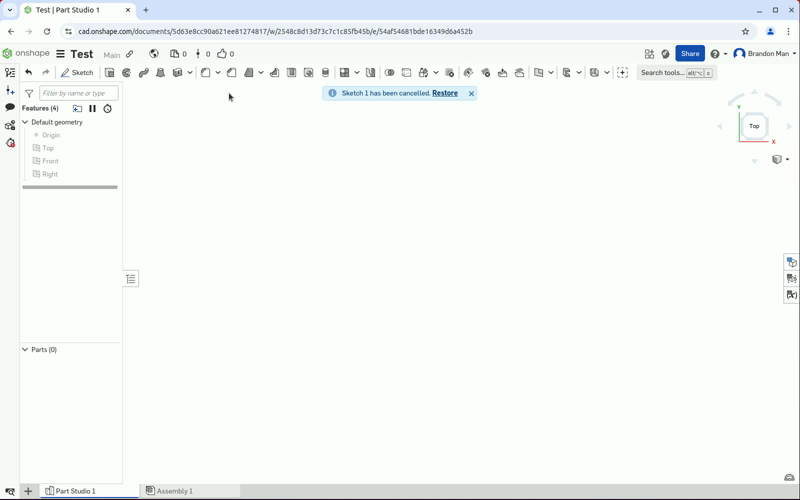
mouse_move(73, 352)
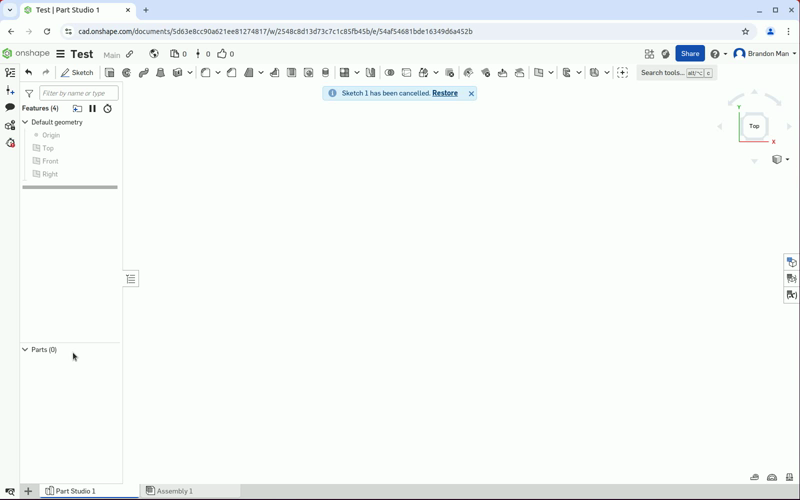
key(y)
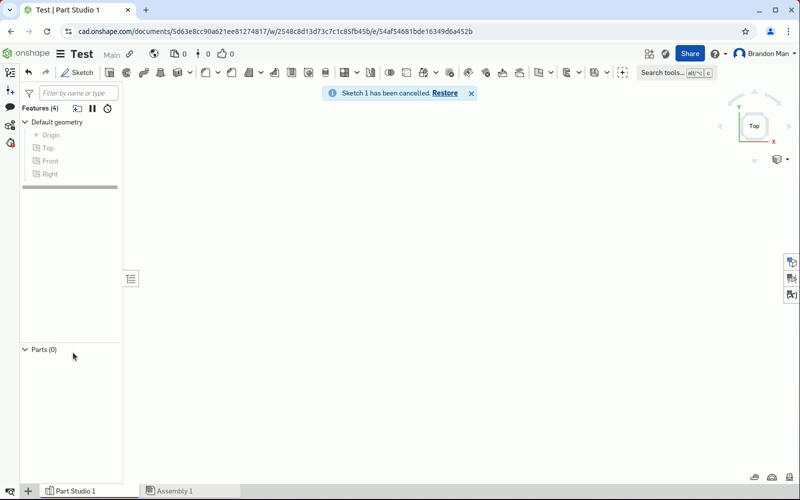
key(shift+p)
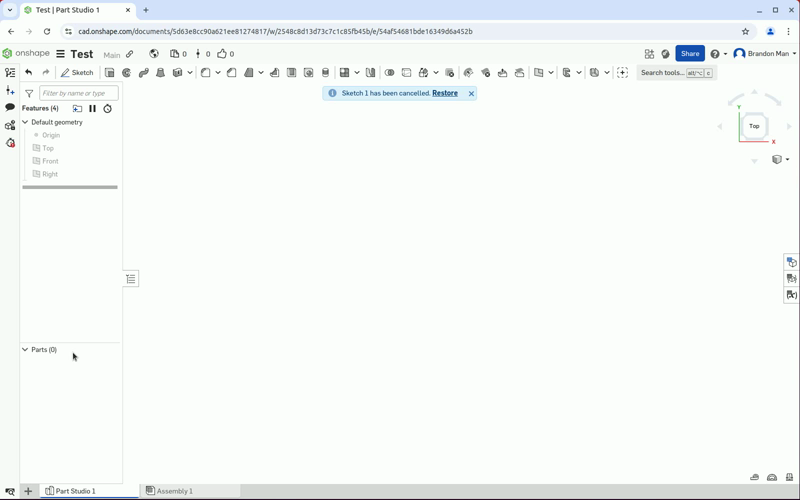
key(space)
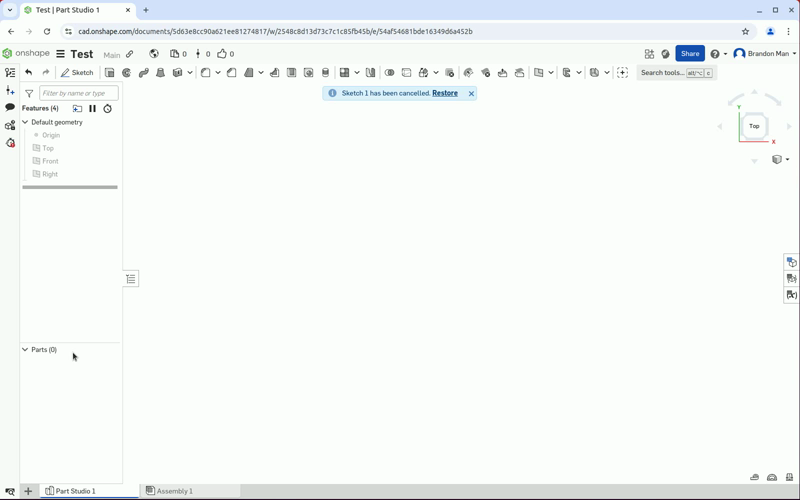
key_down(shift)
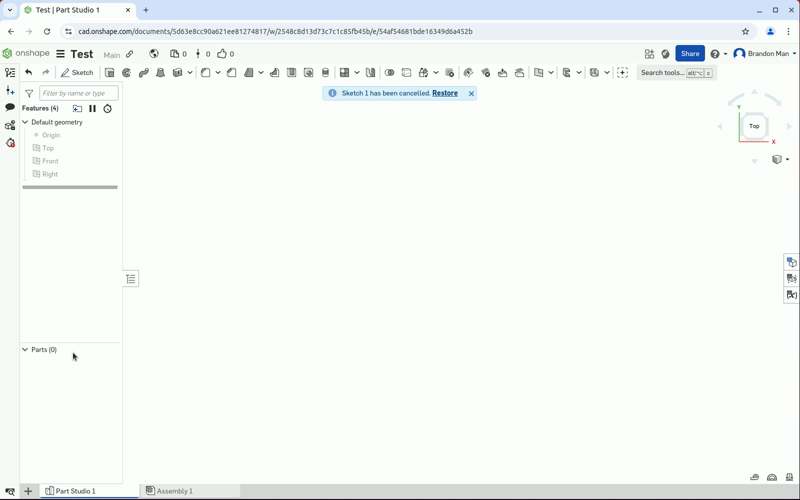
key(up)
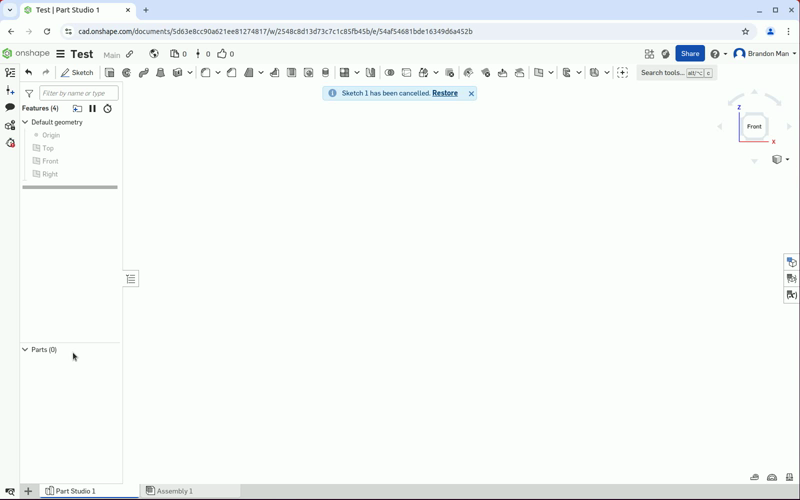
key_up(shift)
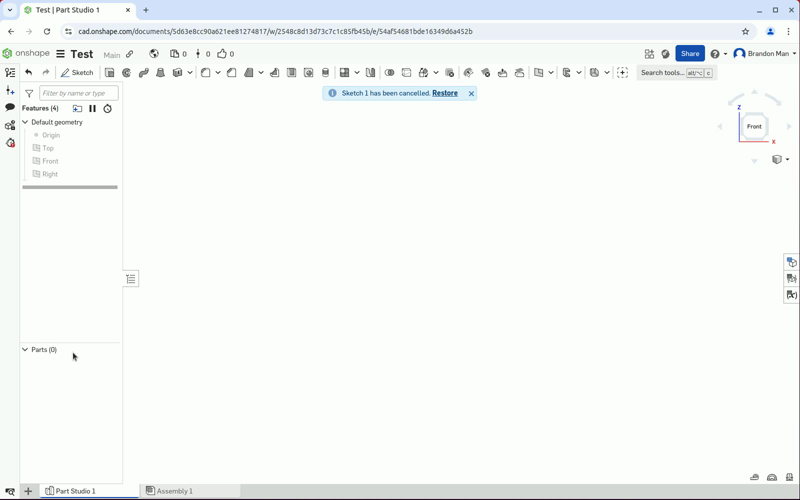
mouse_move(73, 352)
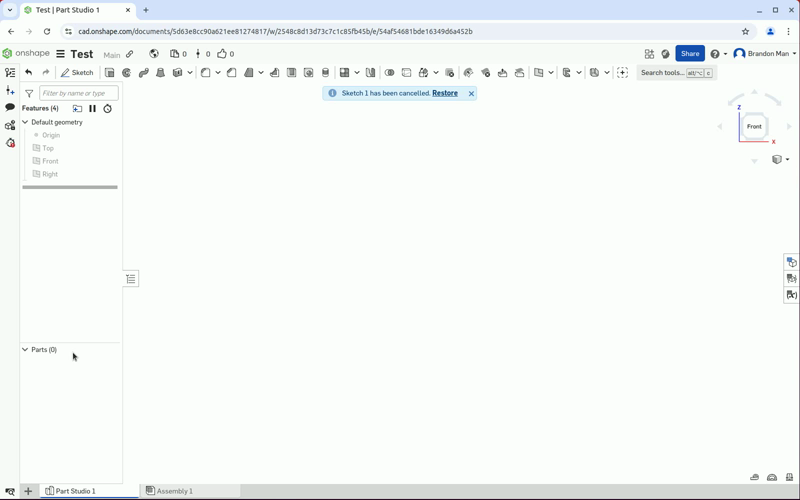
key(shift+y)
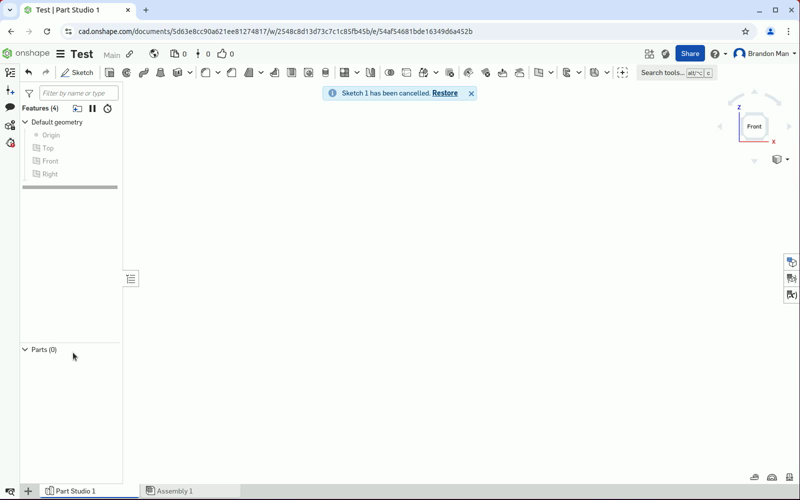
key(shift+s)
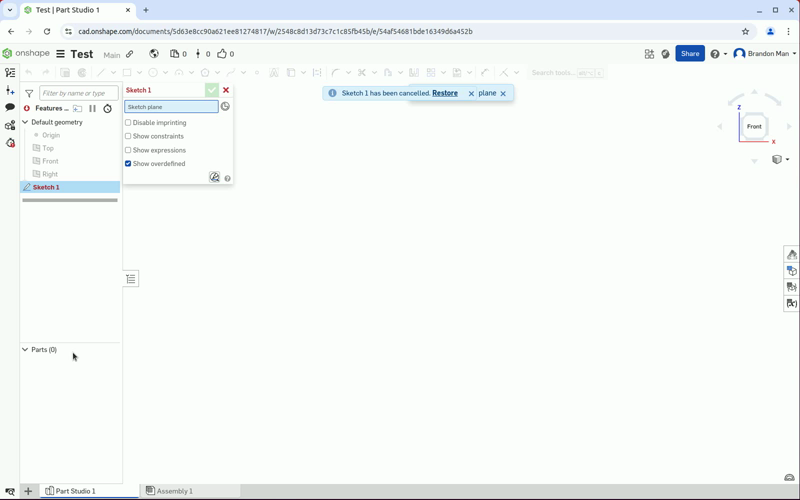
mouse_move(73, 163)
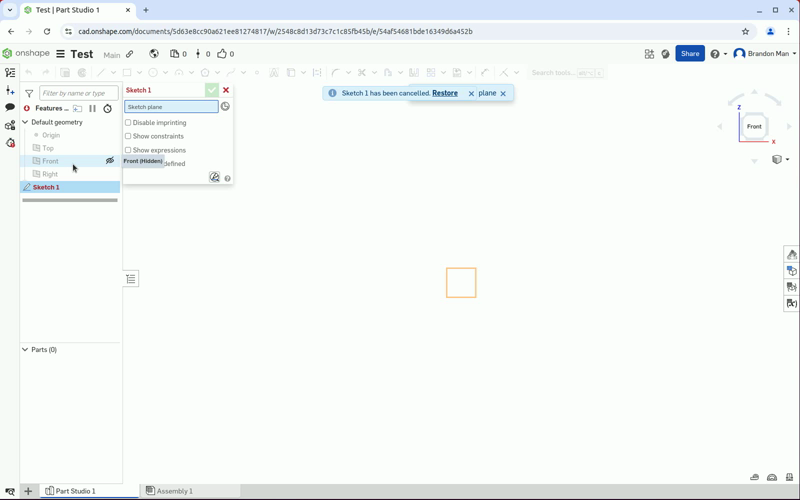
click(73, 163)
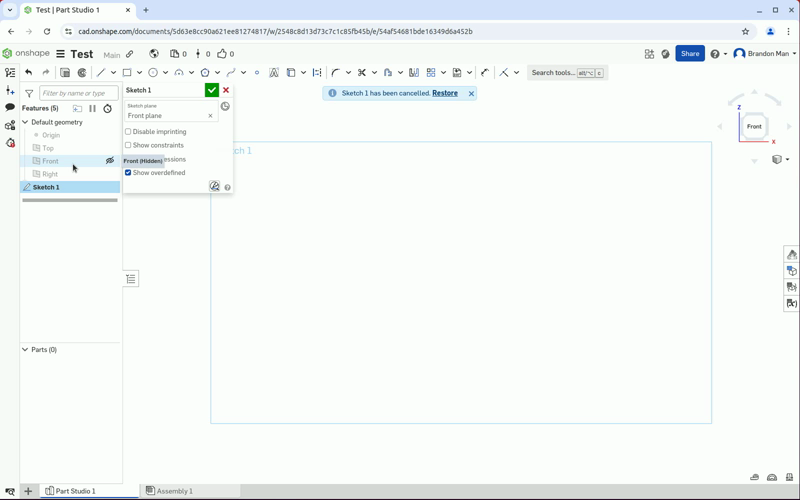
mouse_move(73, 352)
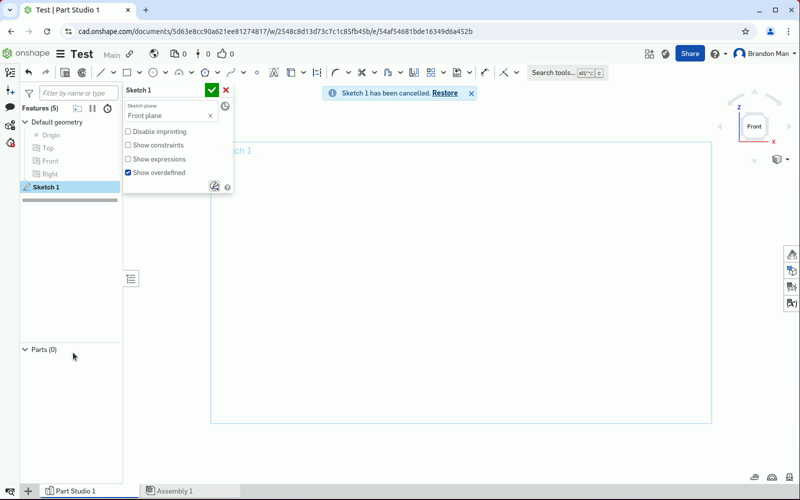
key(y)
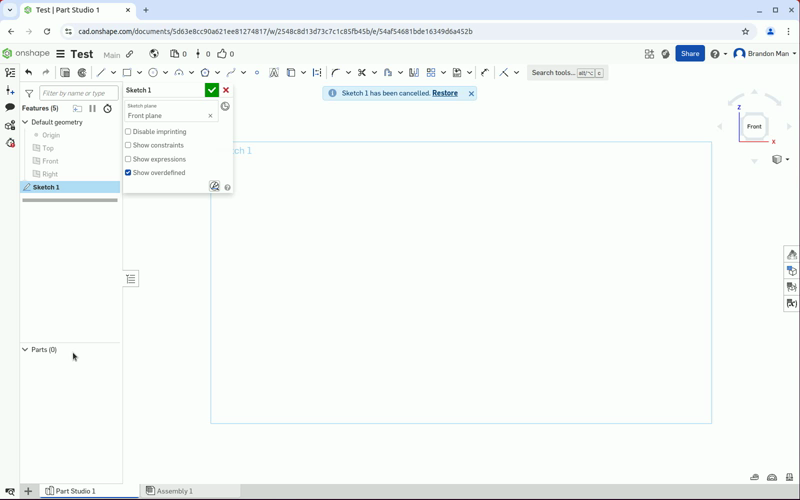
key(l)
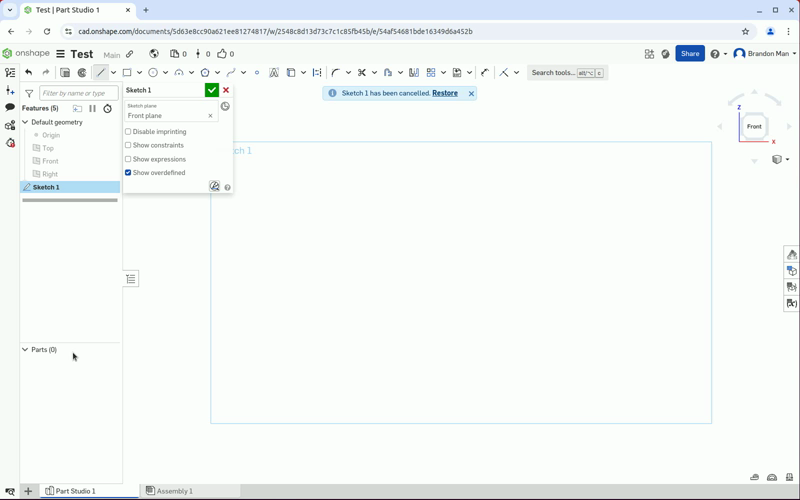
key_down(shift)
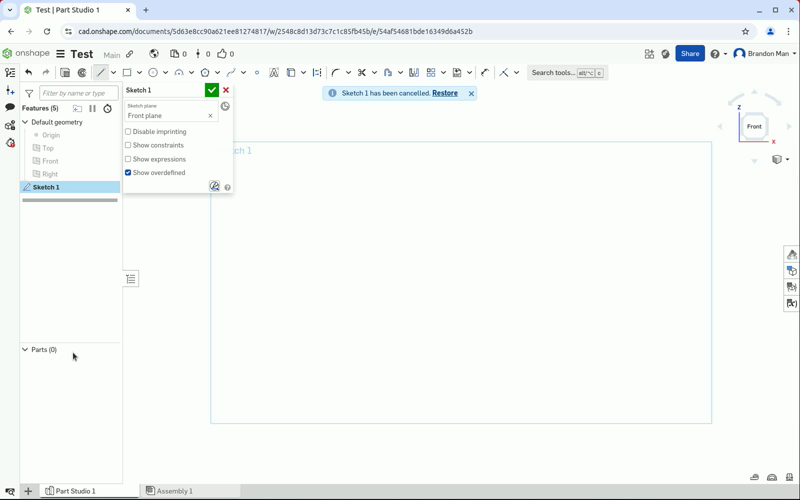
mouse_move(460, 245)
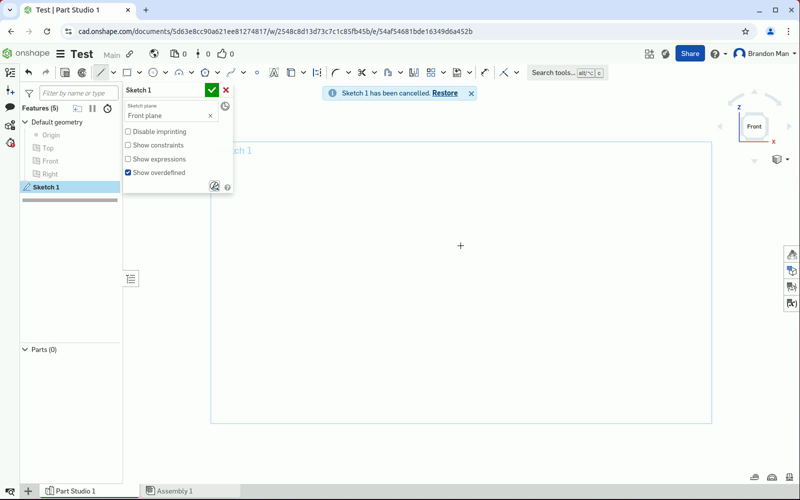
click(460, 245)
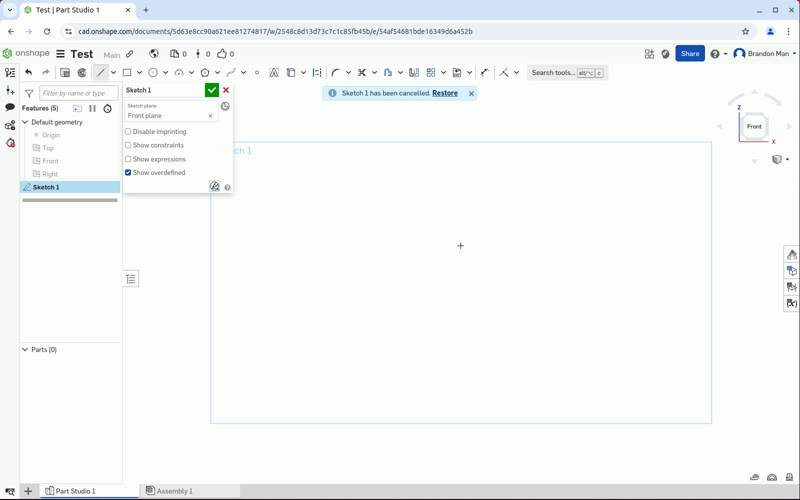
key_up(shift)
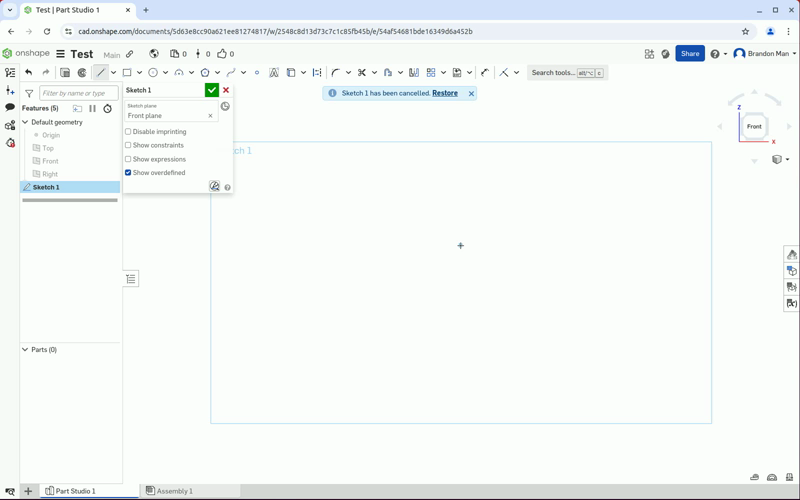
key_down(shift)
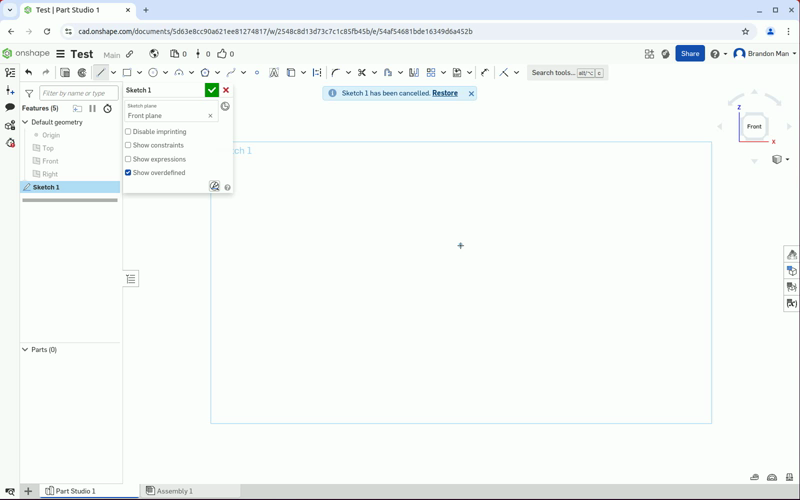
mouse_move(490, 245)
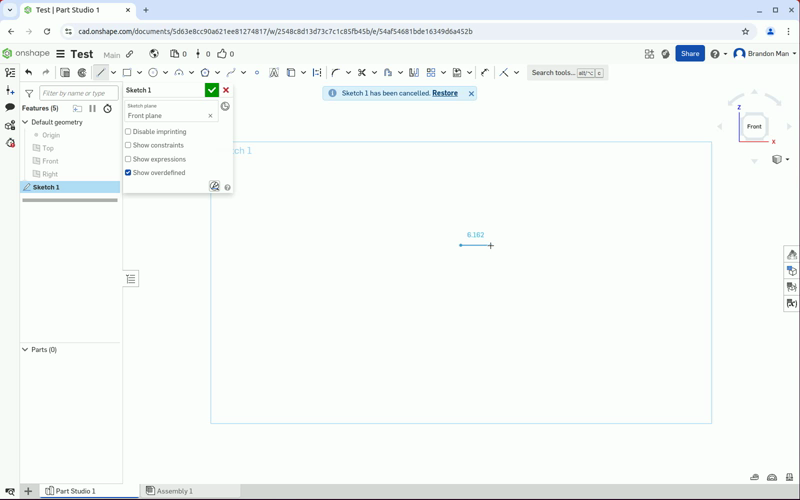
mouse_move(498, 245)
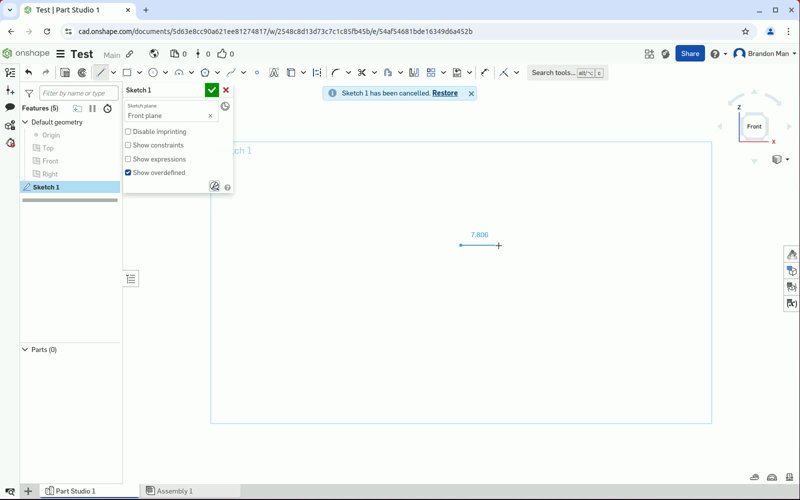
click(498, 245)
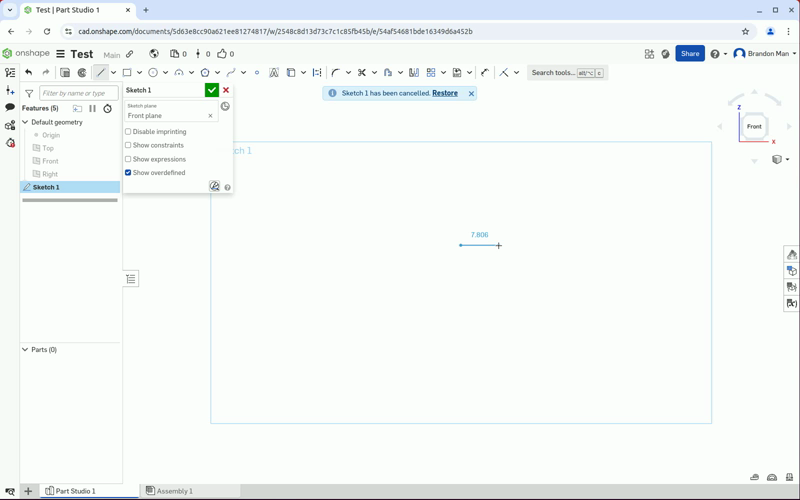
key_up(shift)
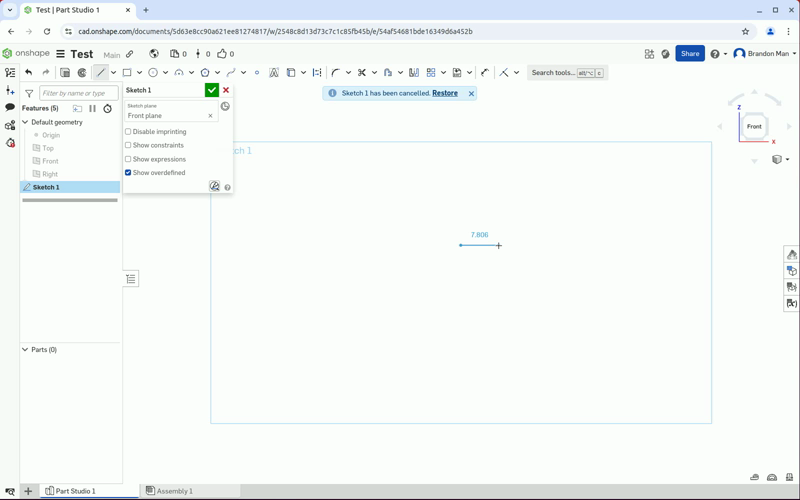
key_down(shift)
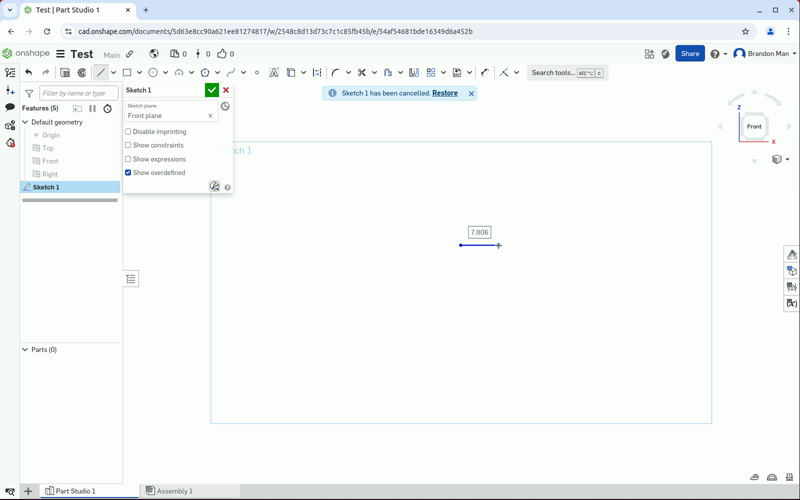
mouse_move(528, 245)
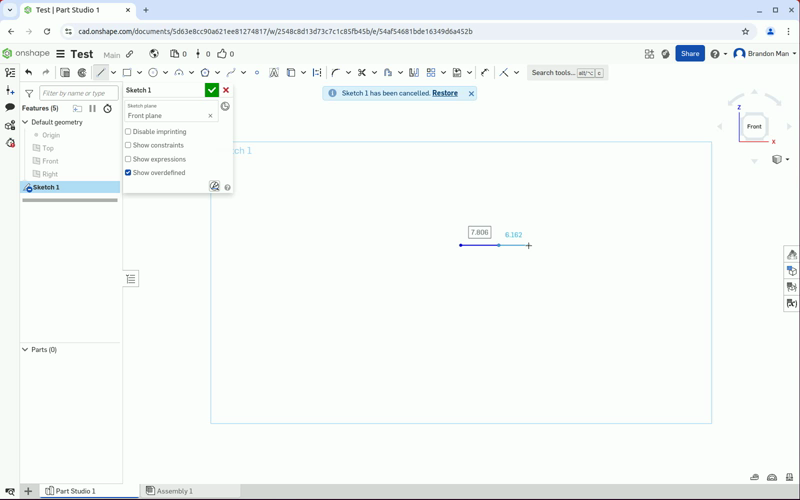
mouse_move(498, 207)
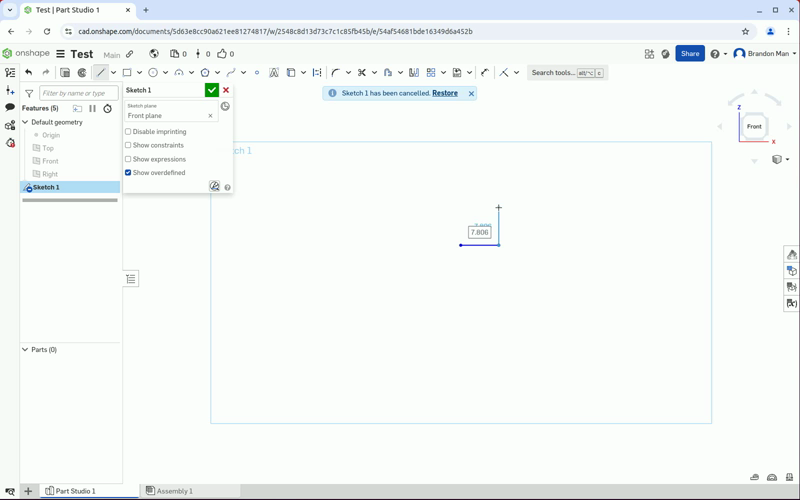
click(498, 207)
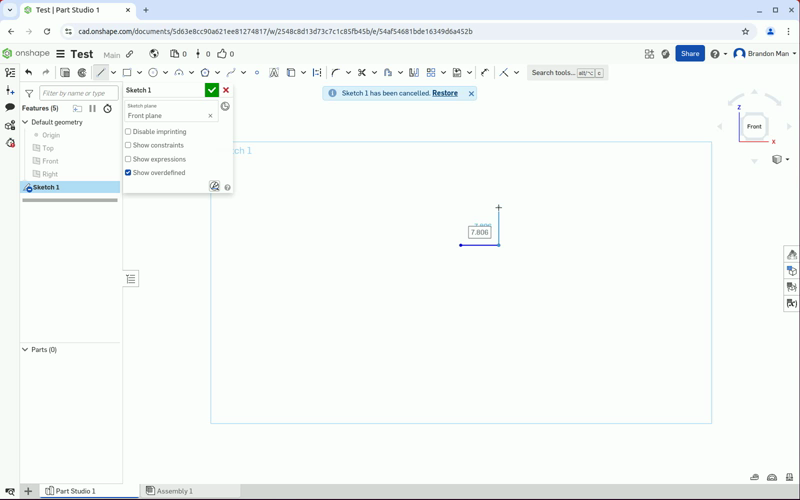
key_up(shift)
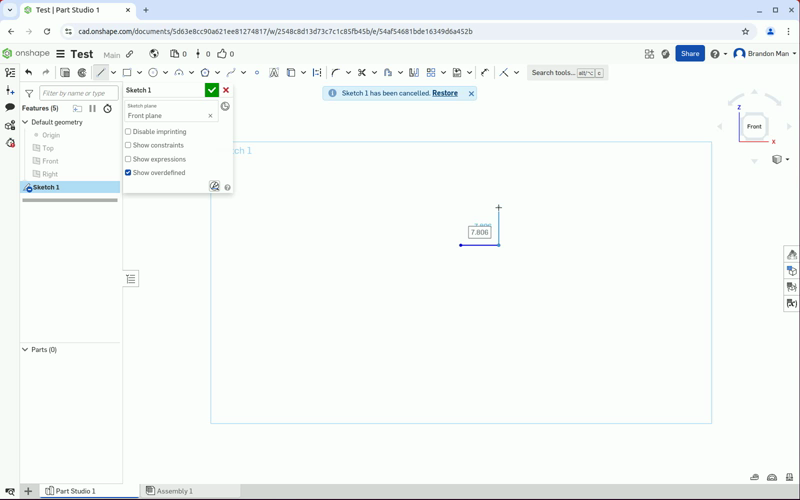
key_down(shift)
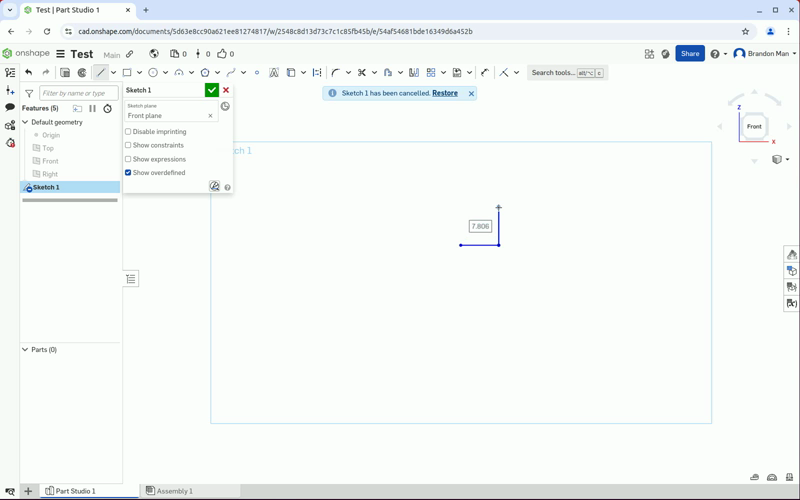
mouse_move(528, 207)
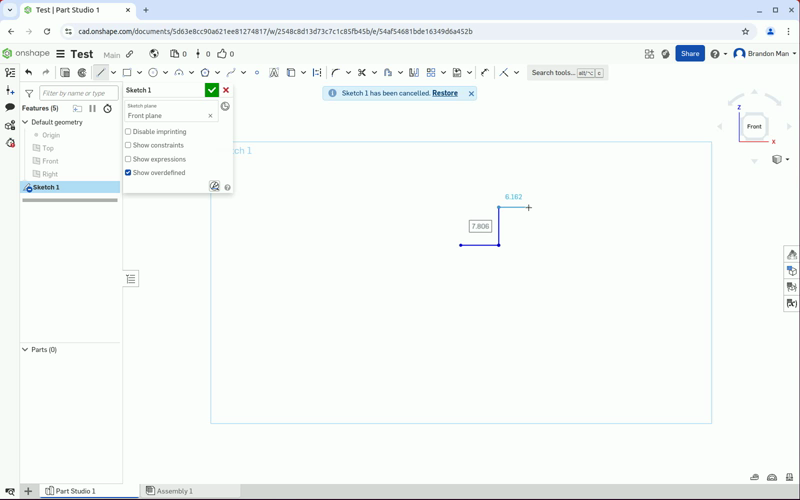
mouse_move(460, 207)
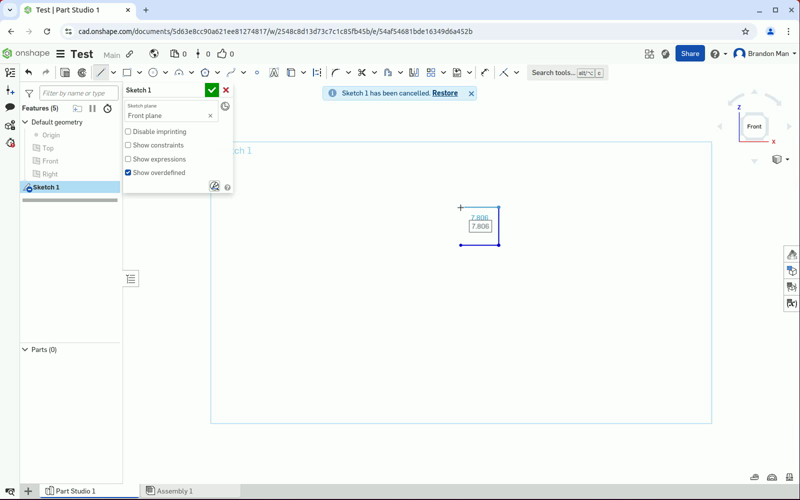
click(460, 207)
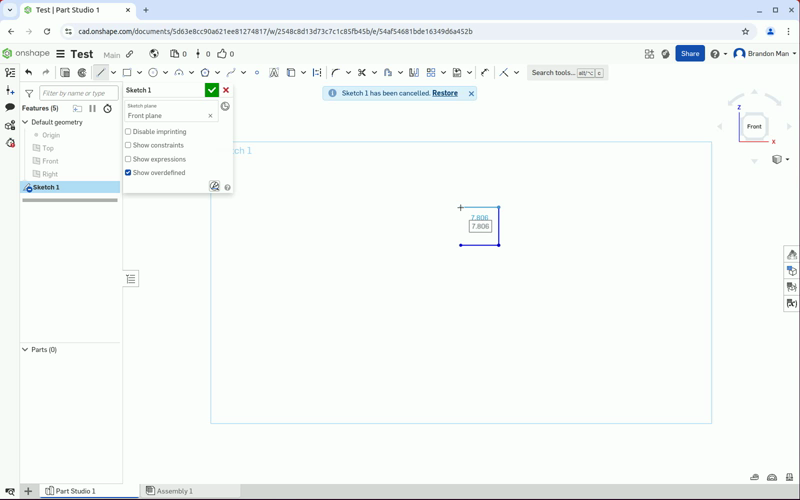
key_up(shift)
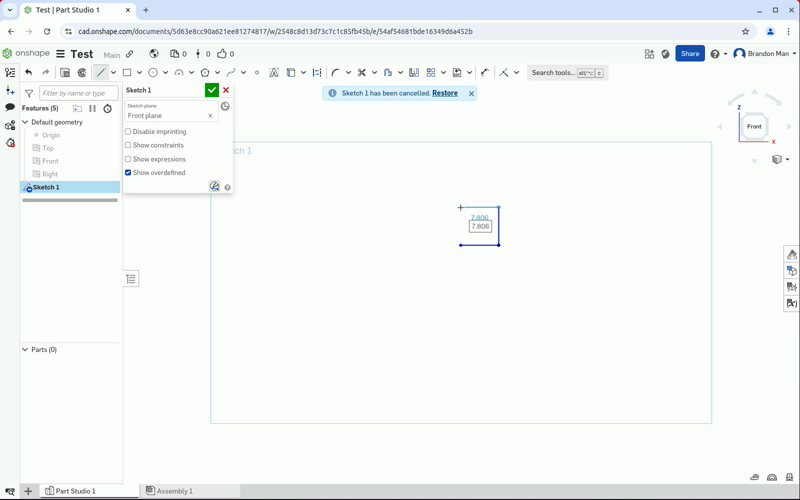
mouse_move(490, 207)
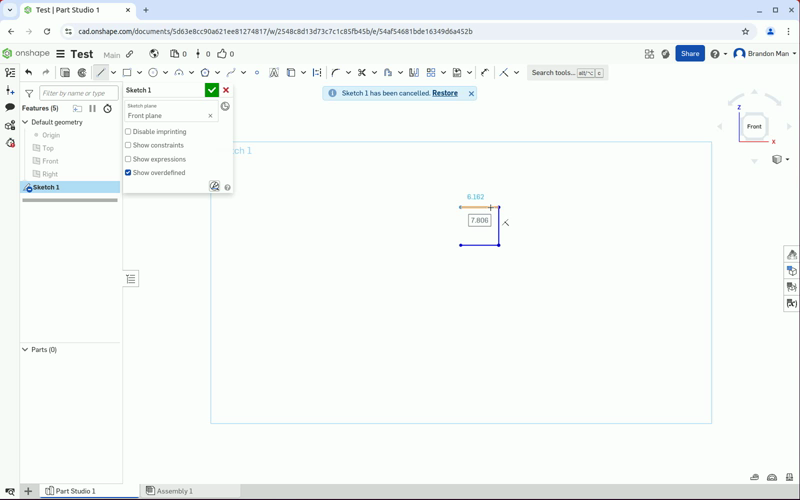
key_down(shift)
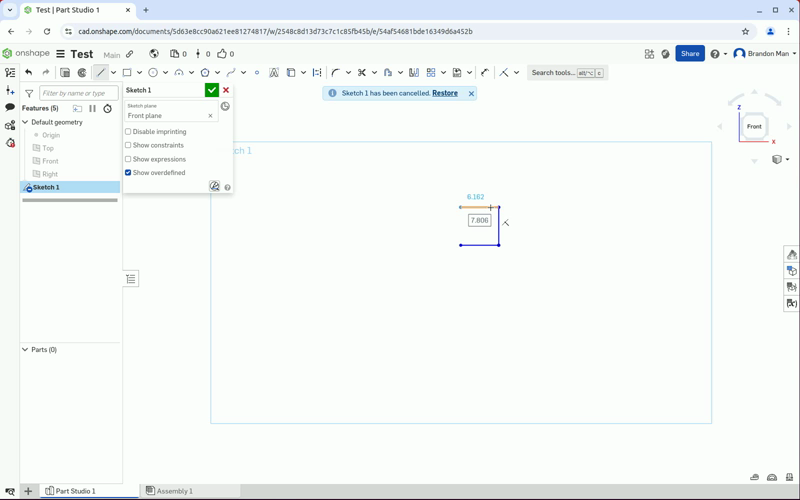
mouse_move(460, 245)
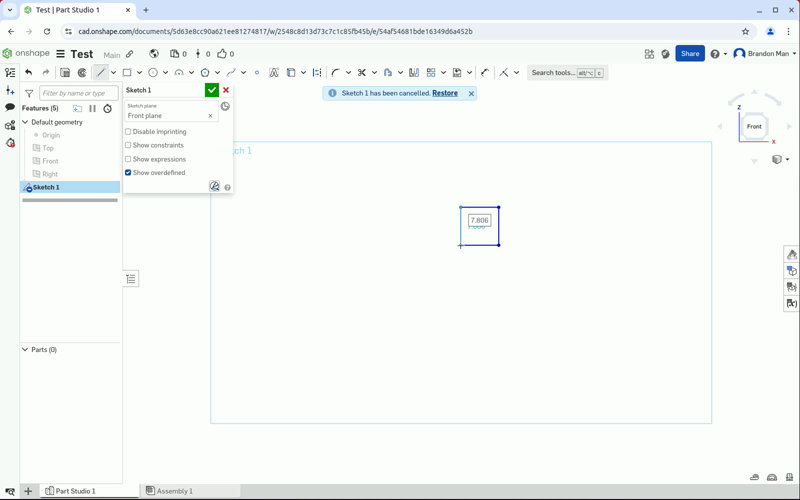
key_up(shift)
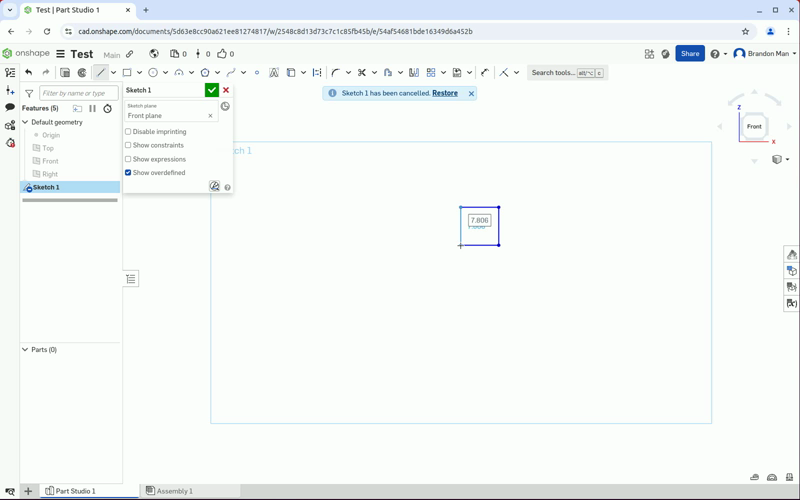
click(460, 245)
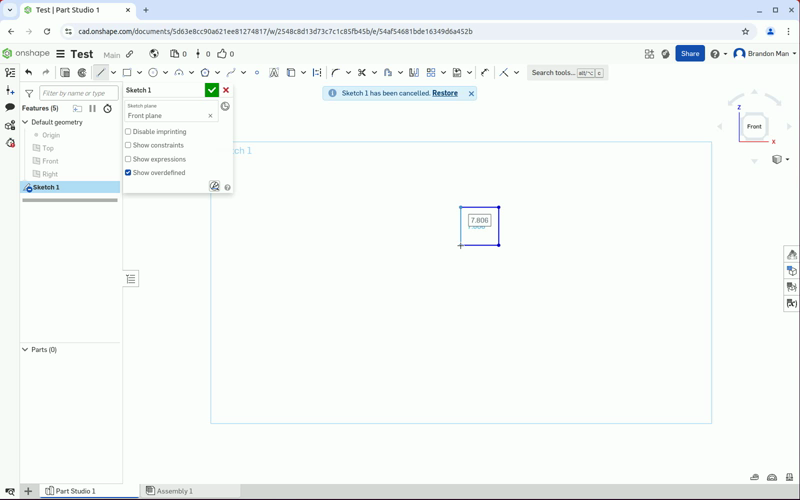
key(esc)
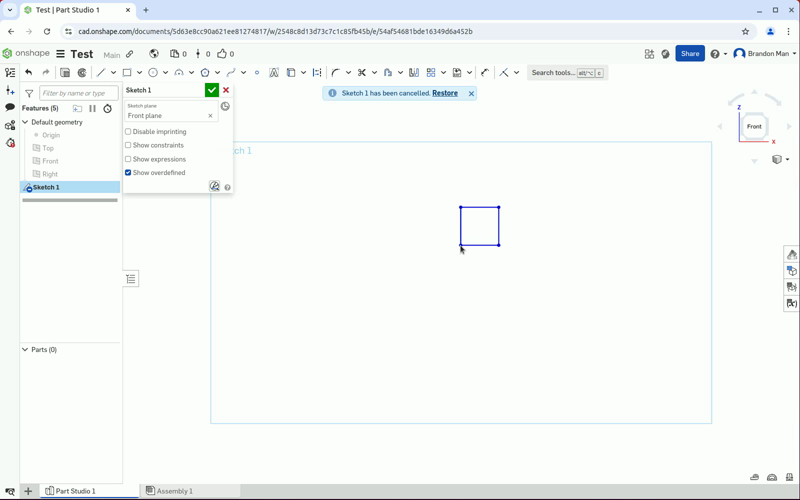
mouse_move(476, 239)
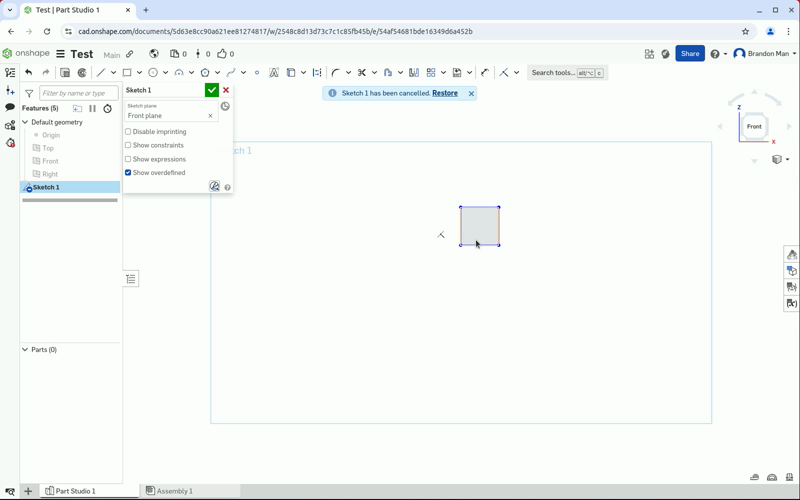
scroll(6)
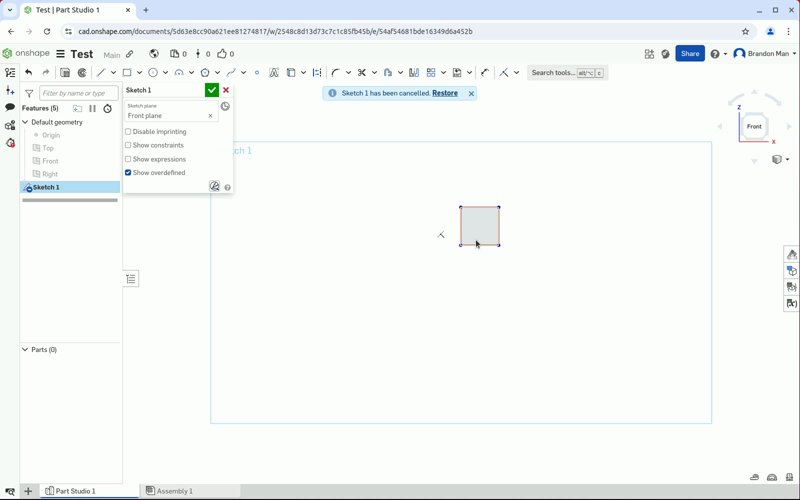
scroll(6)
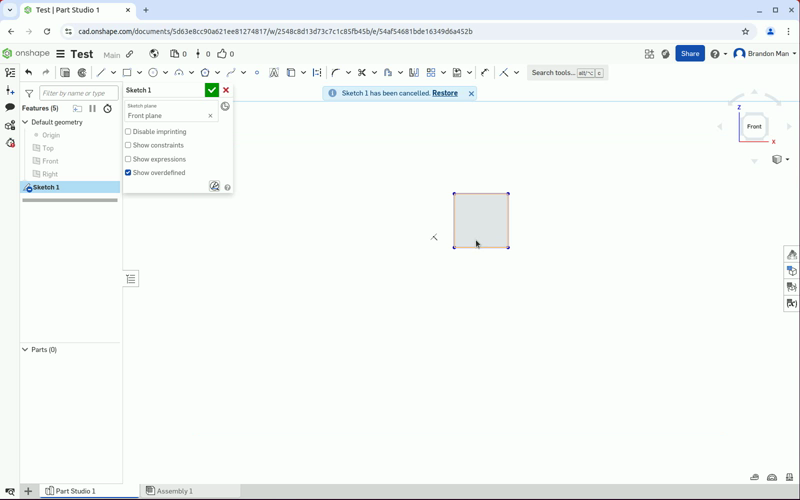
scroll(6)
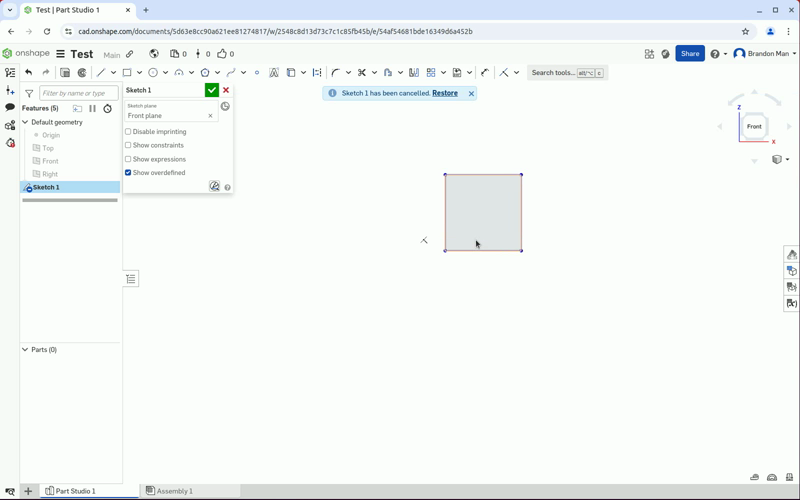
scroll(6)
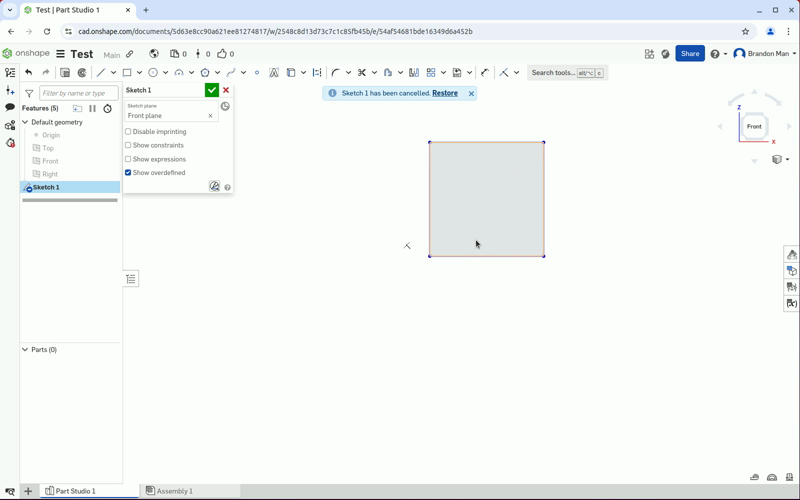
scroll(6)
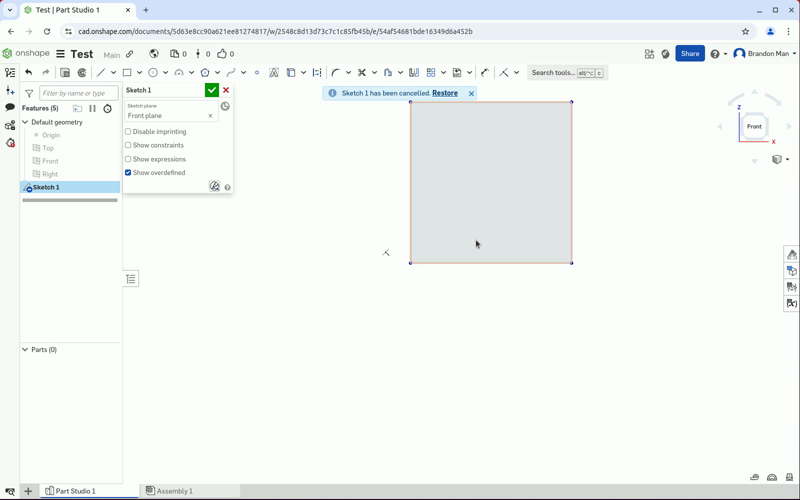
scroll(6)
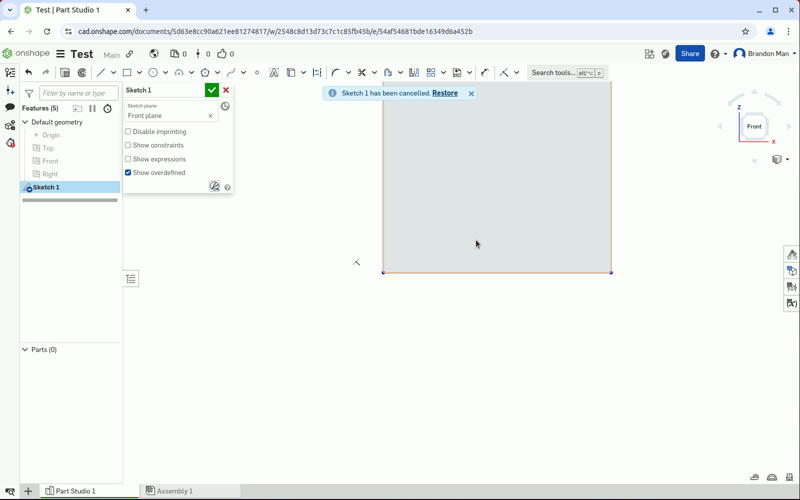
scroll(6)
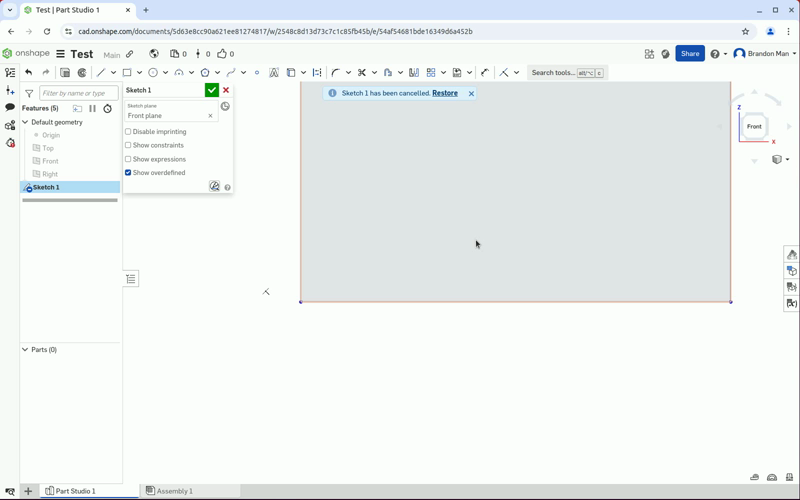
click(476, 239)
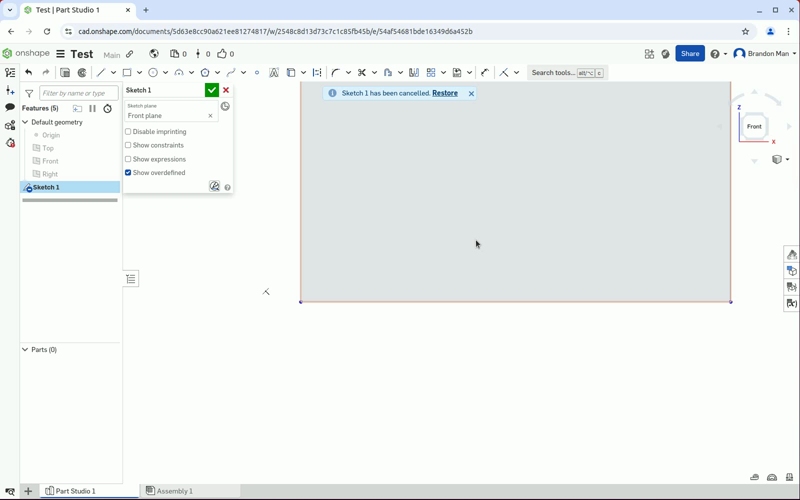
scroll(-6)
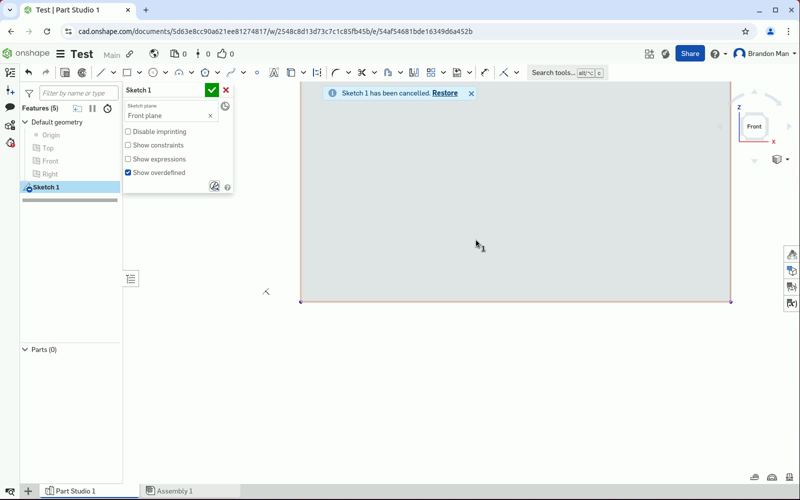
scroll(-6)
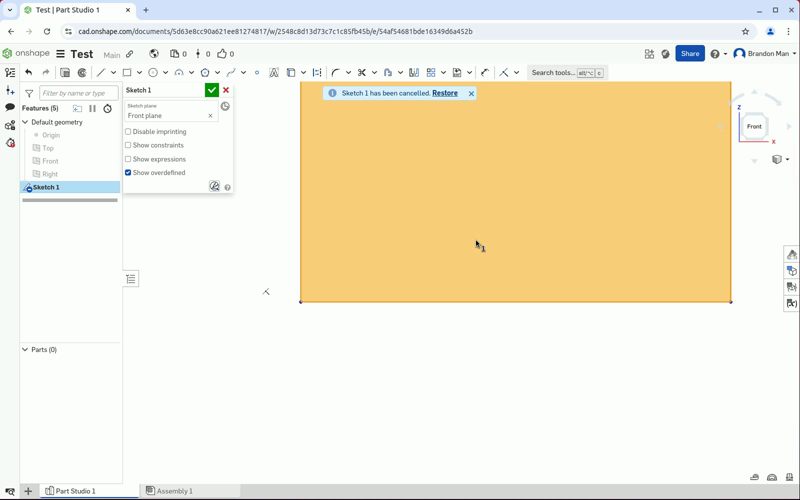
scroll(-6)
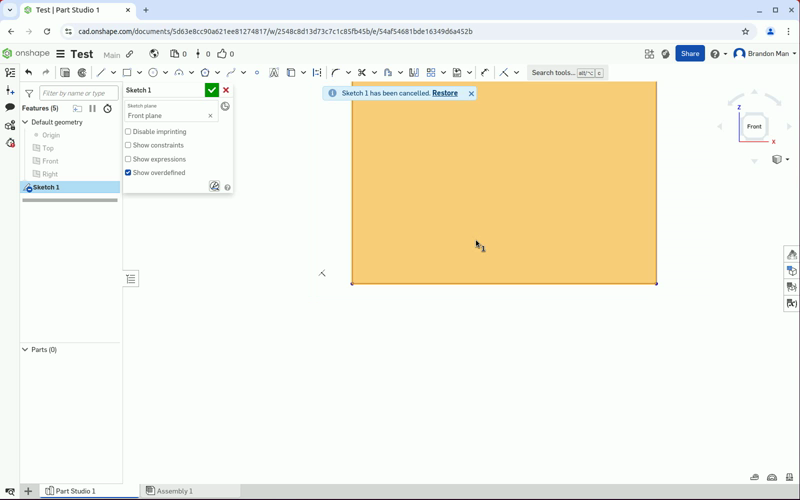
scroll(-6)
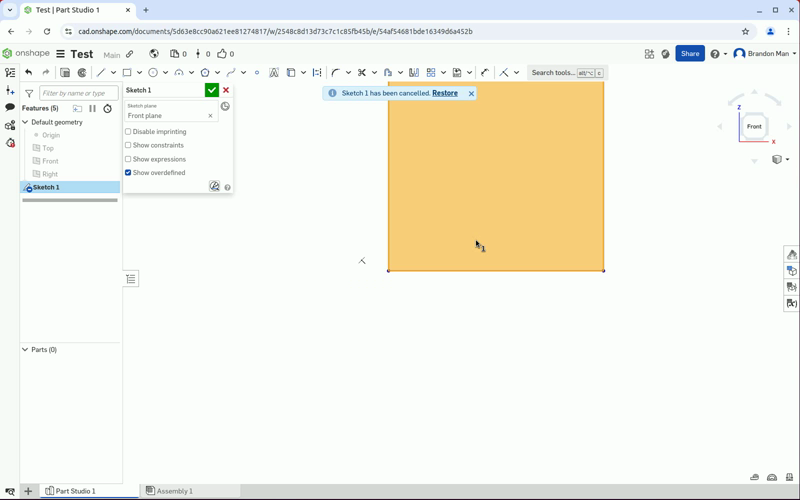
scroll(-6)
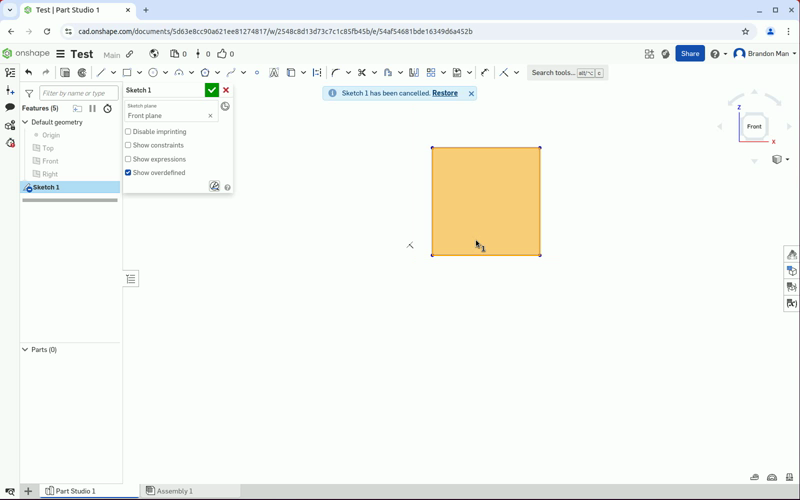
scroll(-6)
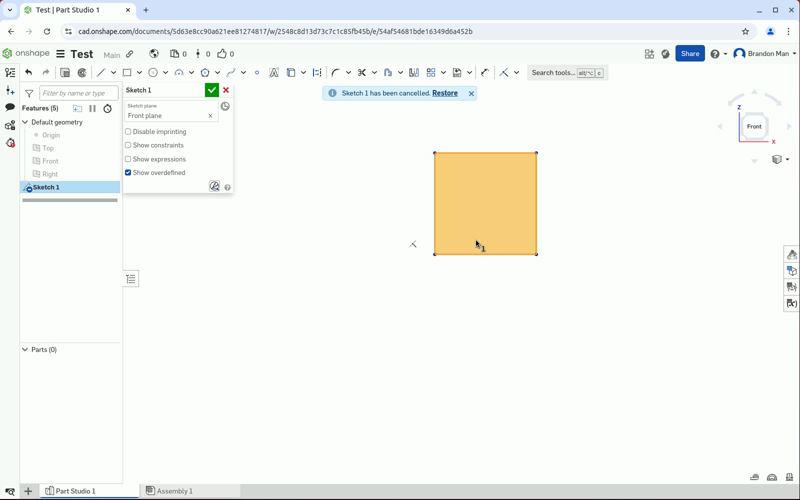
scroll(-6)
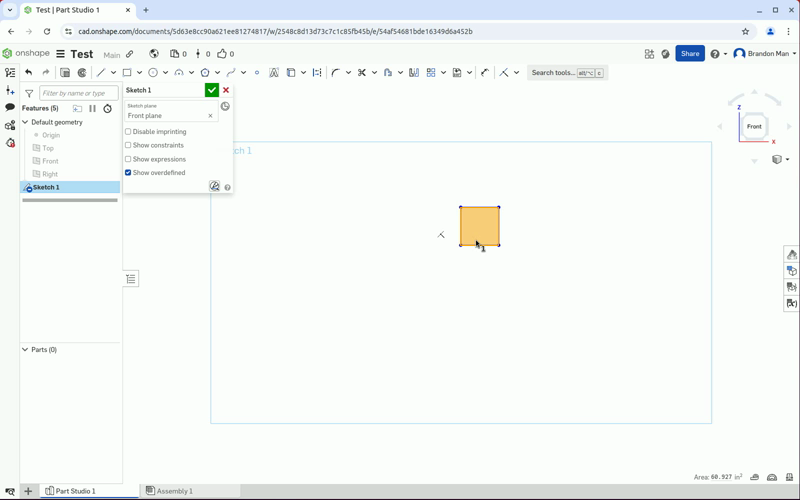
mouse_move(73, 352)
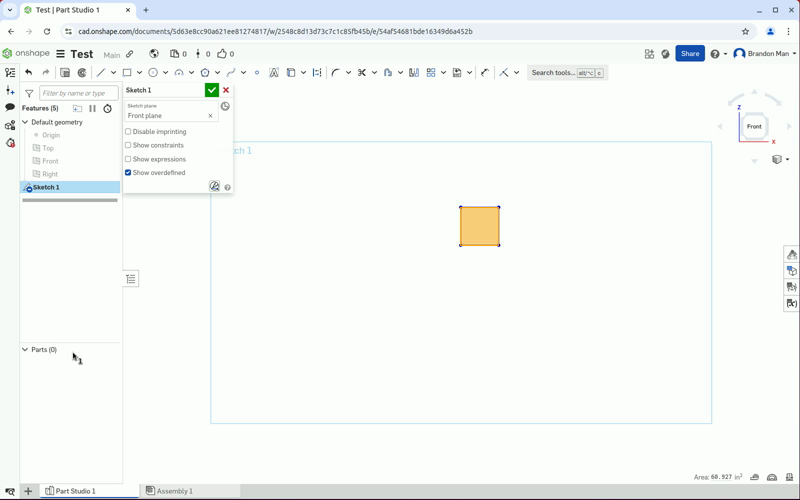
key(shift+y)
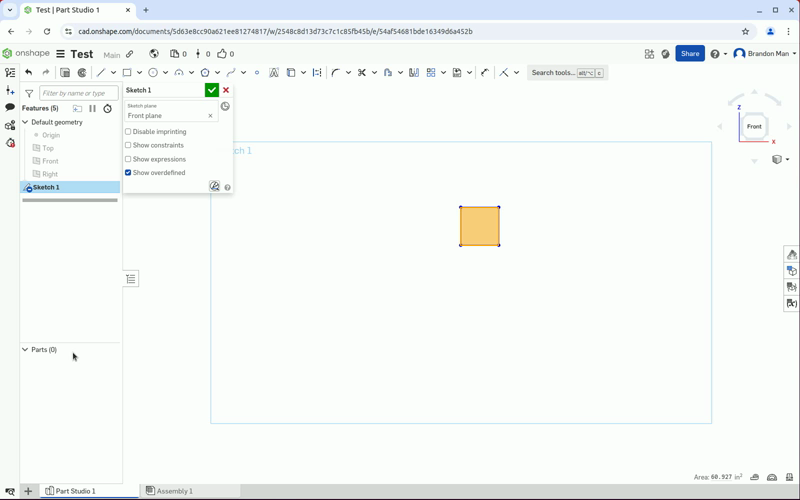
key(shift+e)
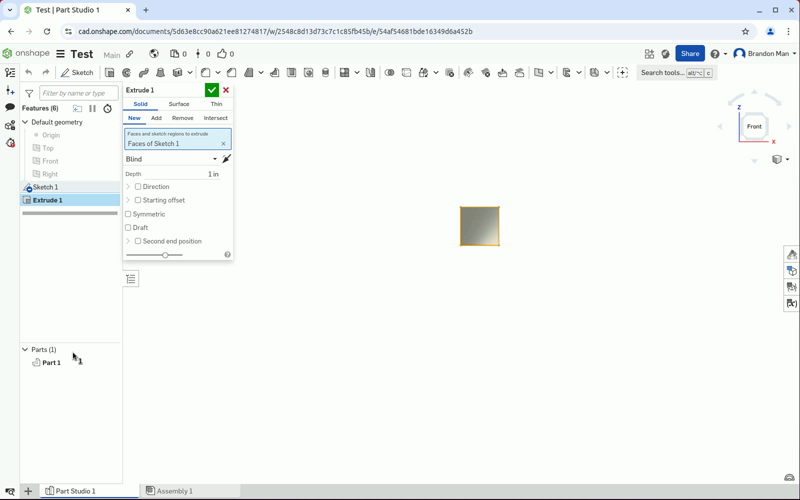
mouse_move(143, 106)
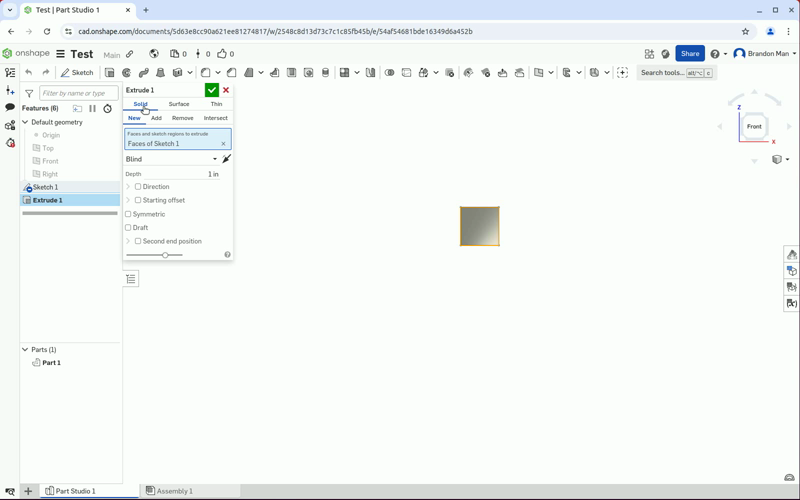
click(143, 106)
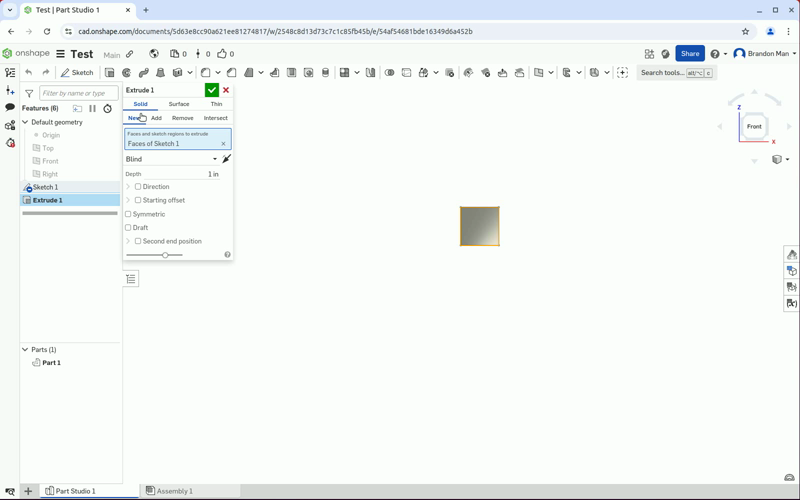
mouse_move(137, 120)
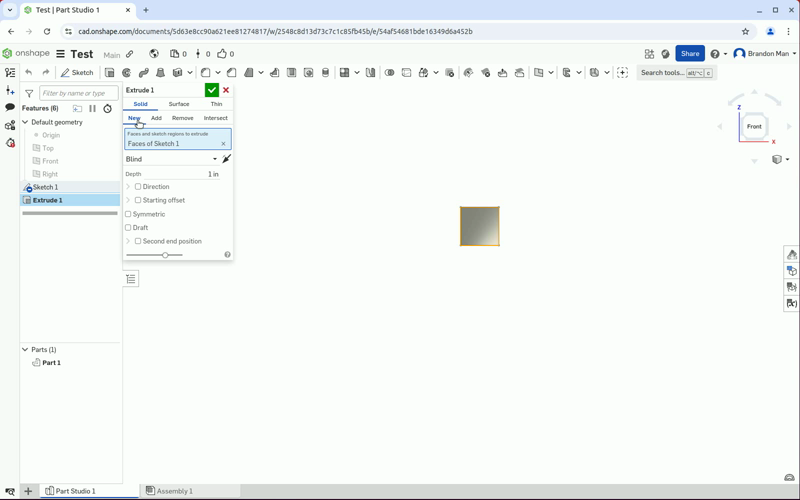
click(137, 120)
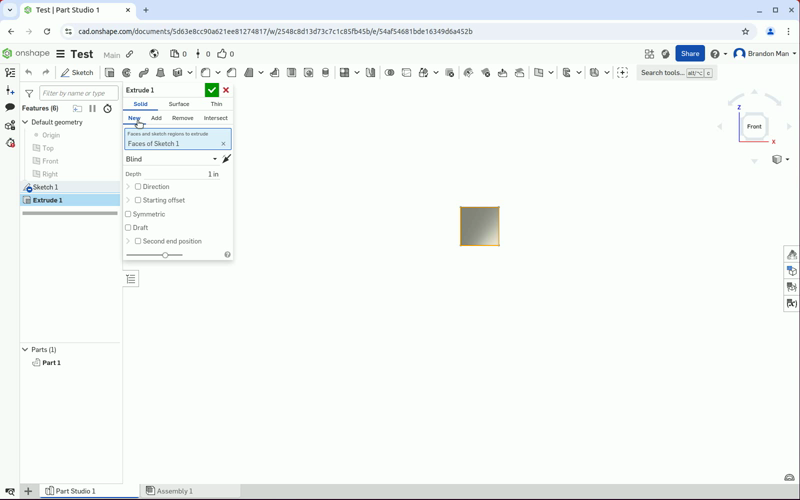
key(tab, 4)
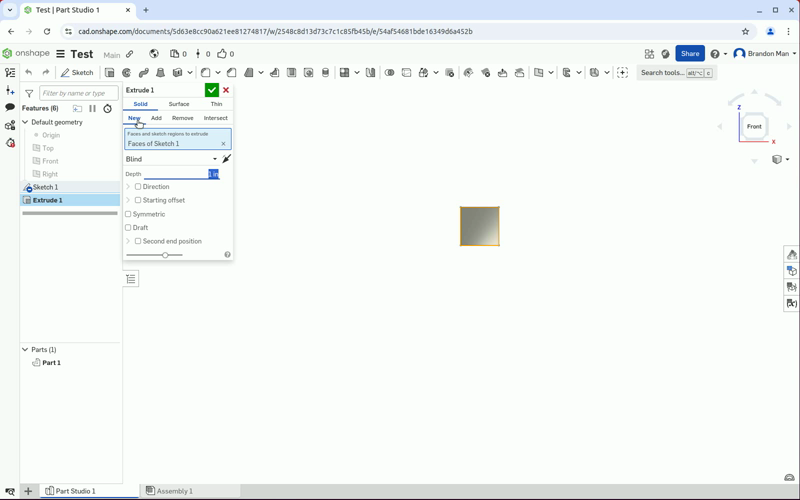
text(-13.721)
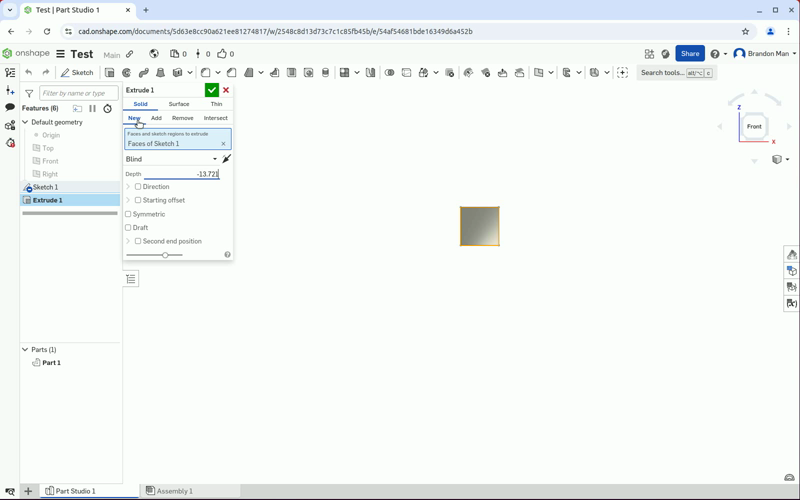
key(enter)
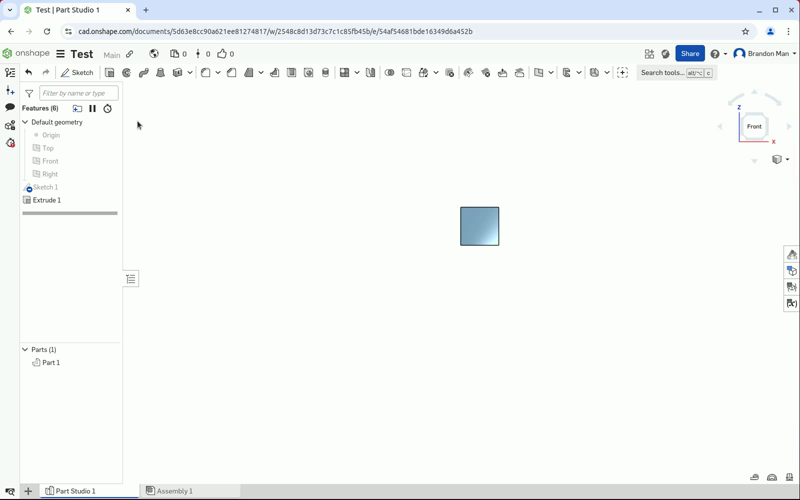
key(shift+h)
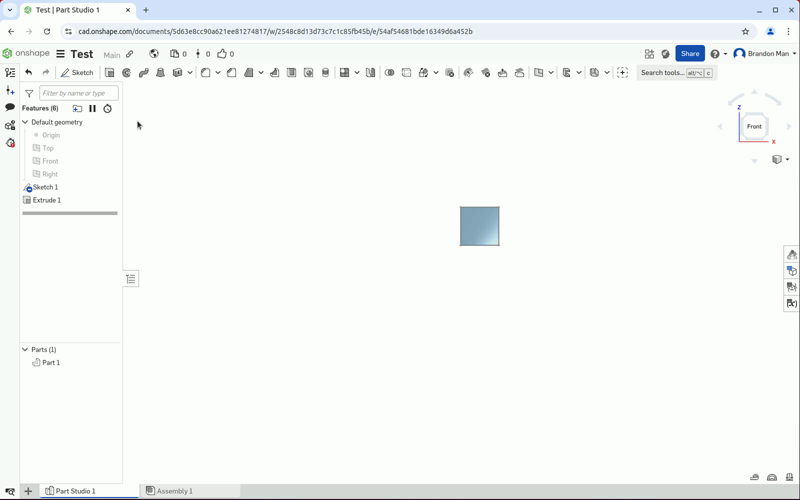
key(shift+h)
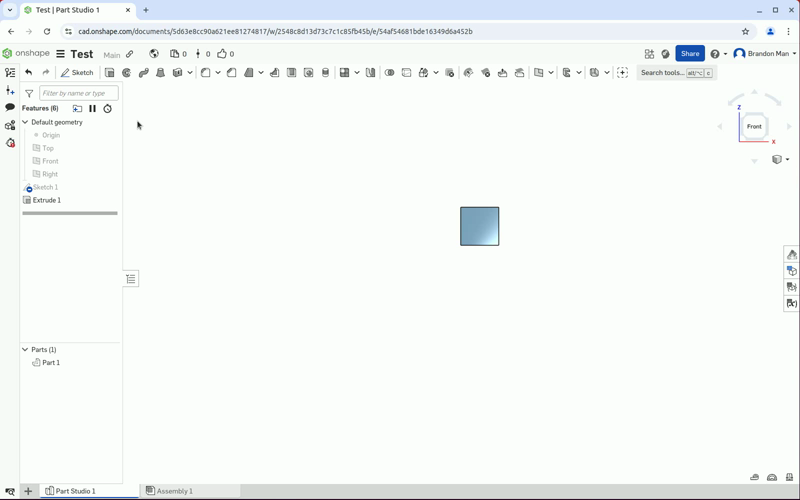
mouse_move(73, 189)
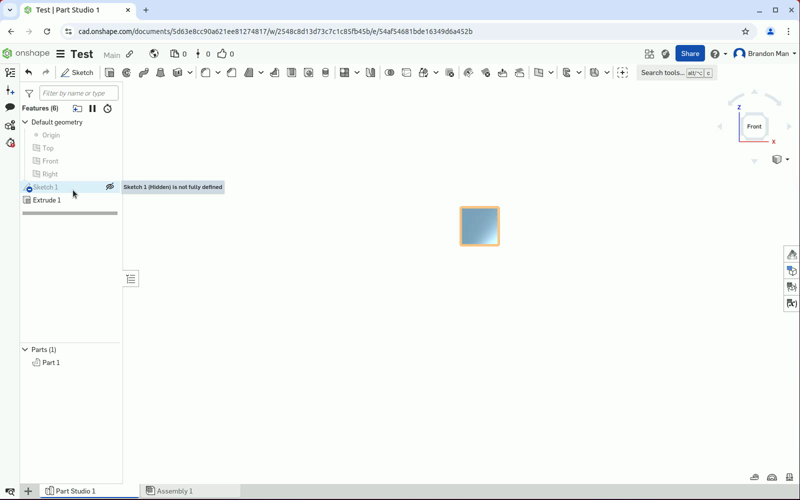
click(73, 189)
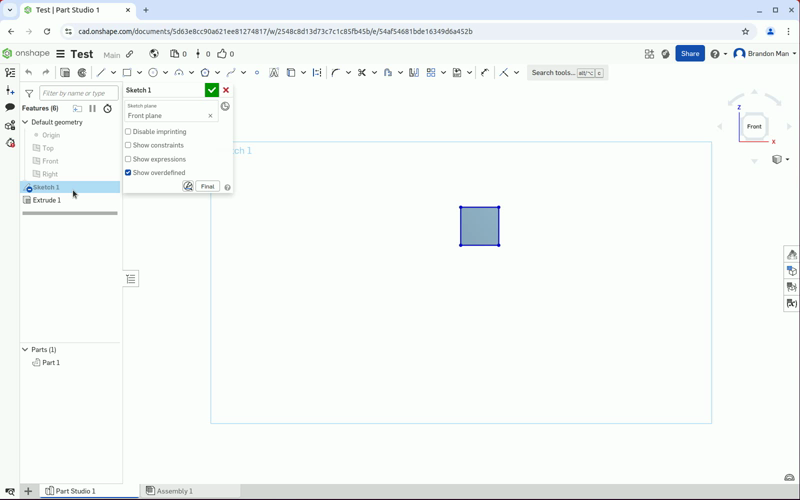
mouse_move(229, 92)
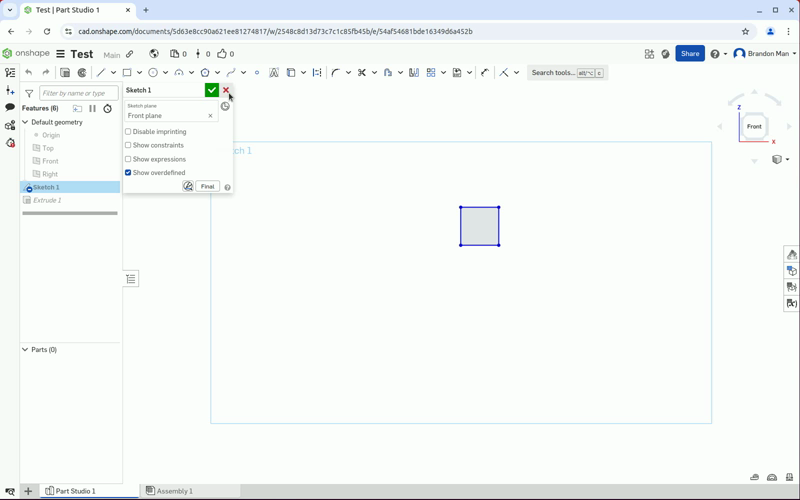
click(229, 92)
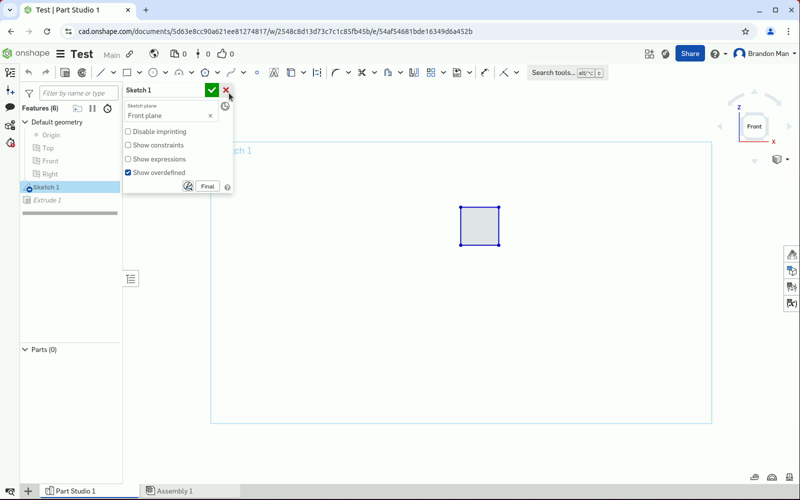
key(shift+s)
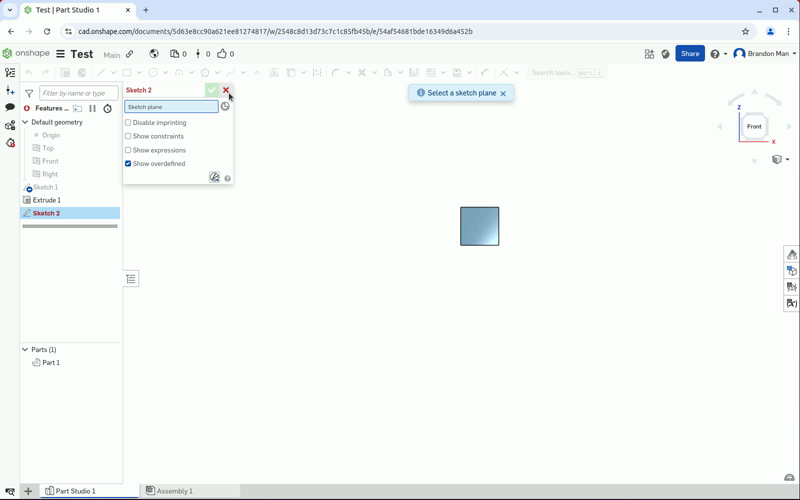
mouse_move(73, 163)
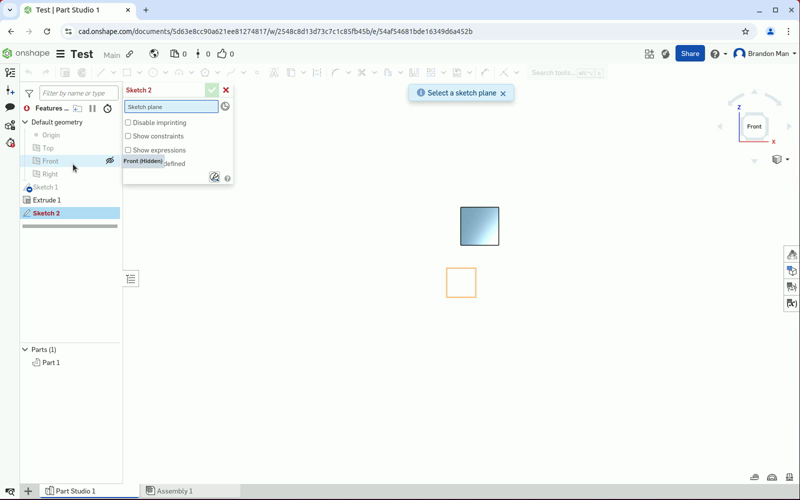
click(73, 163)
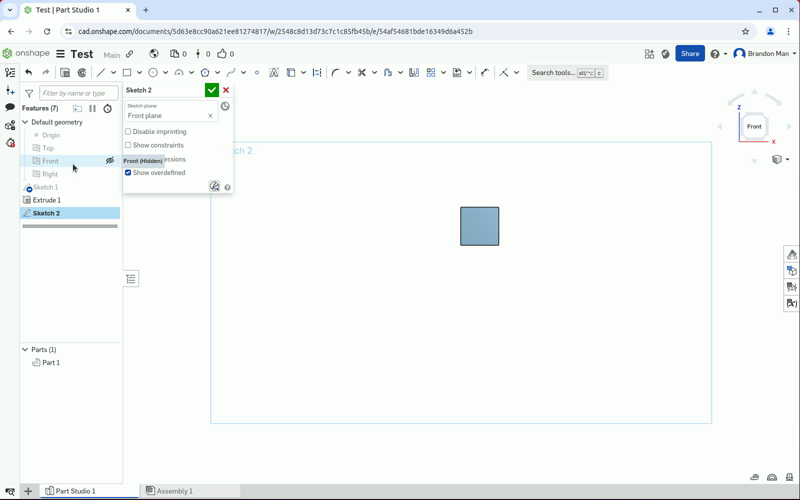
mouse_move(73, 352)
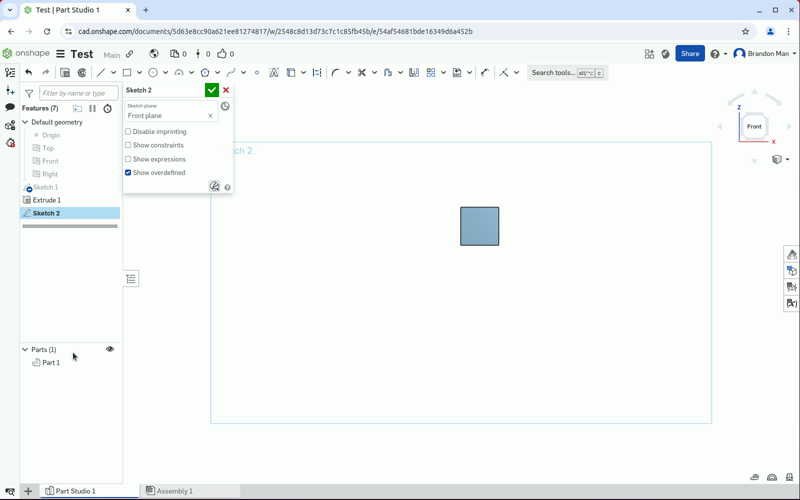
key(y)
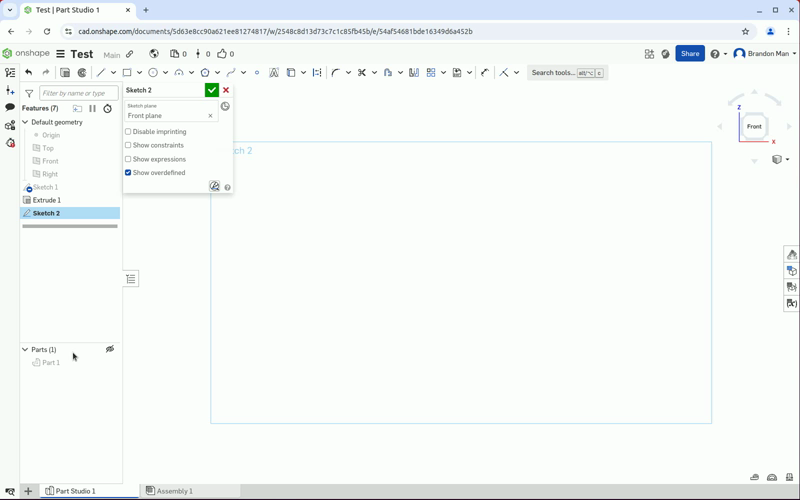
key(l)
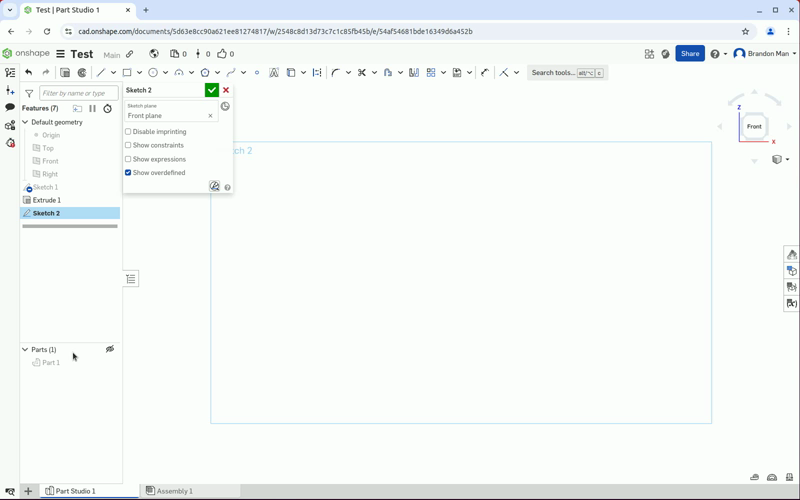
key_down(shift)
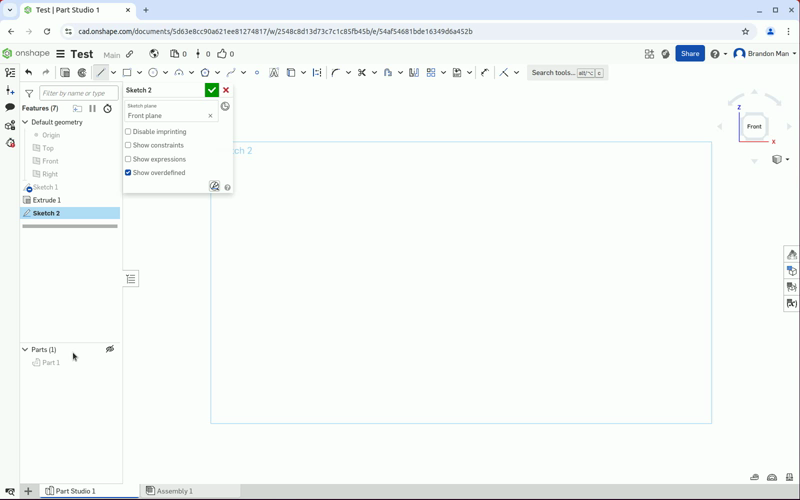
mouse_move(516, 282)
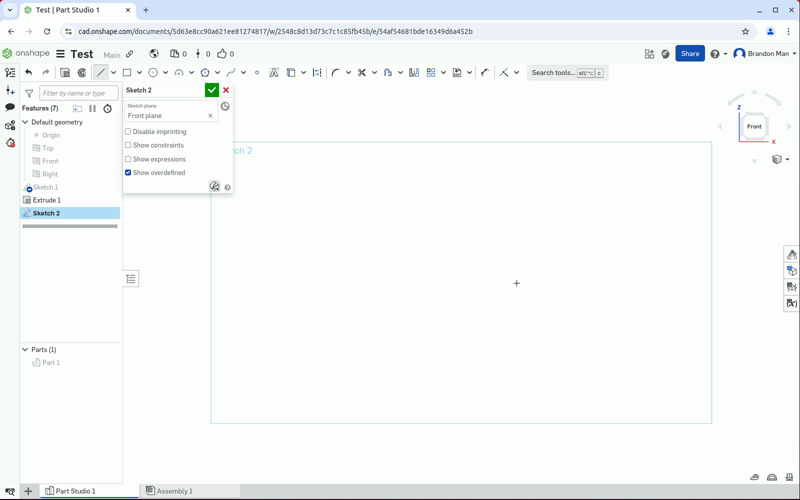
click(516, 282)
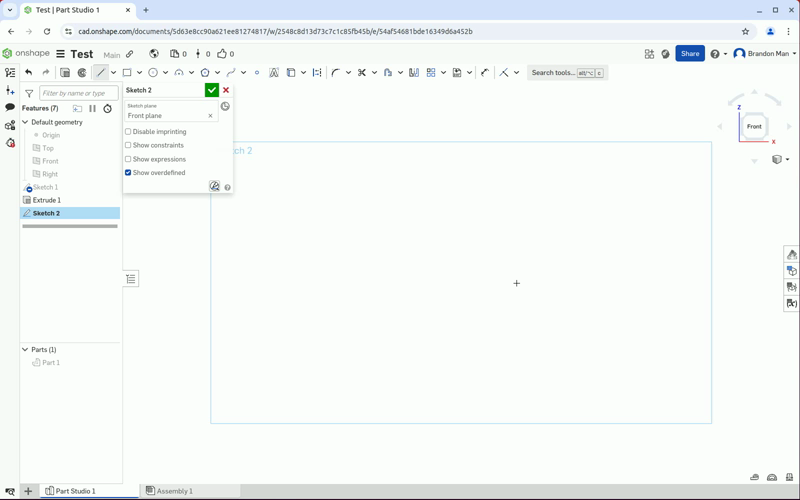
key_up(shift)
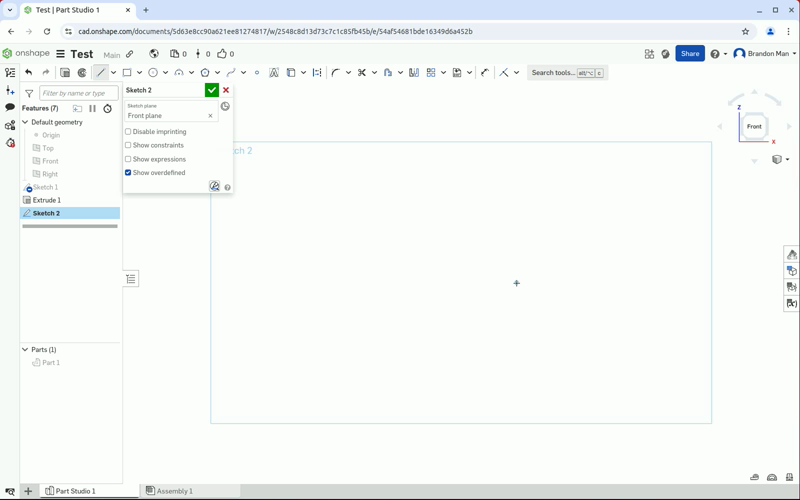
key_down(shift)
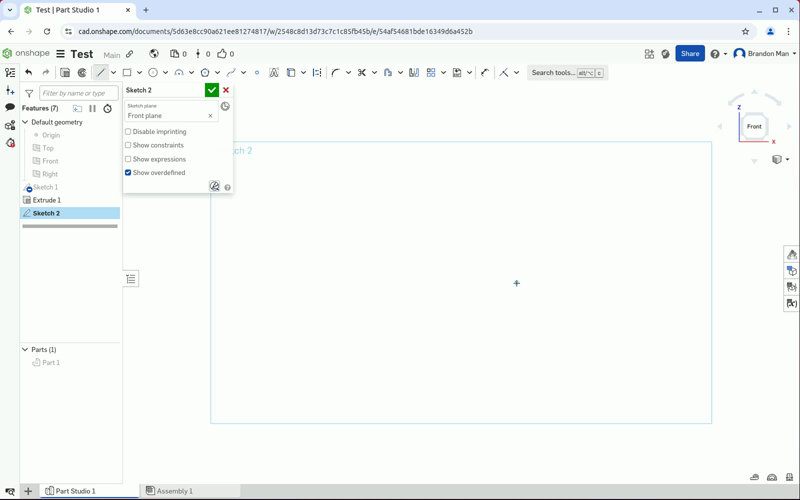
mouse_move(546, 282)
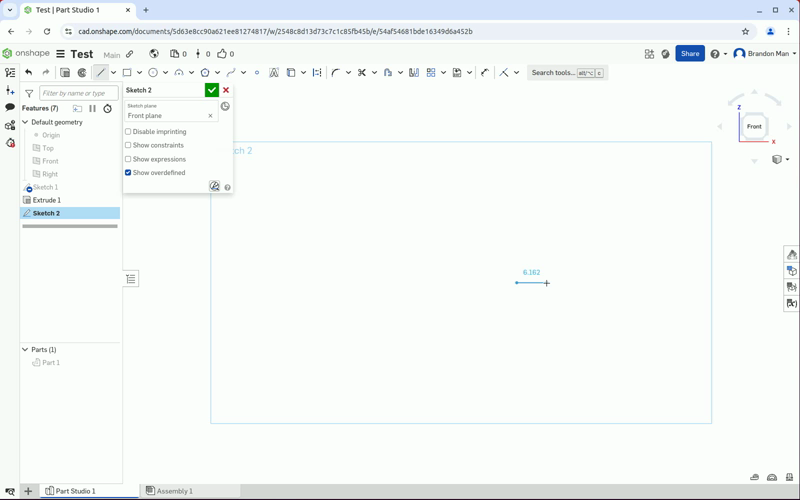
mouse_move(573, 282)
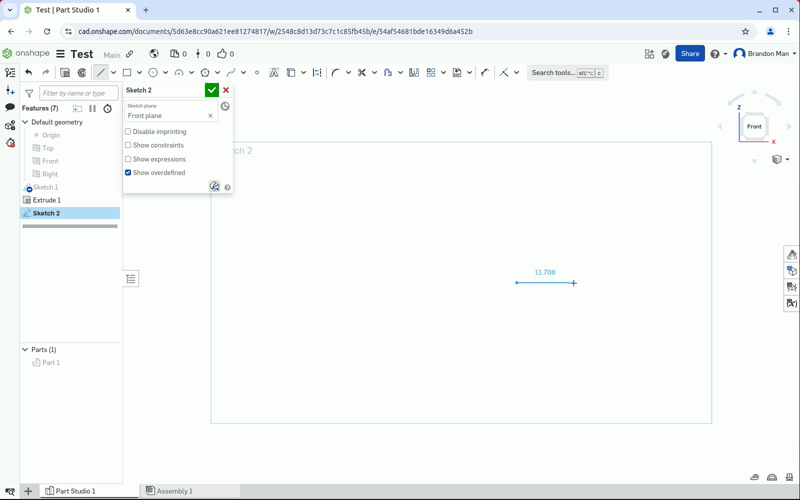
click(573, 282)
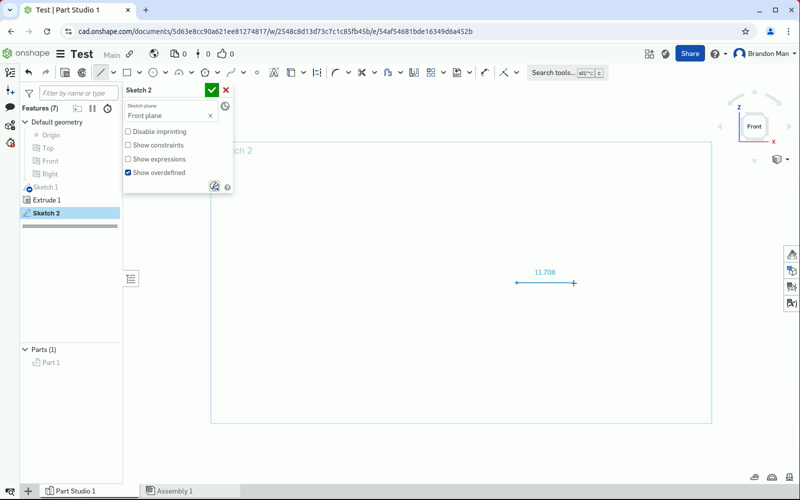
key_up(shift)
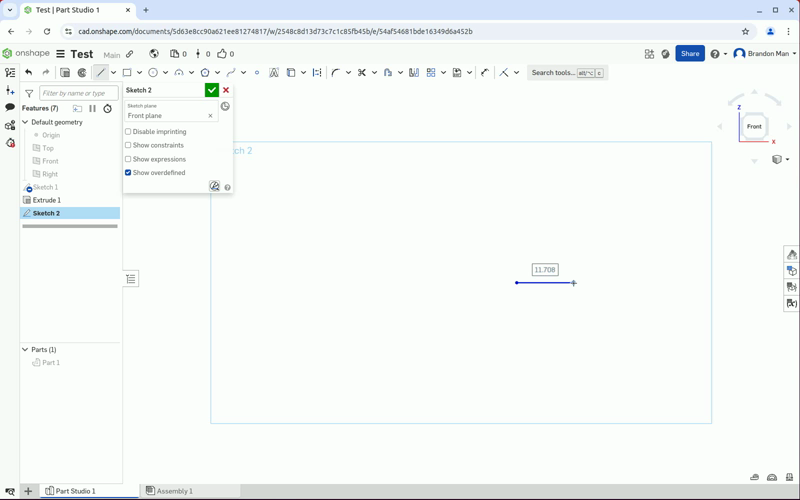
key_down(shift)
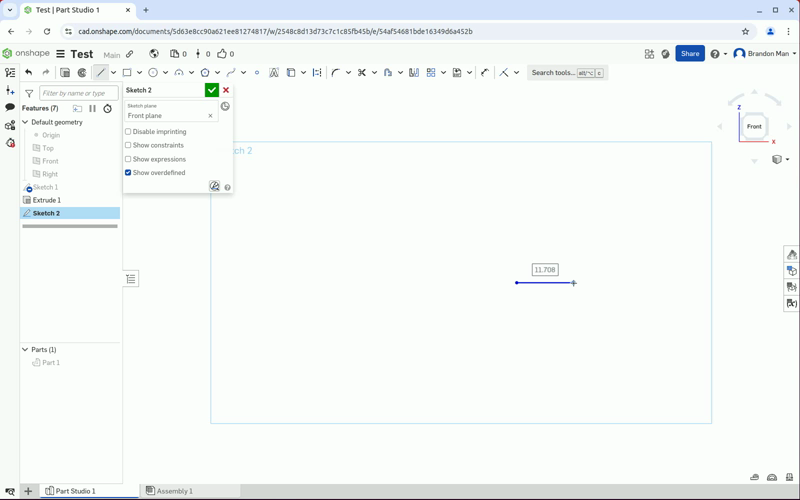
mouse_move(589, 282)
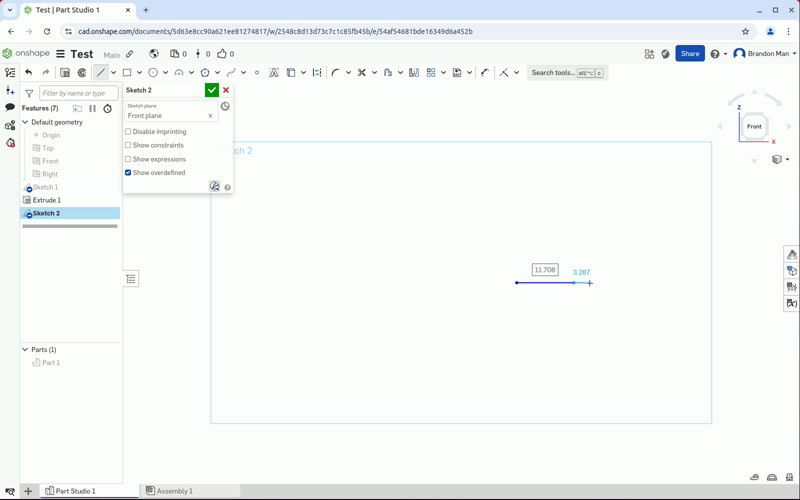
mouse_move(573, 245)
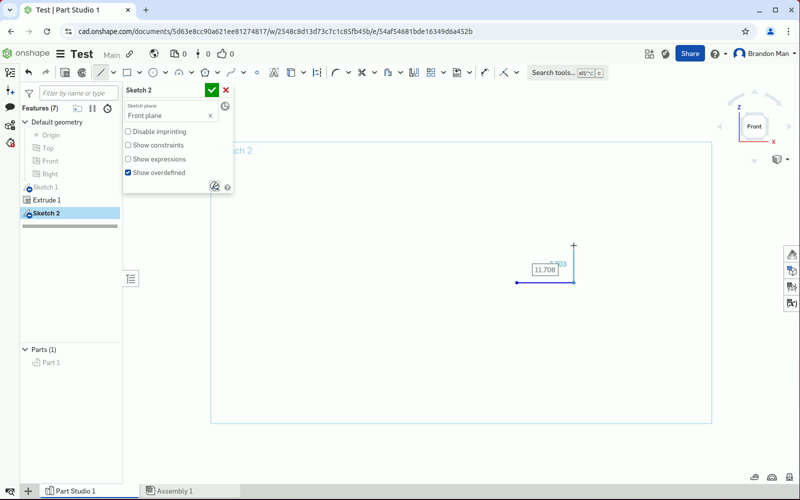
click(573, 245)
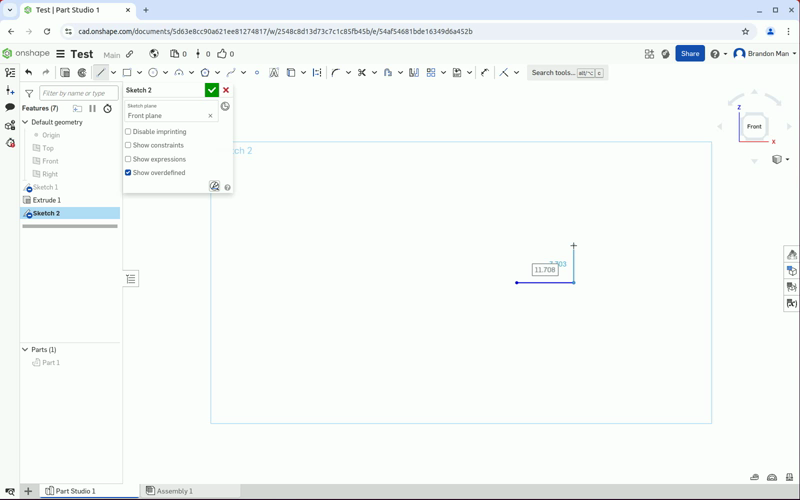
key_up(shift)
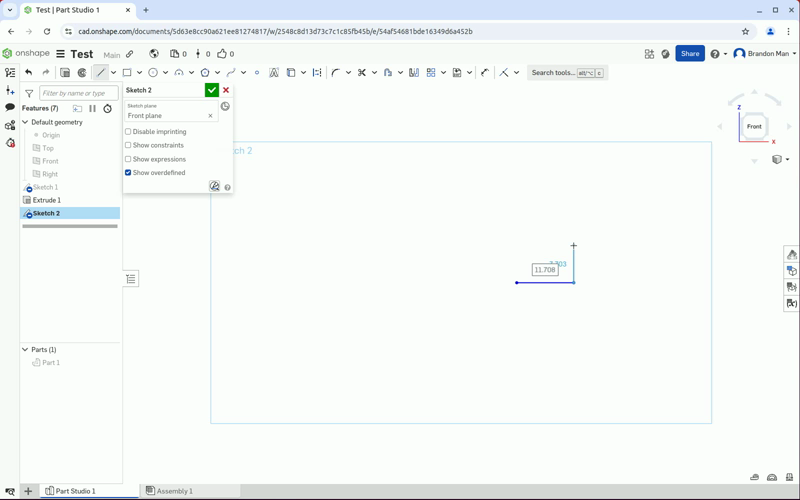
key_down(shift)
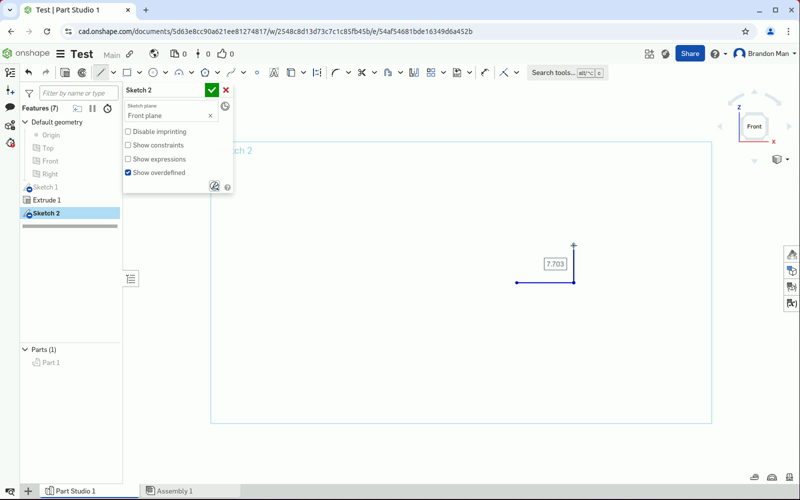
mouse_move(589, 245)
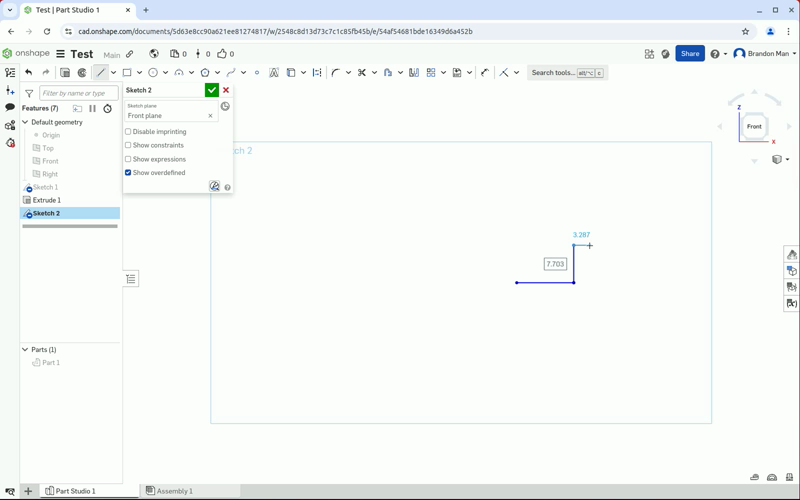
mouse_move(516, 245)
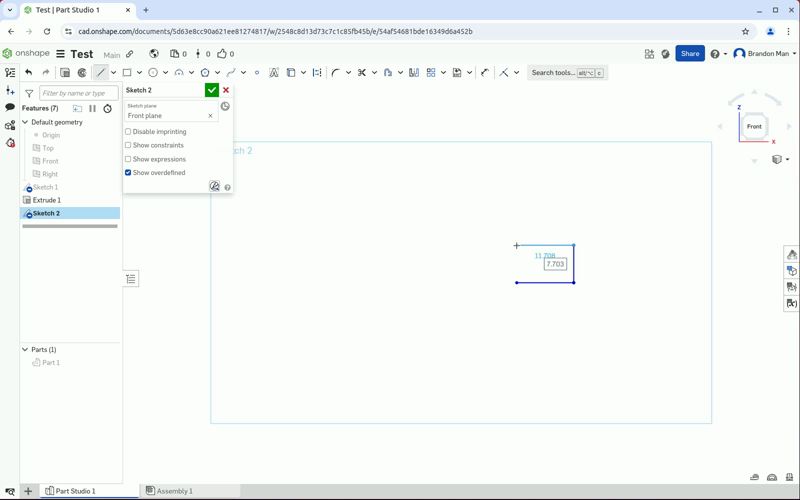
click(516, 245)
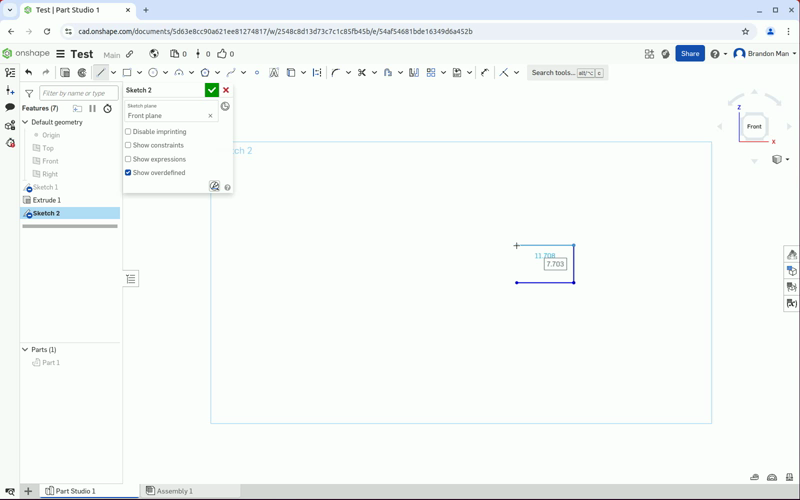
key_up(shift)
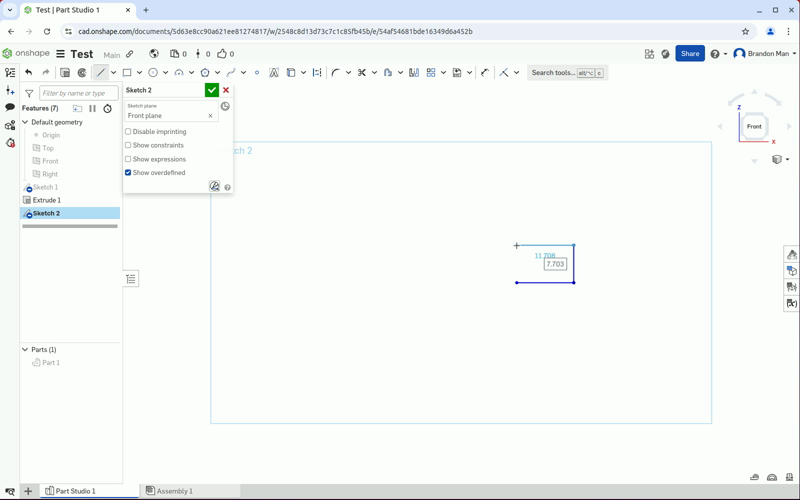
mouse_move(546, 245)
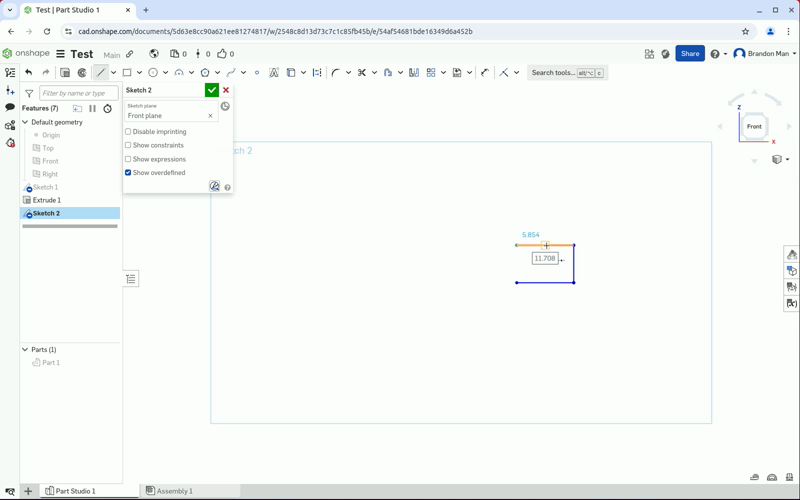
key_down(shift)
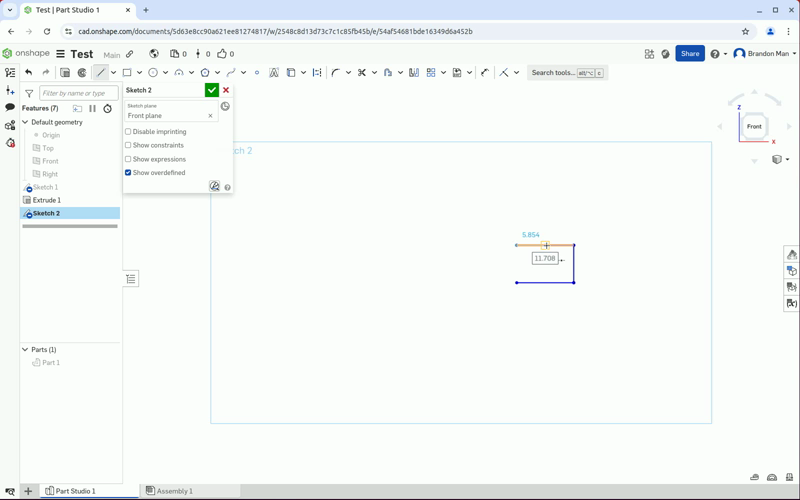
mouse_move(516, 282)
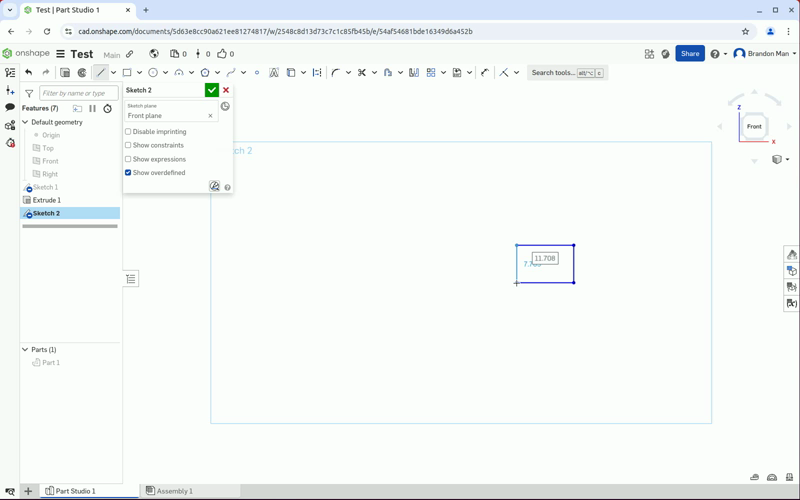
key_up(shift)
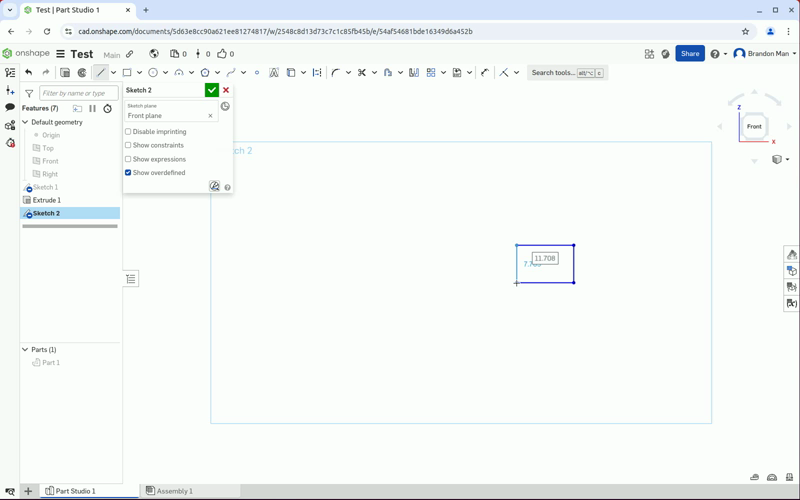
click(516, 282)
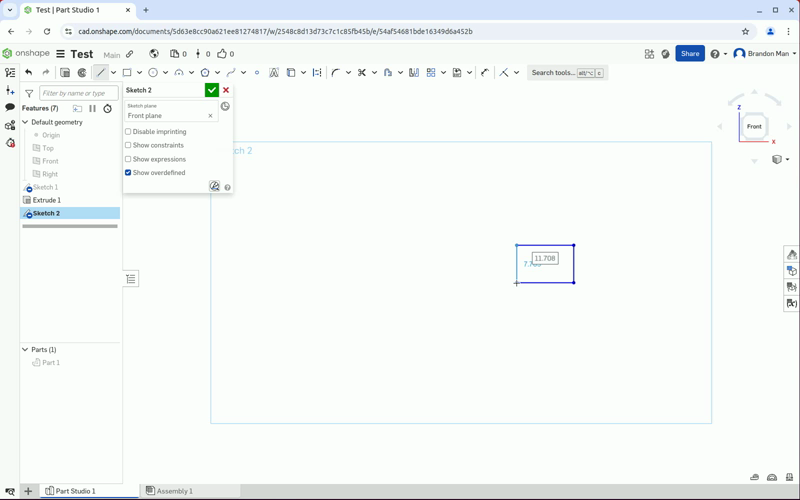
key(esc)
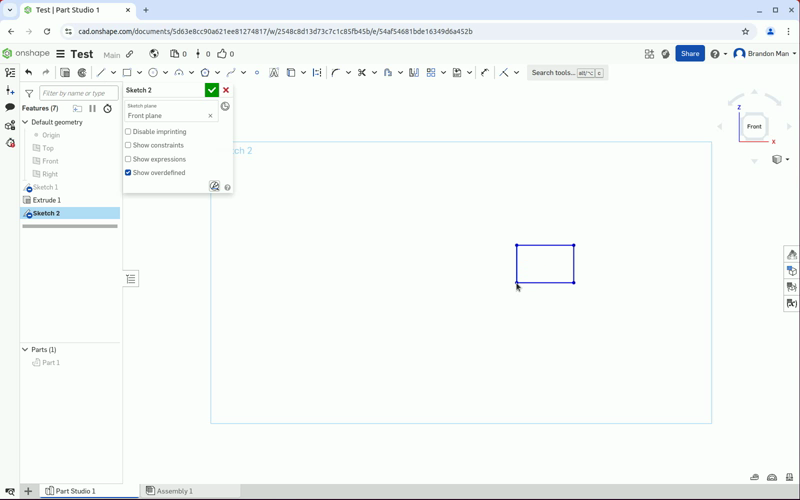
mouse_move(569, 276)
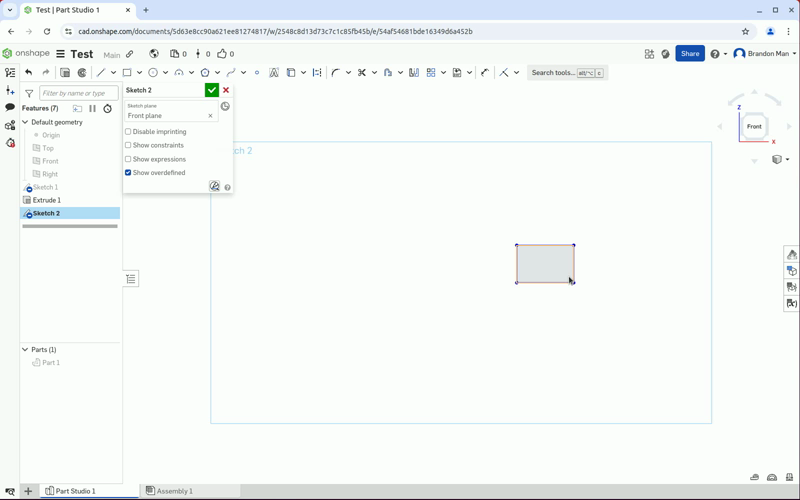
click(569, 276)
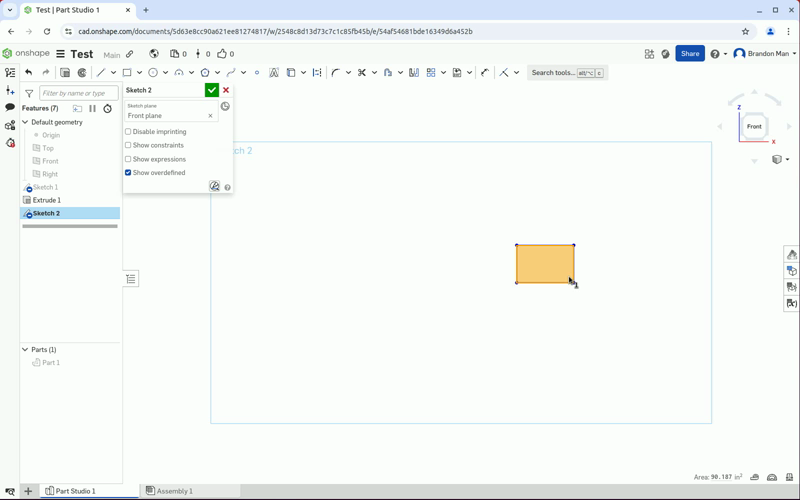
mouse_move(73, 352)
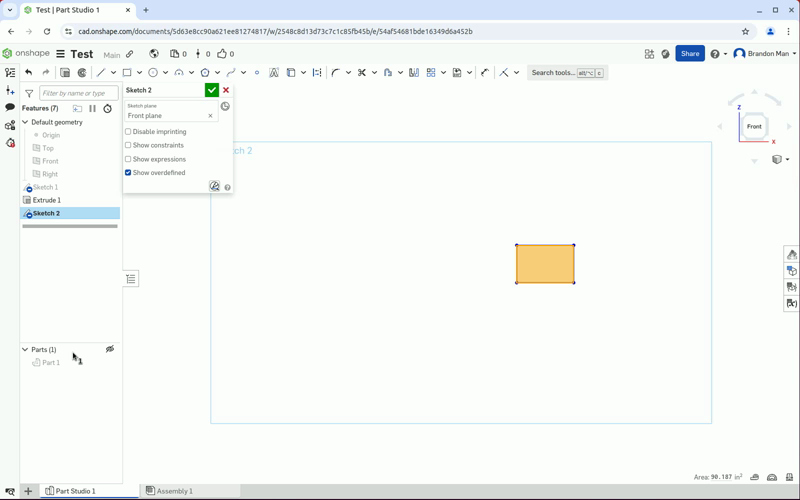
key(shift+y)
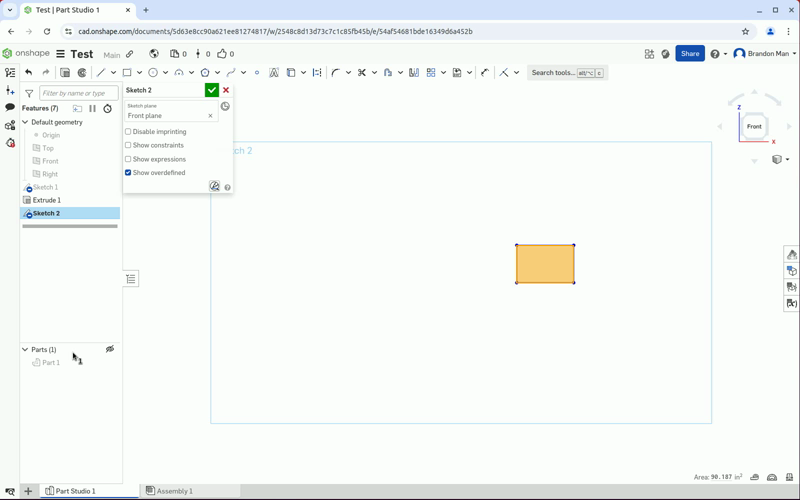
key(shift+e)
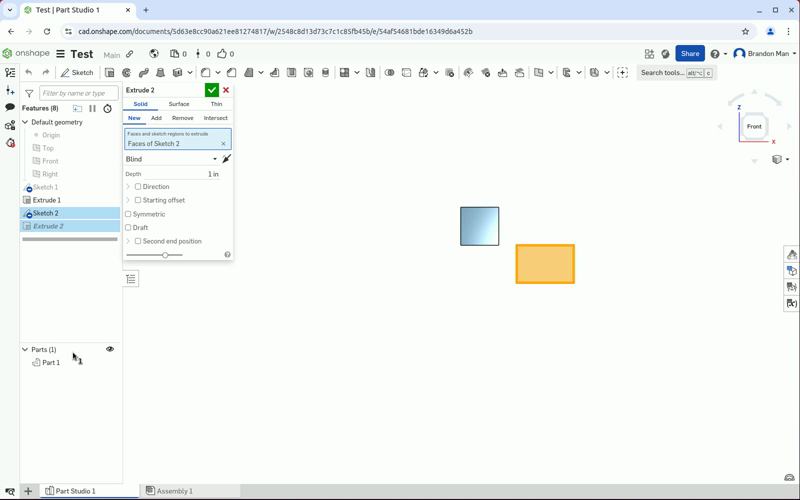
mouse_move(143, 106)
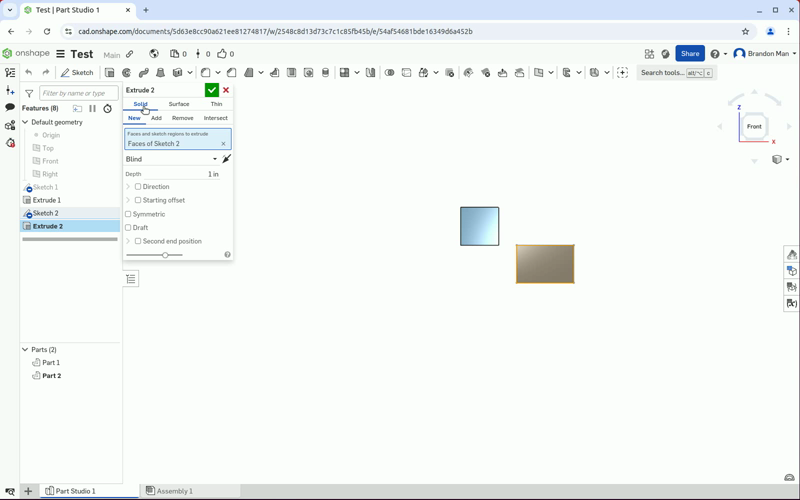
click(143, 106)
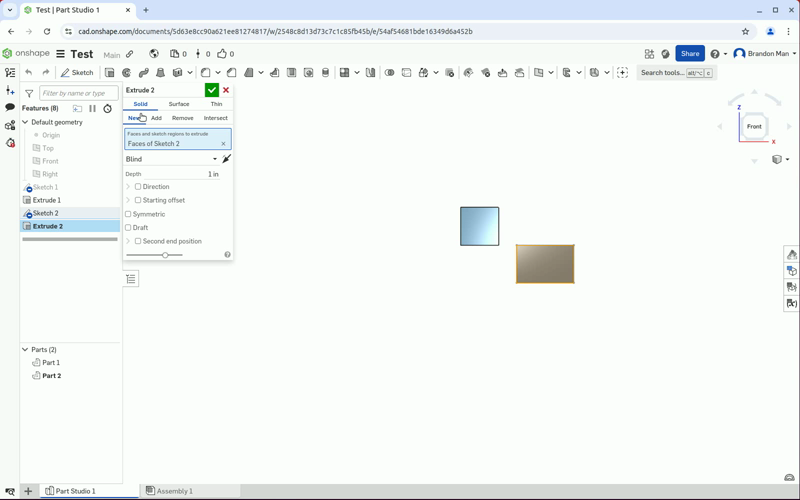
mouse_move(137, 120)
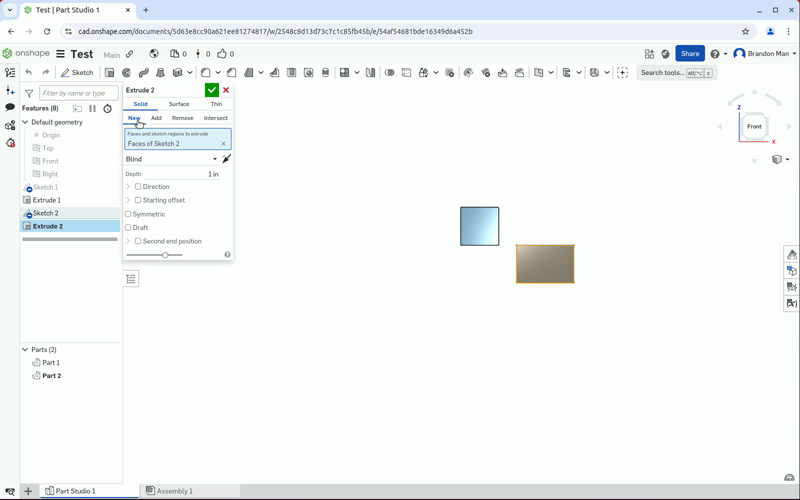
click(137, 120)
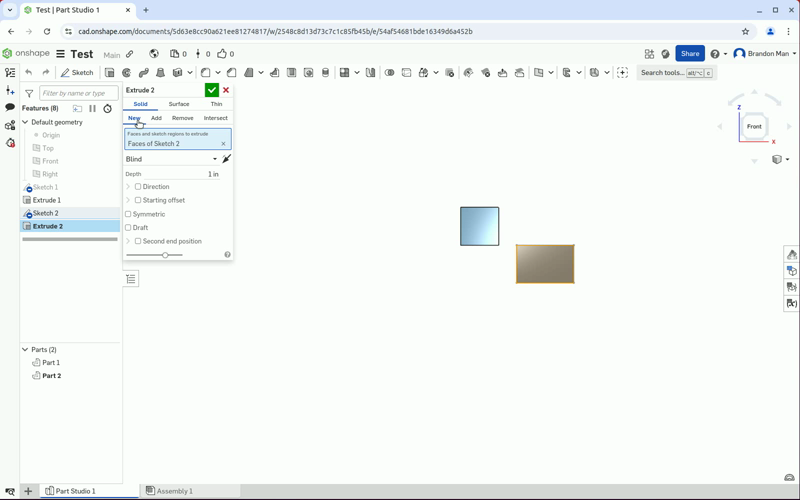
key(tab, 4)
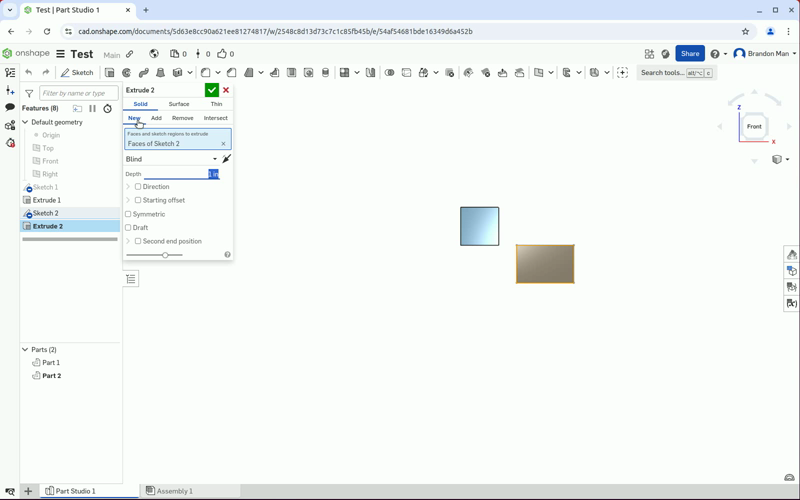
text(-13.721)
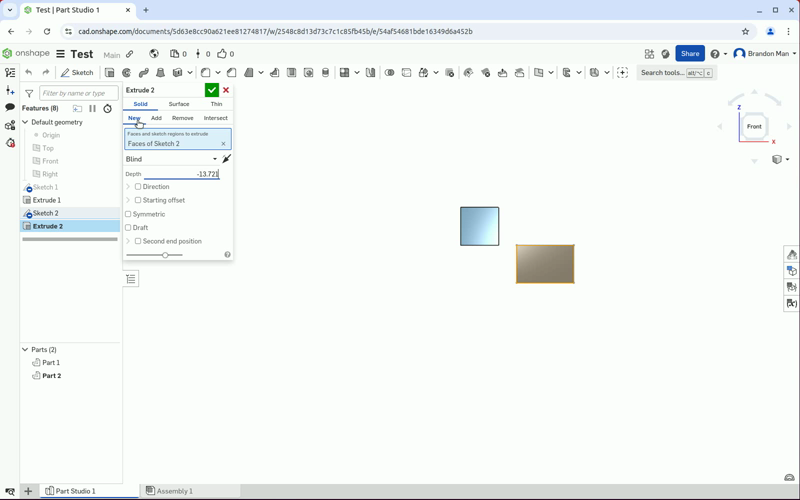
key(enter)
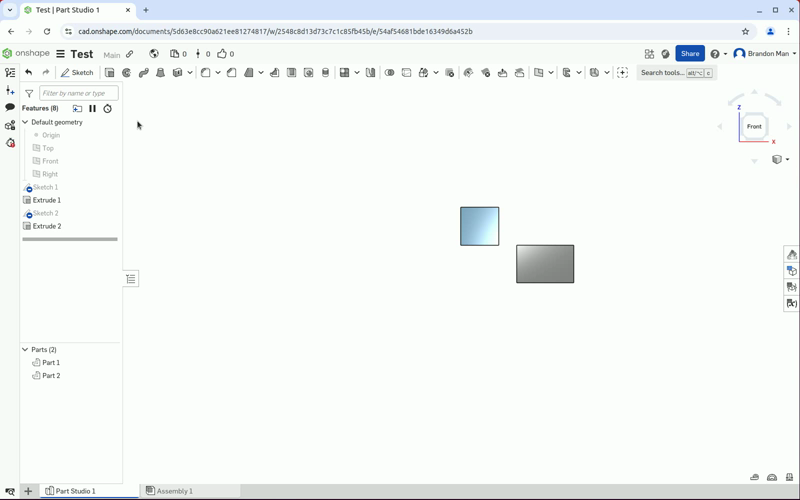
key(shift+h)
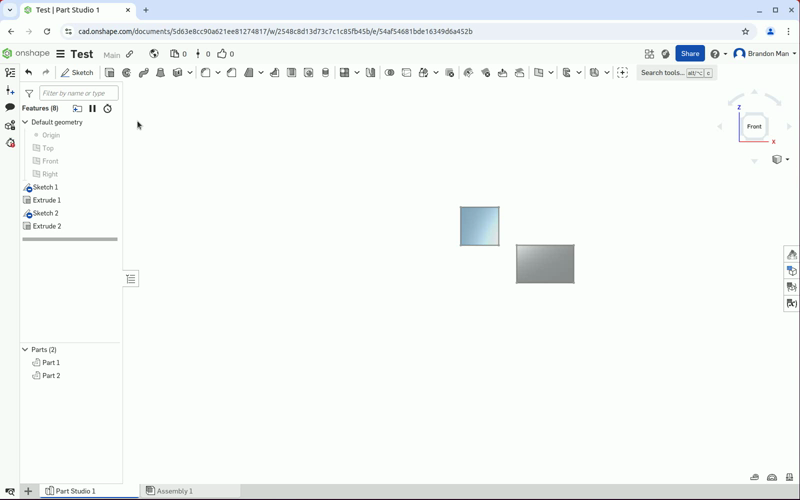
key(shift+h)
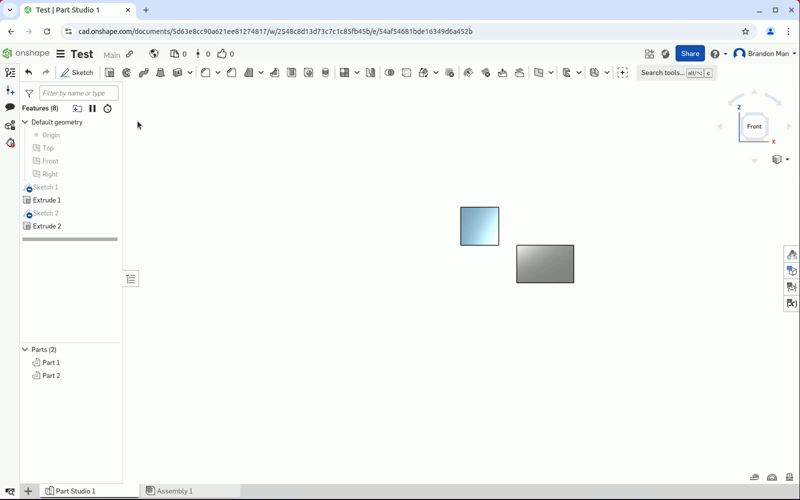
mouse_move(73, 189)
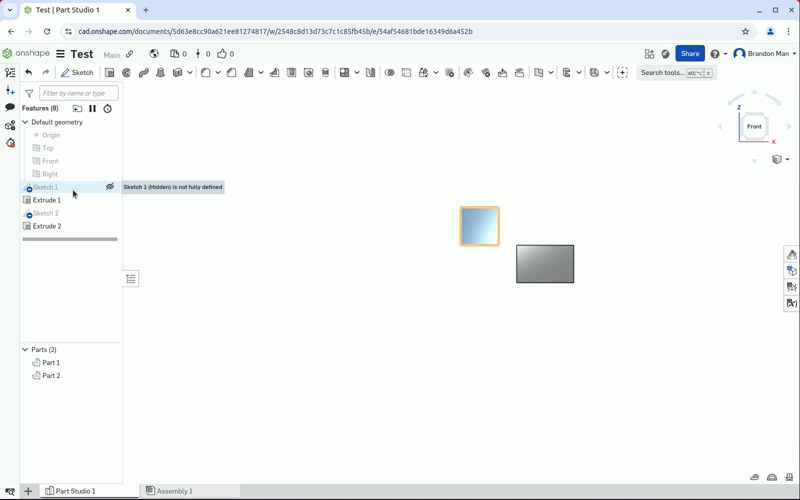
click(73, 189)
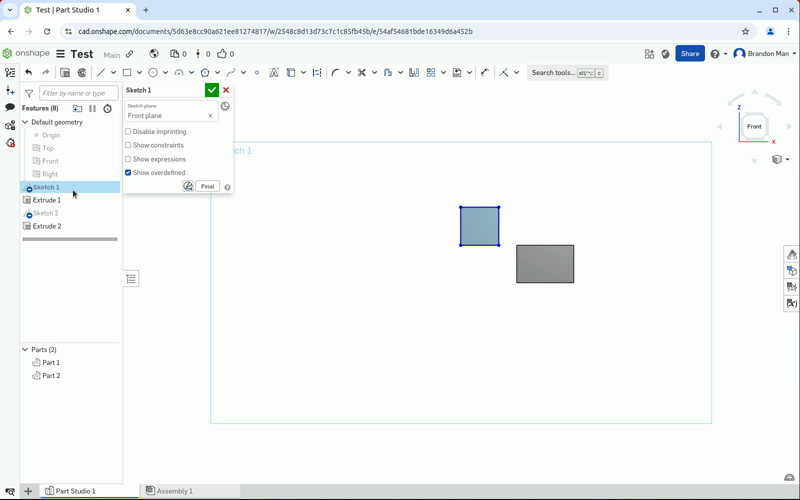
mouse_move(229, 92)
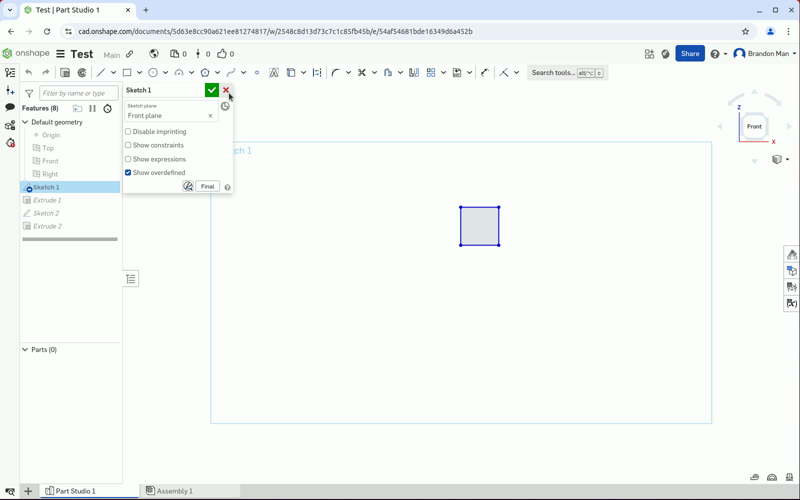
click(229, 92)
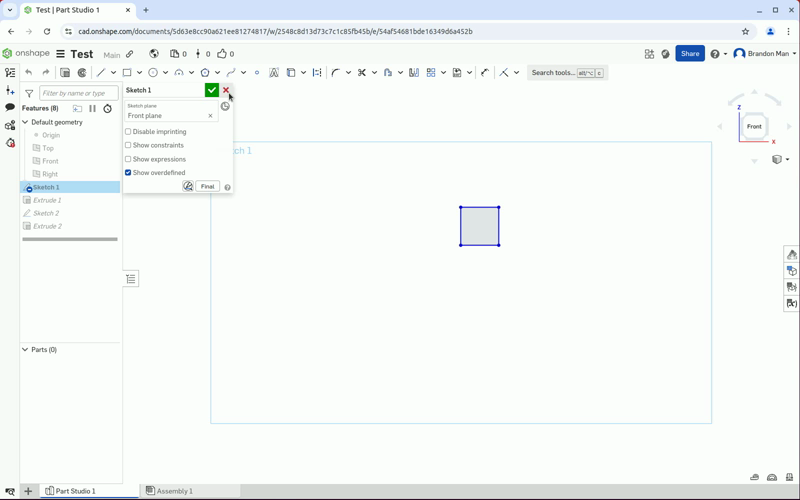
key(shift+s)
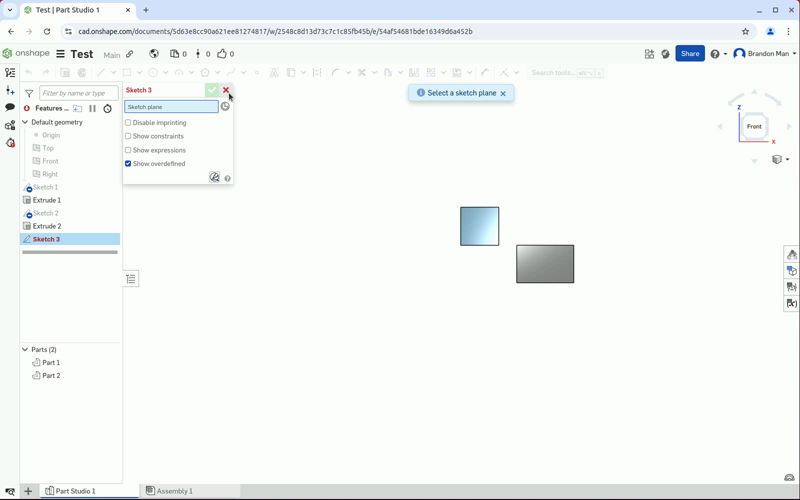
mouse_move(73, 163)
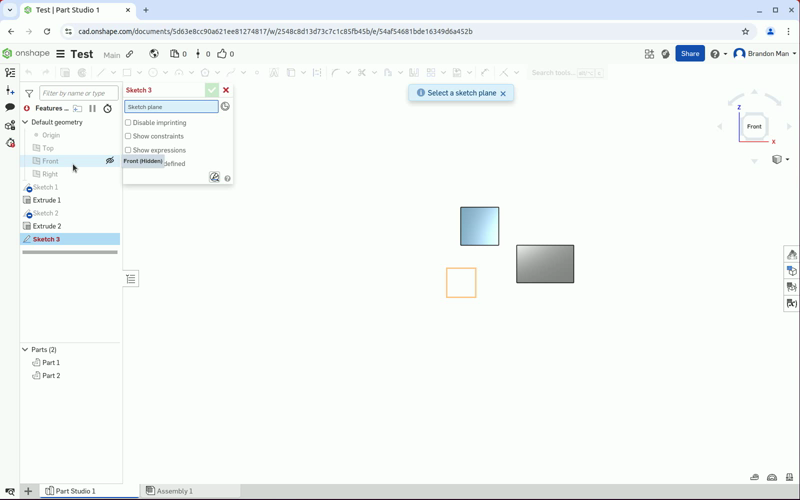
click(73, 163)
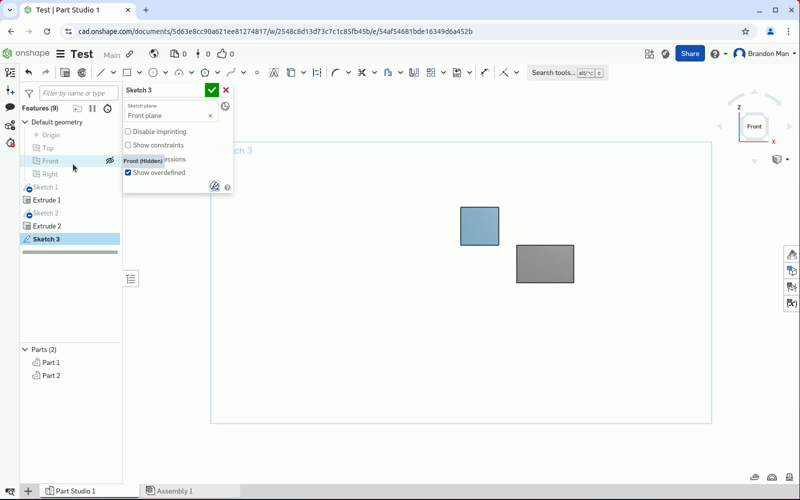
mouse_move(73, 352)
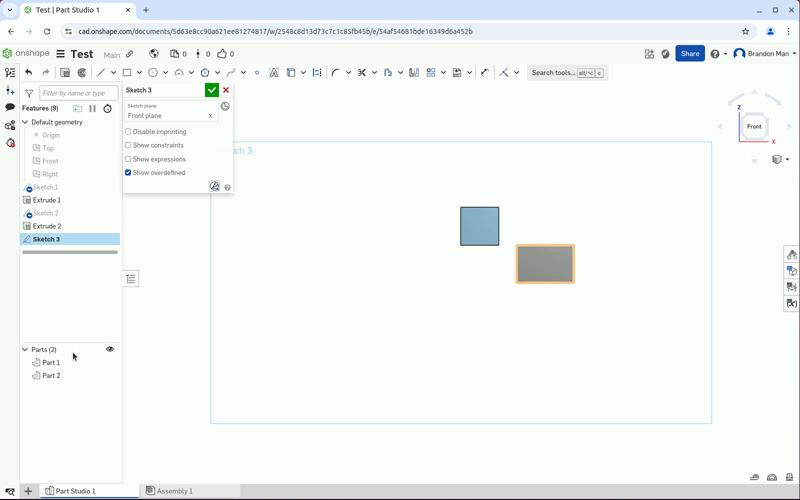
key(y)
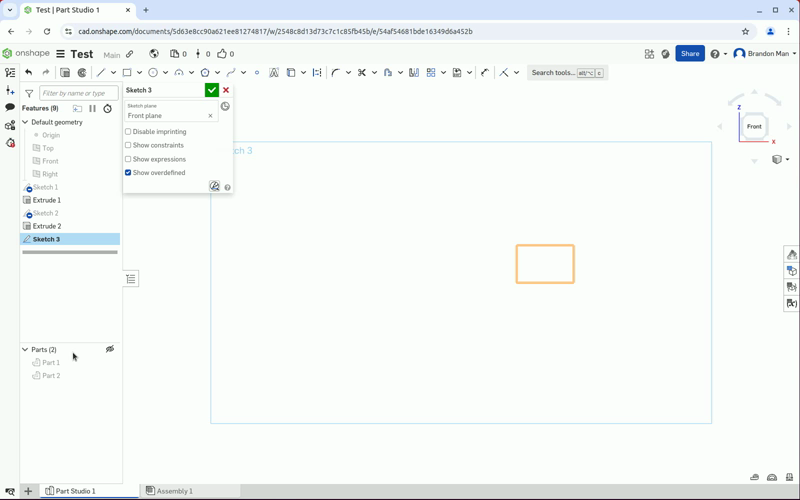
key(l)
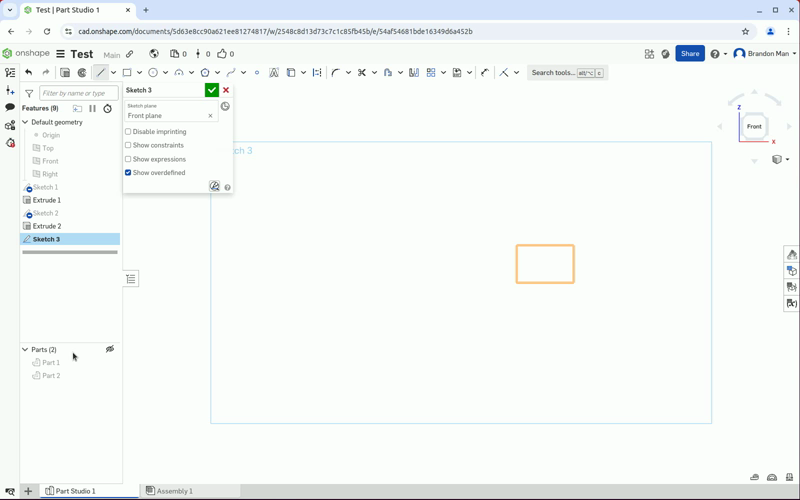
key_down(shift)
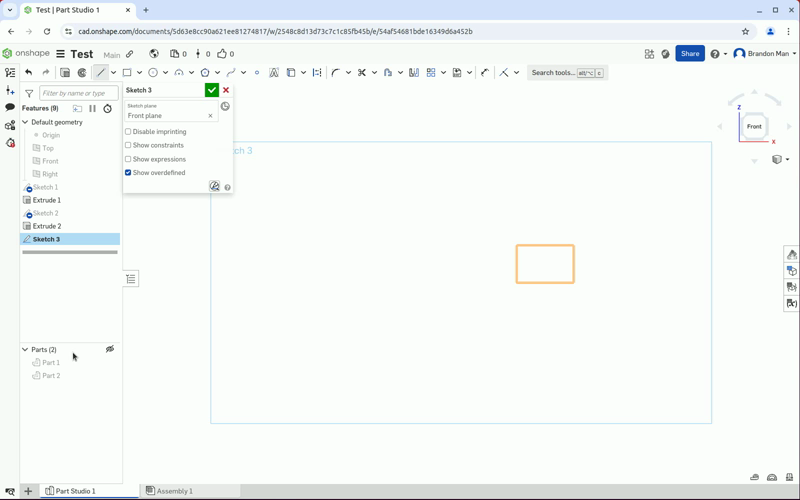
mouse_move(460, 282)
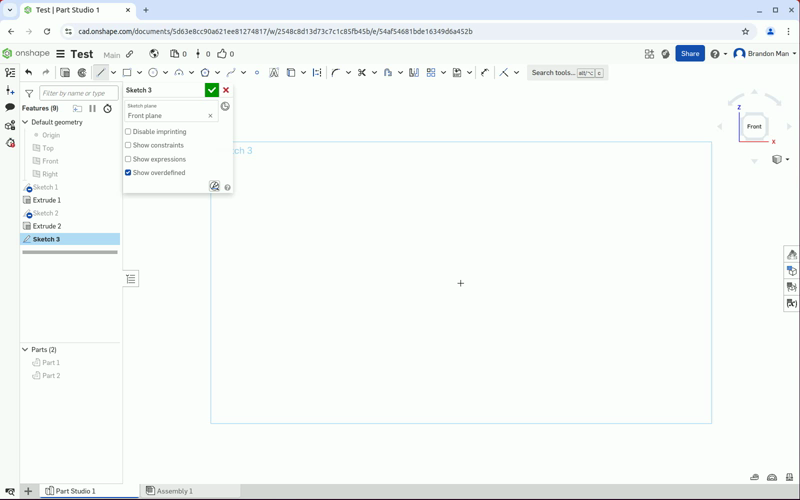
click(460, 282)
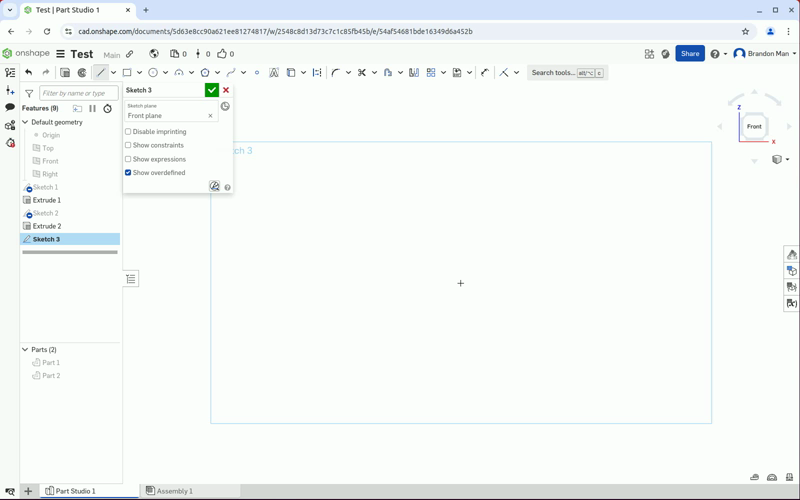
key_up(shift)
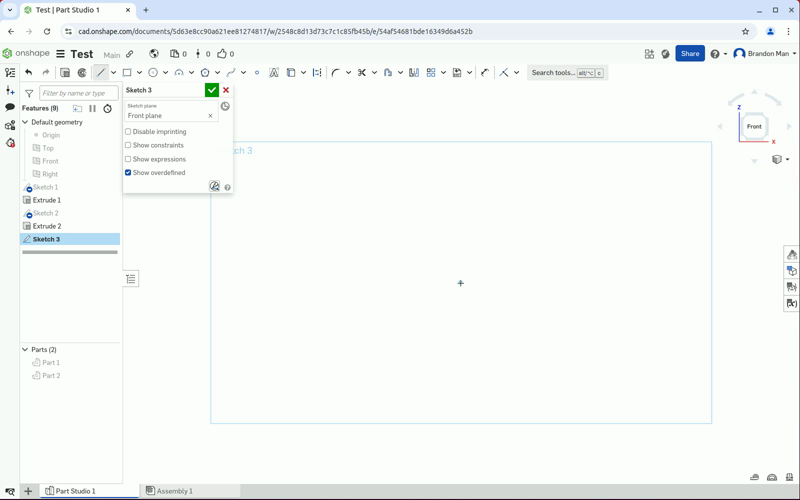
key_down(shift)
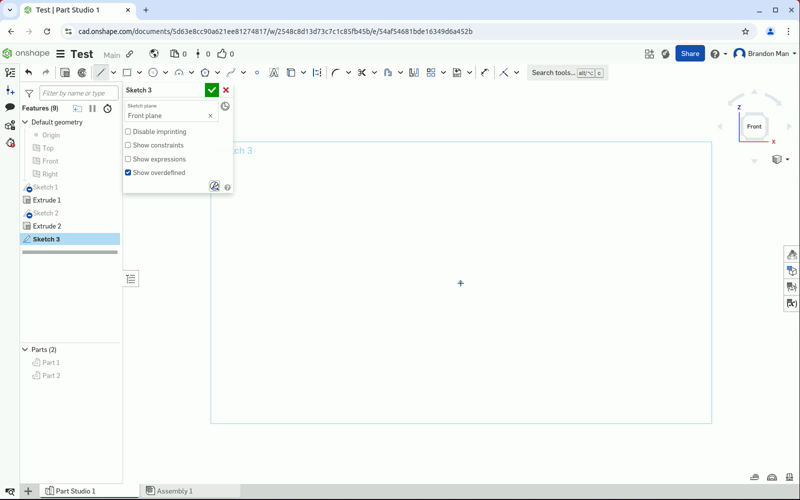
mouse_move(490, 282)
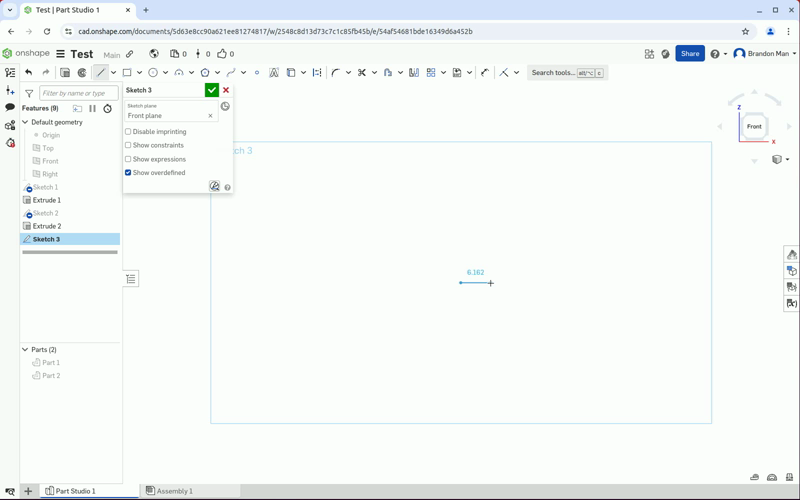
mouse_move(517, 282)
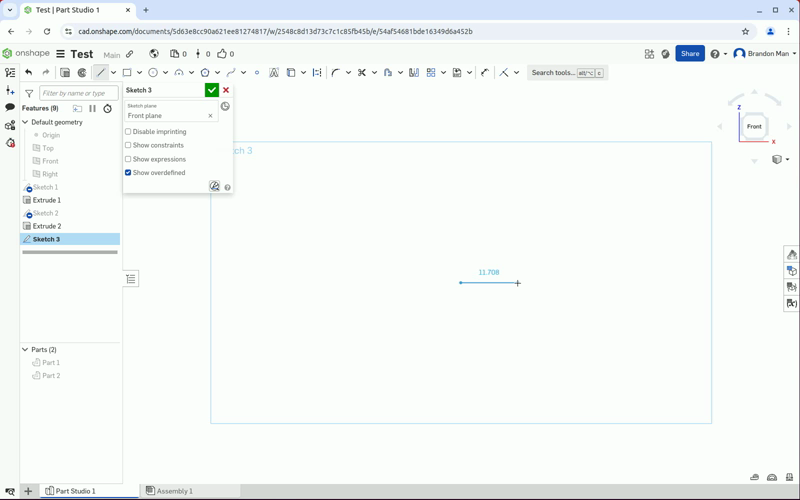
click(517, 282)
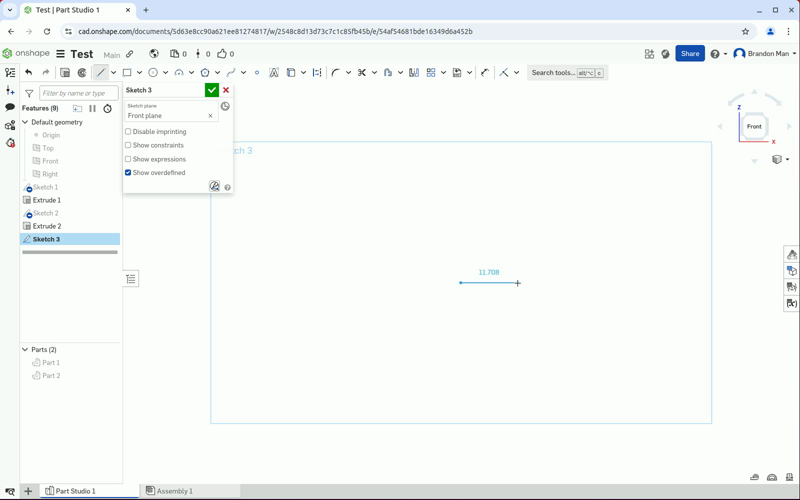
key_up(shift)
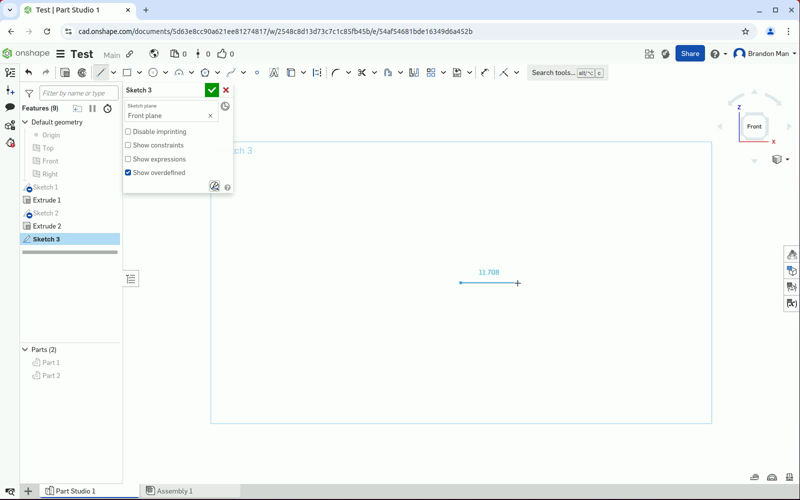
key_down(shift)
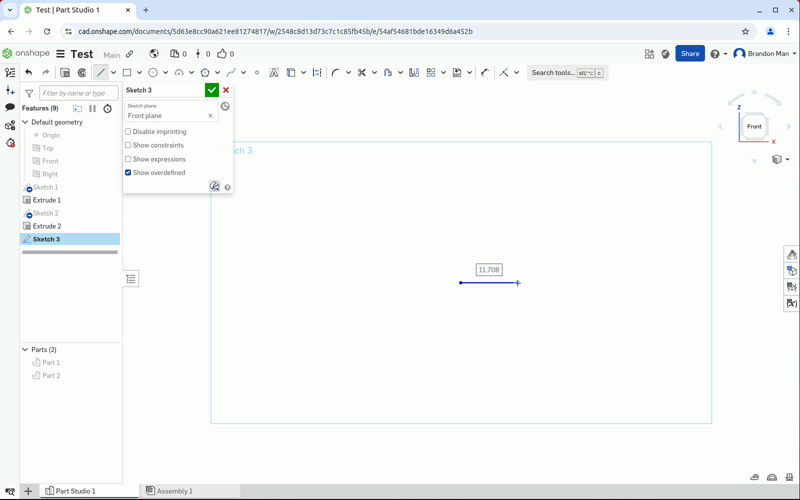
mouse_move(547, 282)
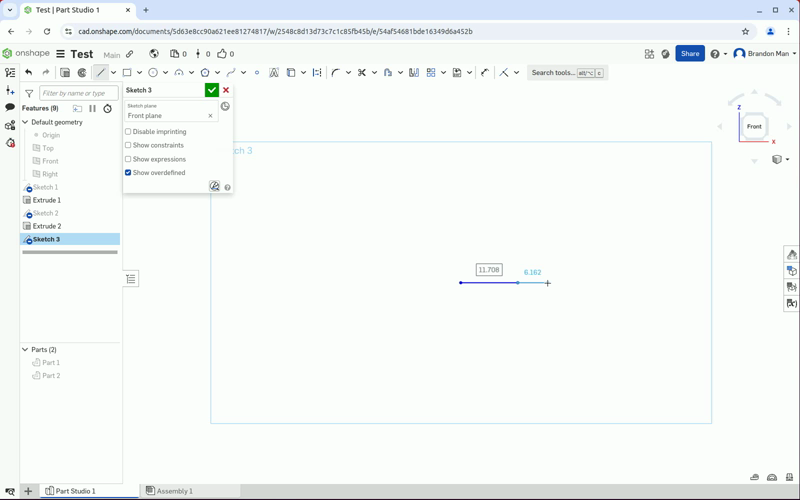
mouse_move(517, 245)
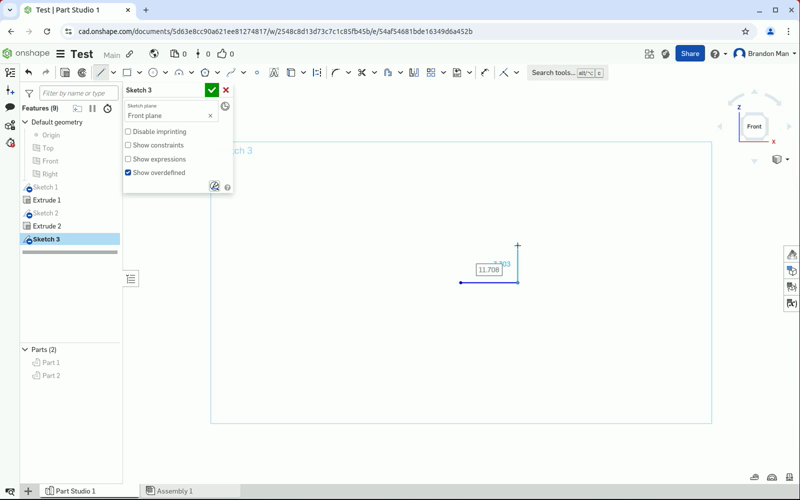
click(517, 245)
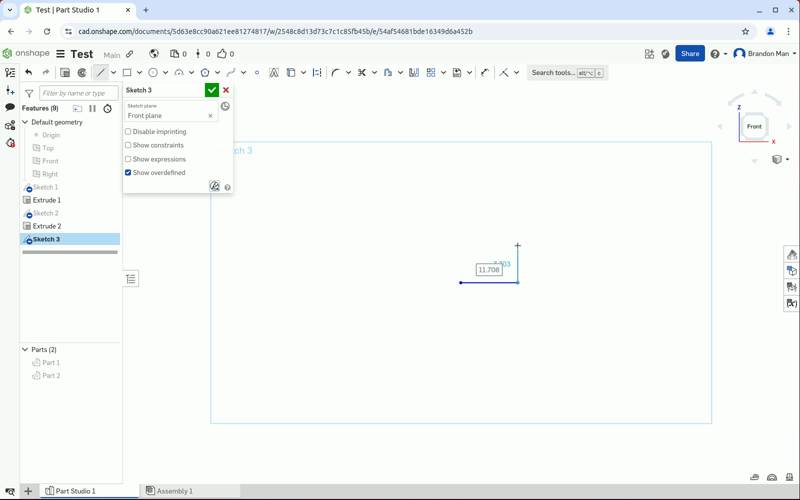
key_up(shift)
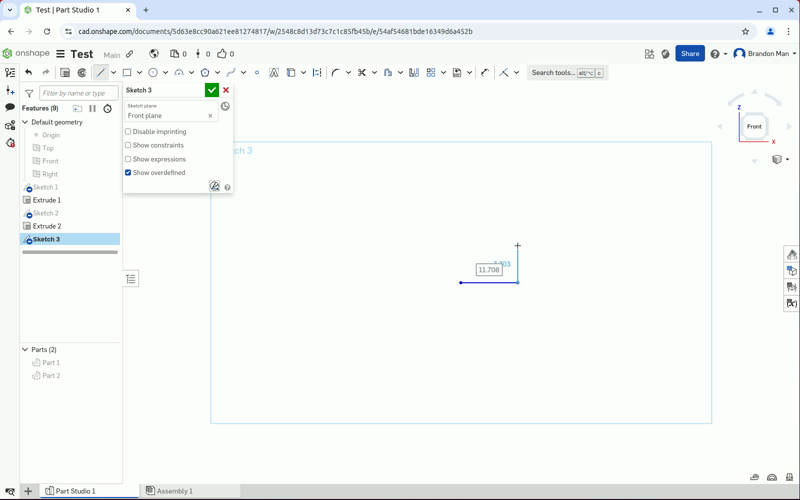
key_down(shift)
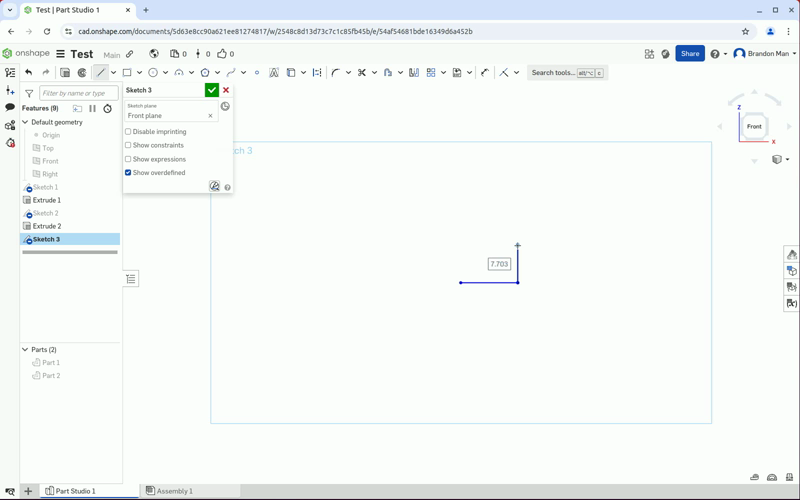
mouse_move(547, 245)
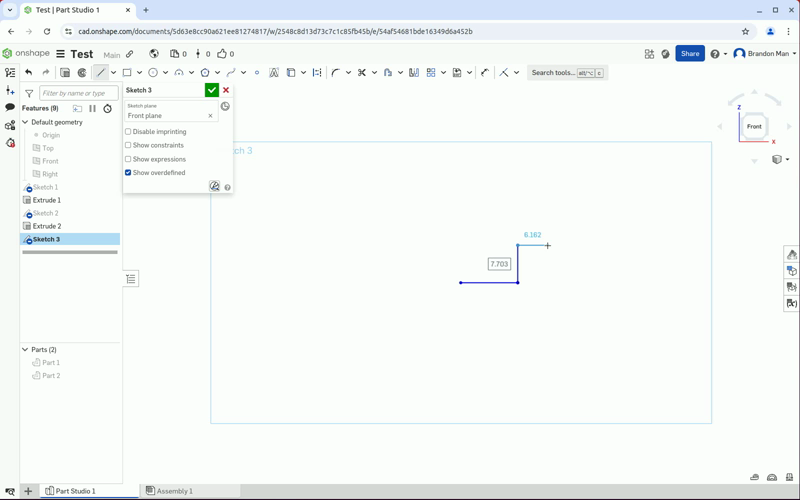
mouse_move(498, 245)
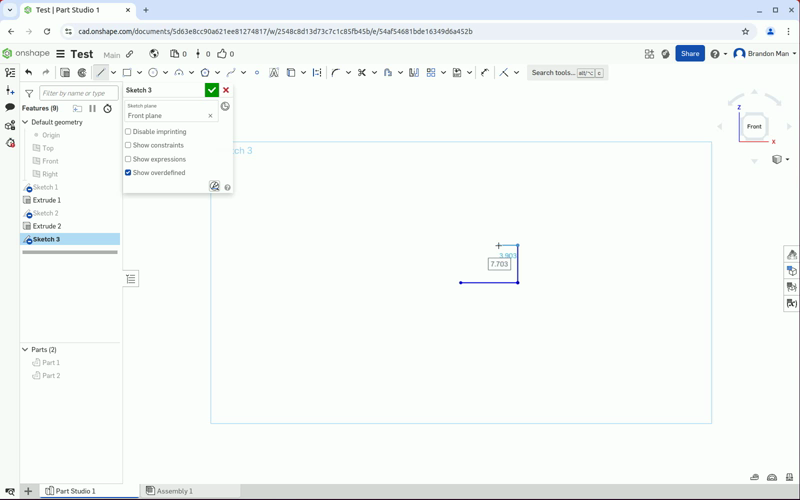
click(498, 245)
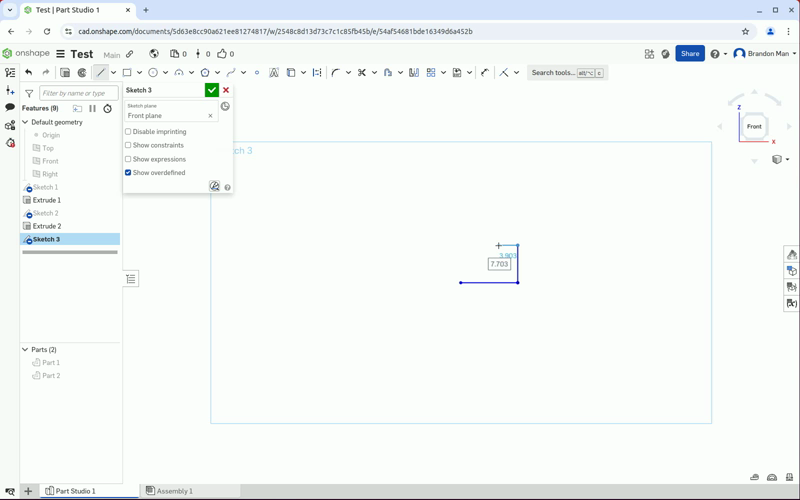
key_up(shift)
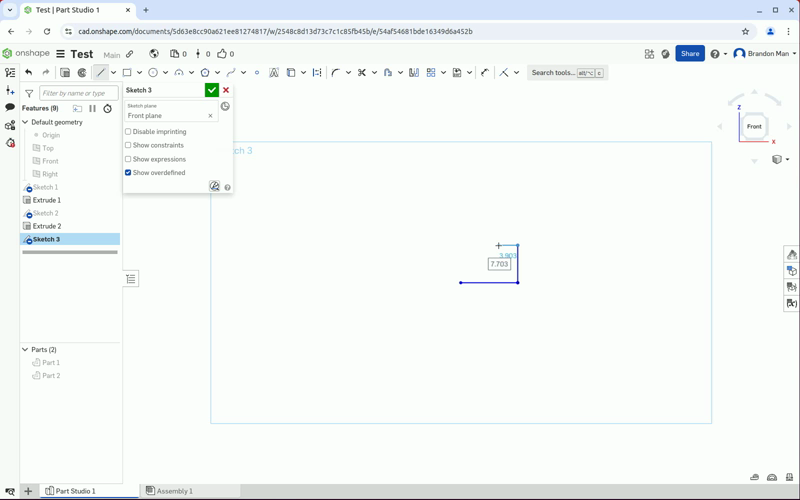
key_down(shift)
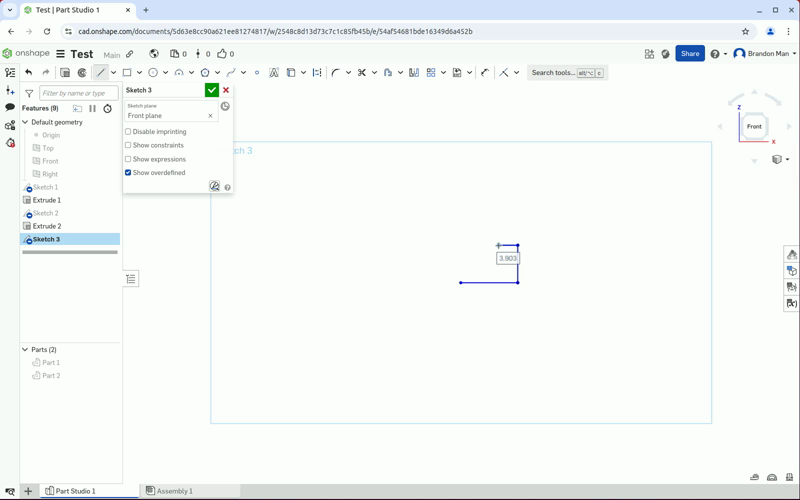
mouse_move(528, 245)
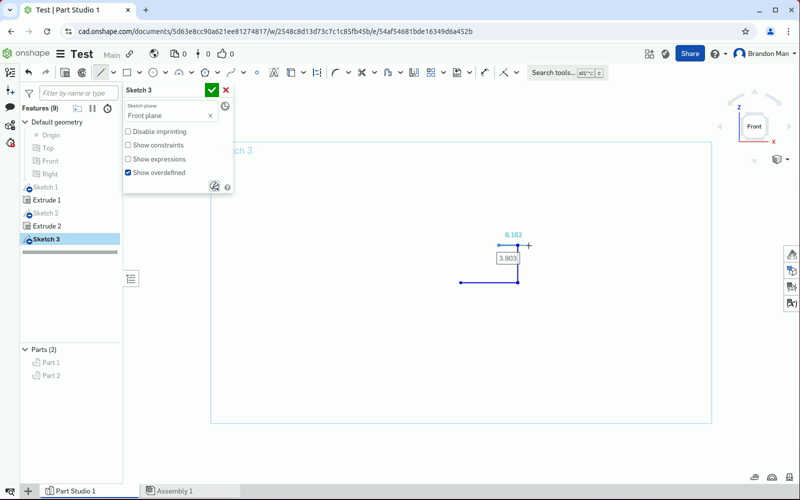
mouse_move(460, 245)
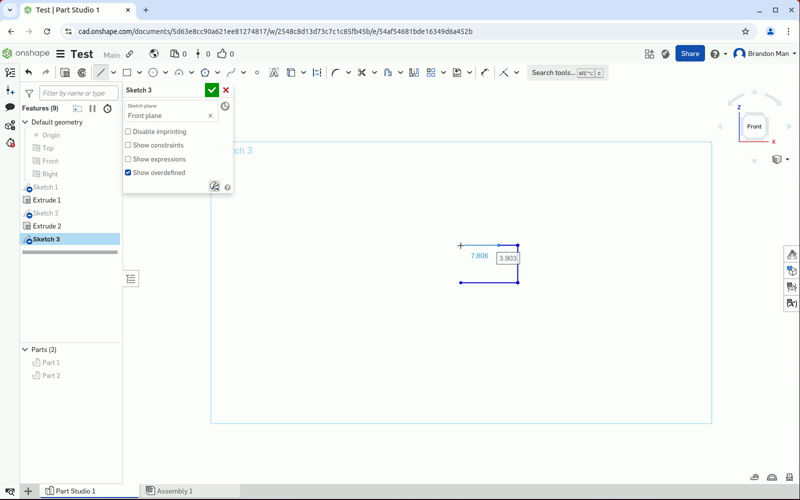
click(460, 245)
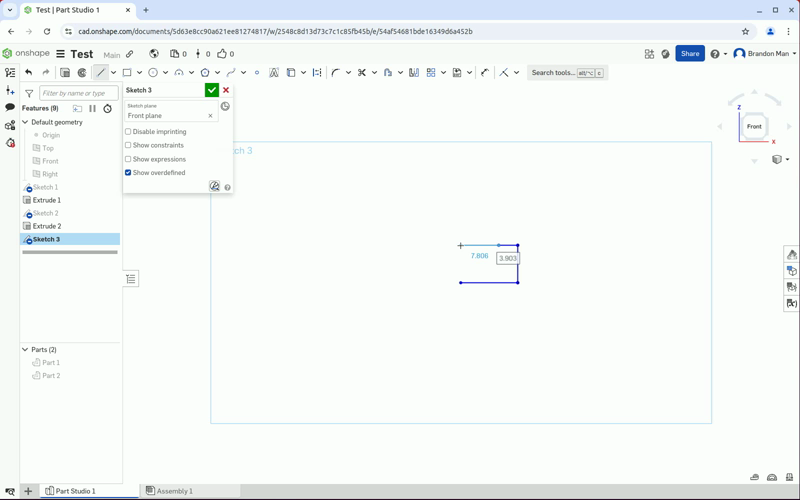
key_up(shift)
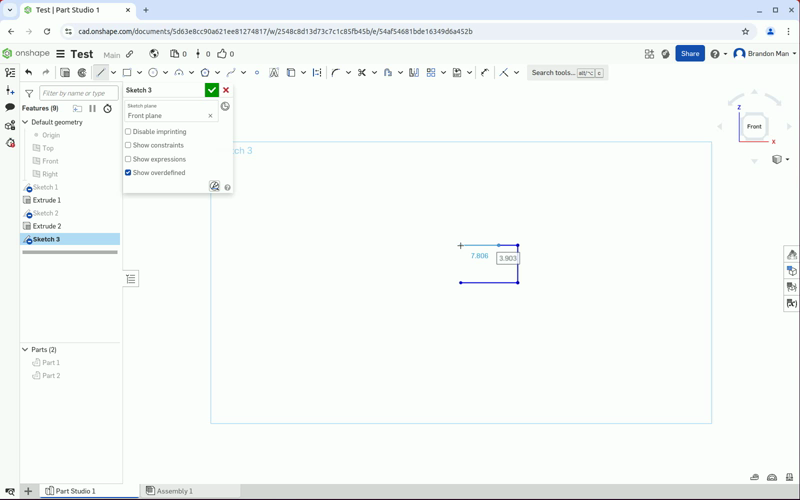
mouse_move(490, 245)
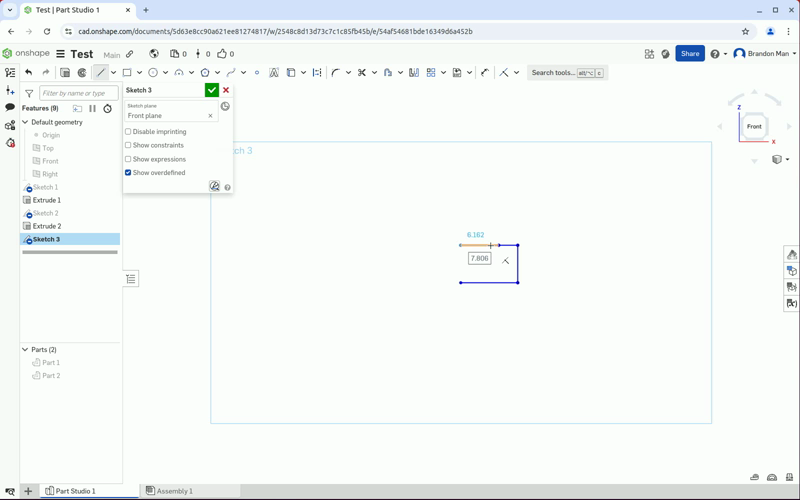
key_down(shift)
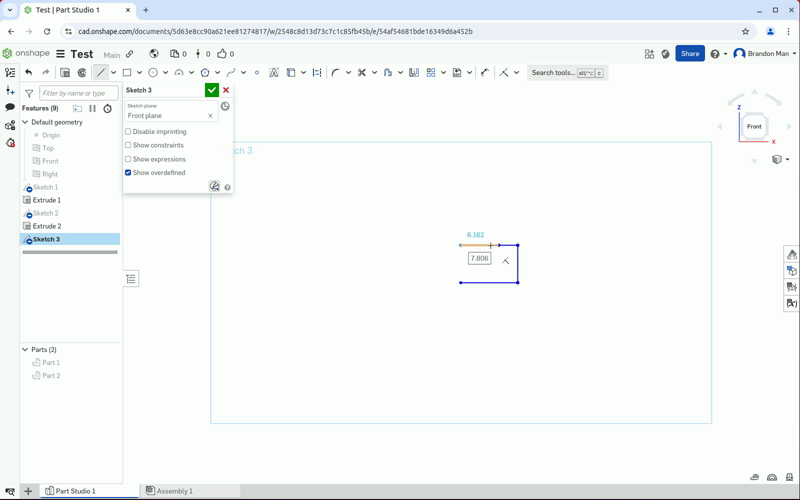
mouse_move(460, 282)
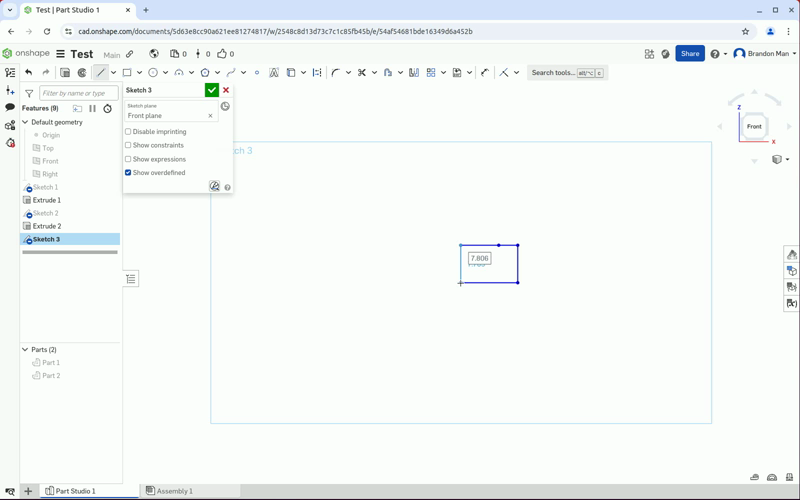
key_up(shift)
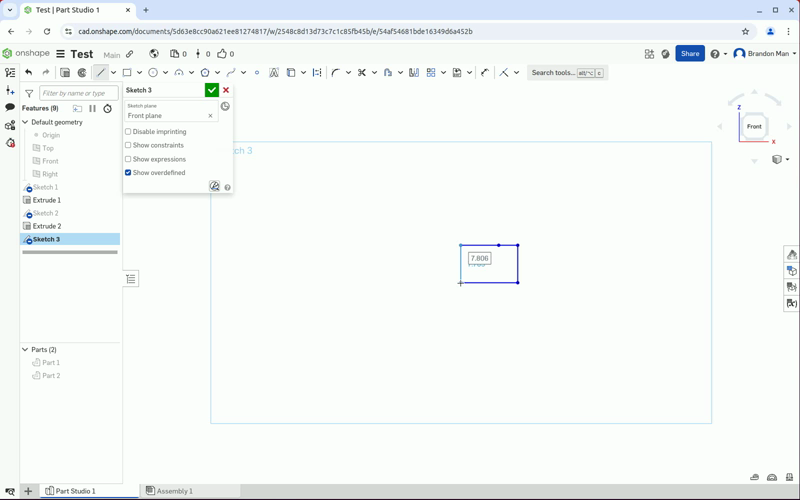
click(460, 282)
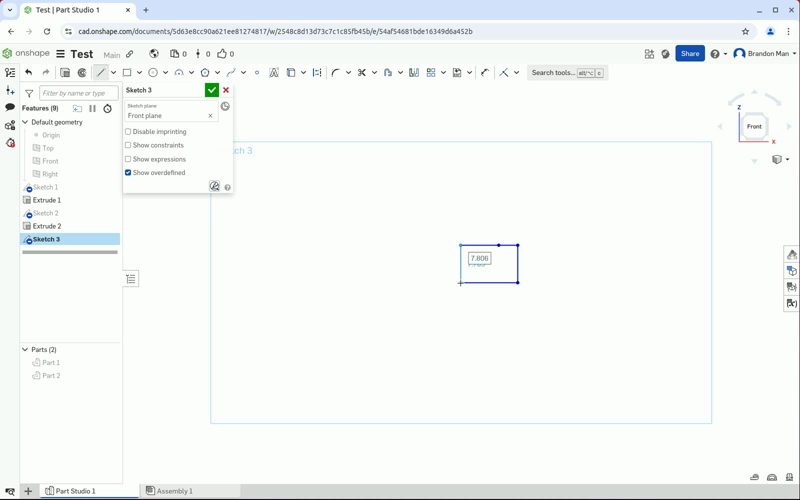
key(esc)
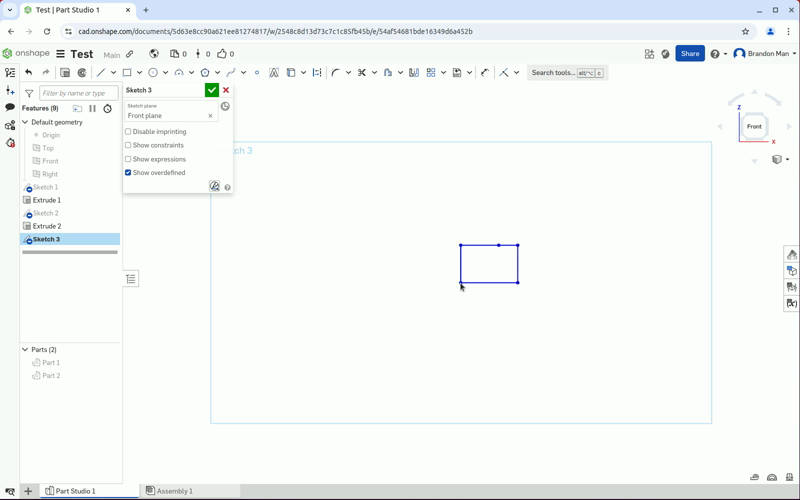
mouse_move(507, 271)
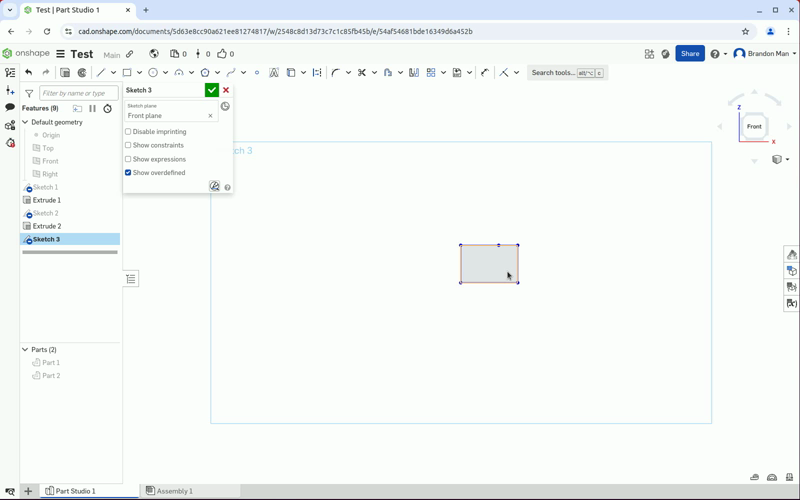
click(507, 271)
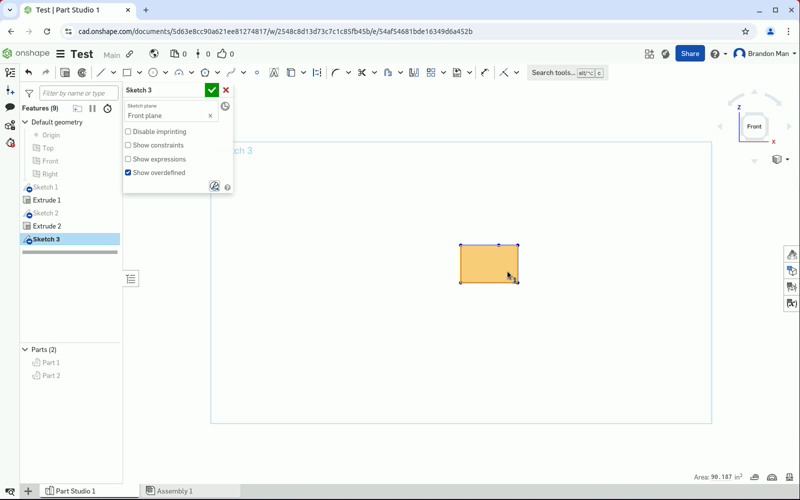
mouse_move(73, 352)
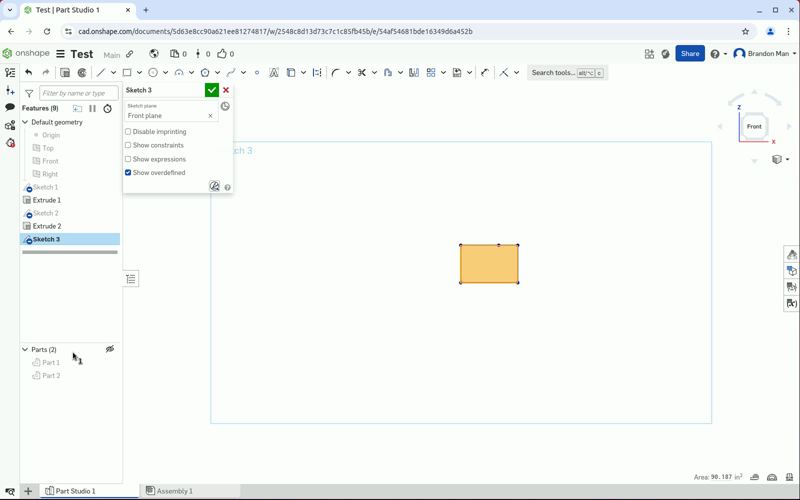
key(shift+y)
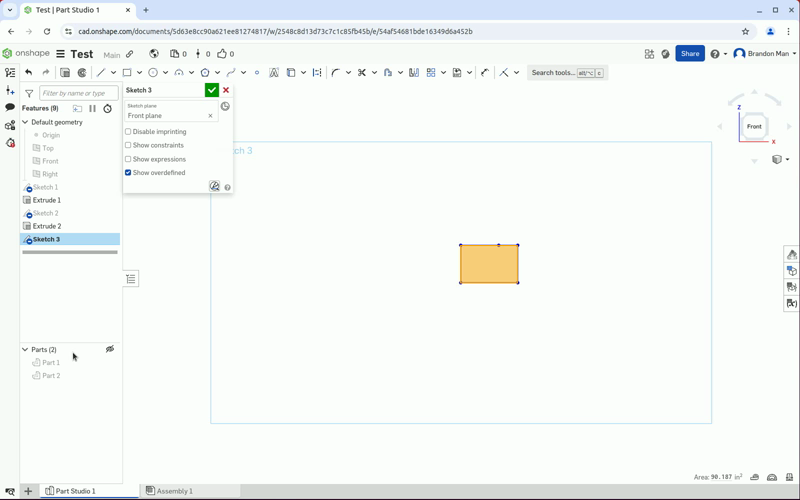
key(shift+e)
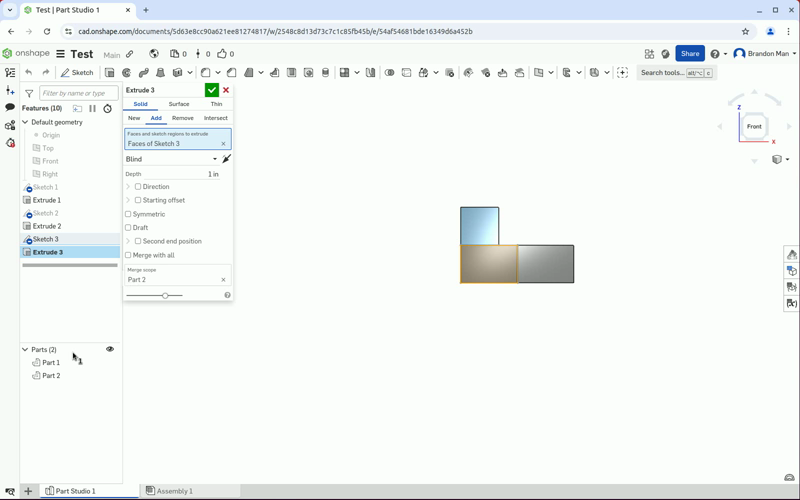
mouse_move(143, 106)
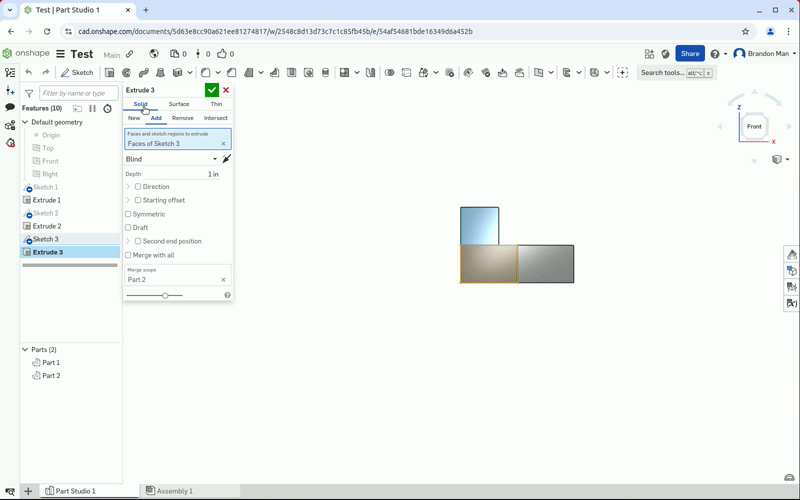
click(143, 106)
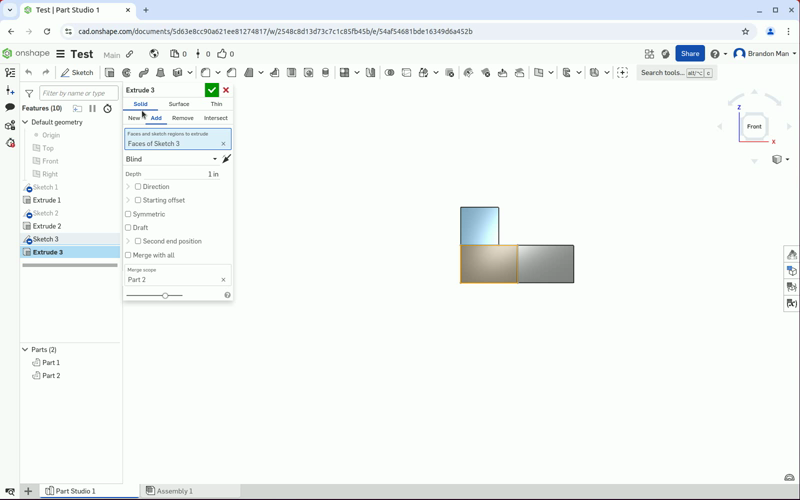
mouse_move(137, 120)
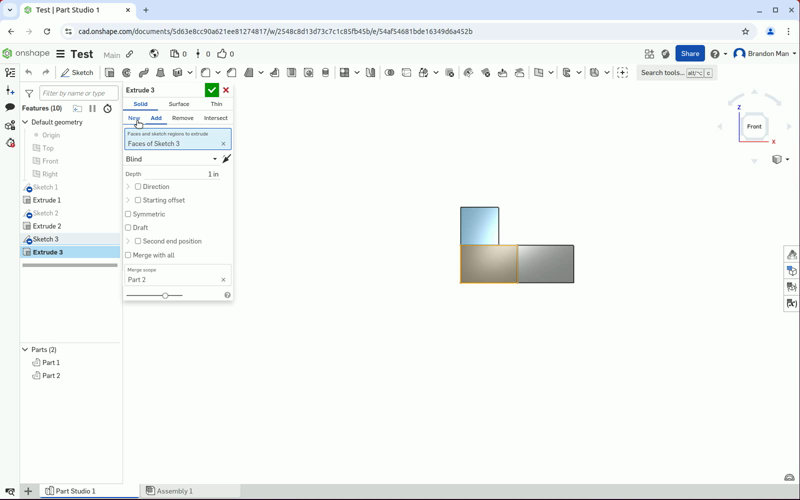
click(137, 120)
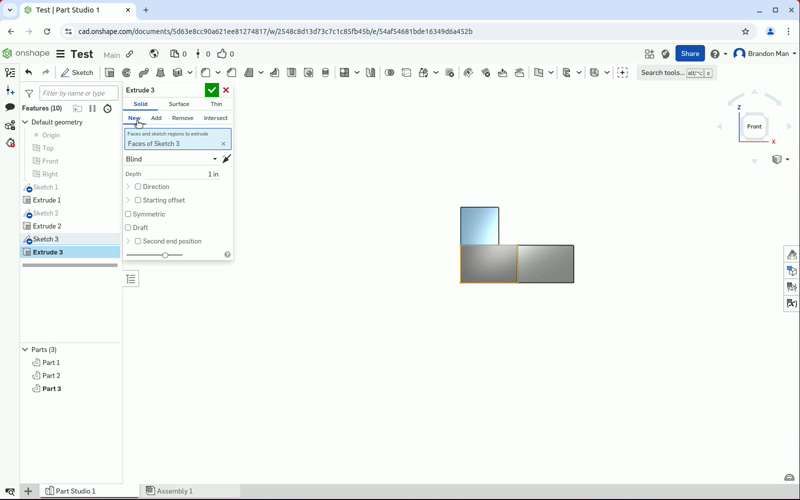
key(tab, 4)
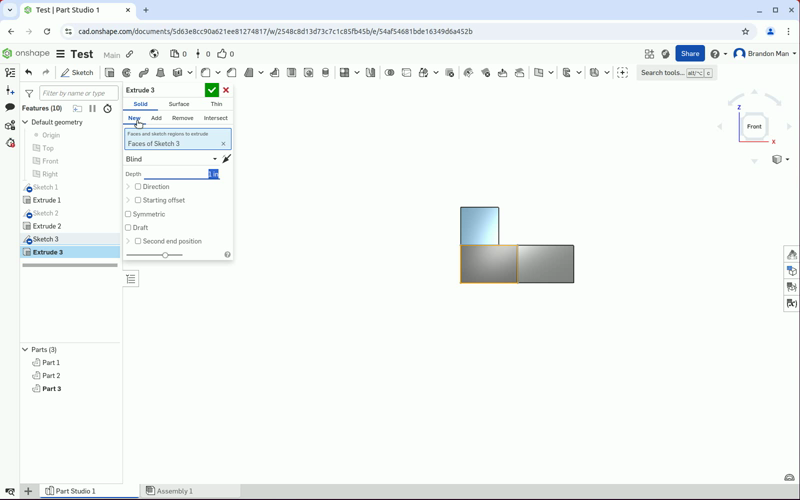
text(-13.721)
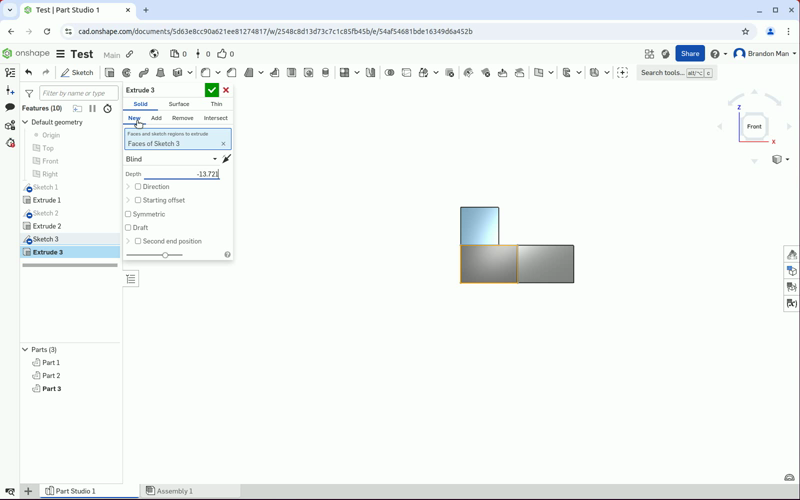
key(enter)
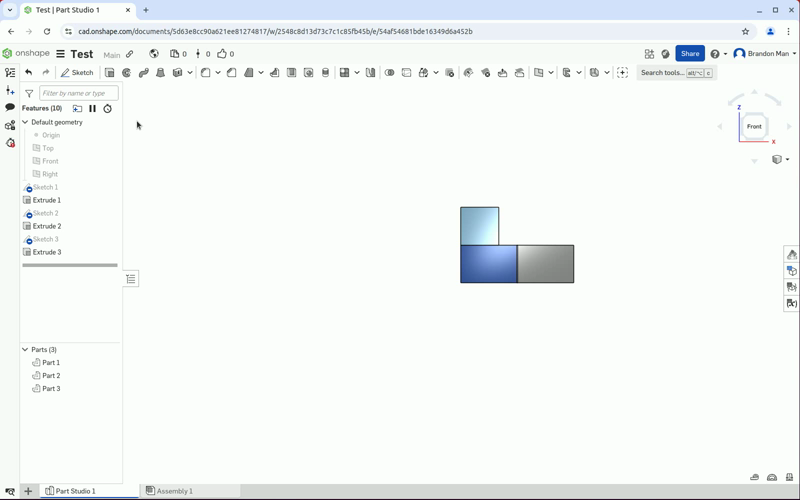
key(shift+h)
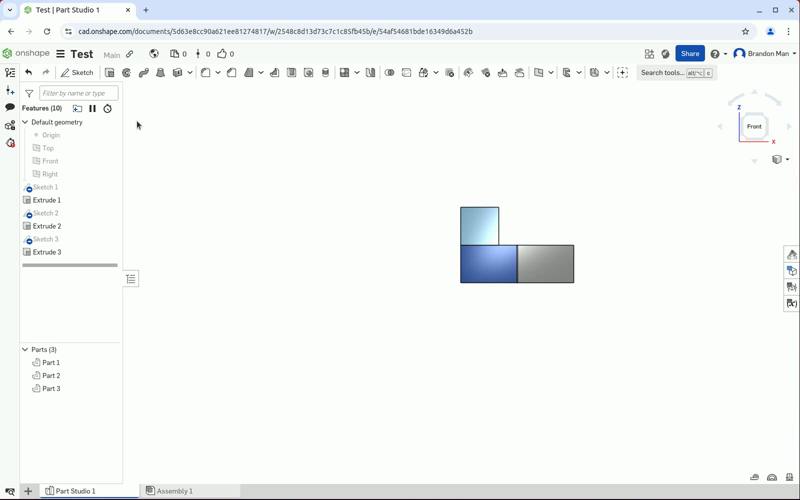
key(shift+h)
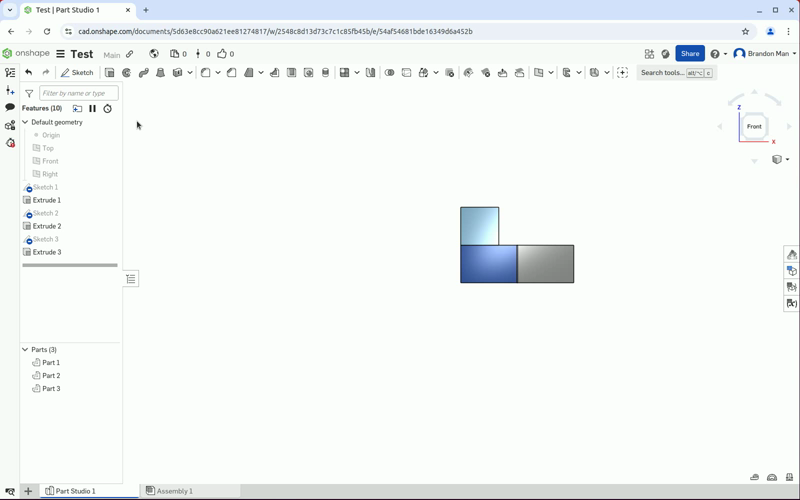
mouse_move(73, 189)
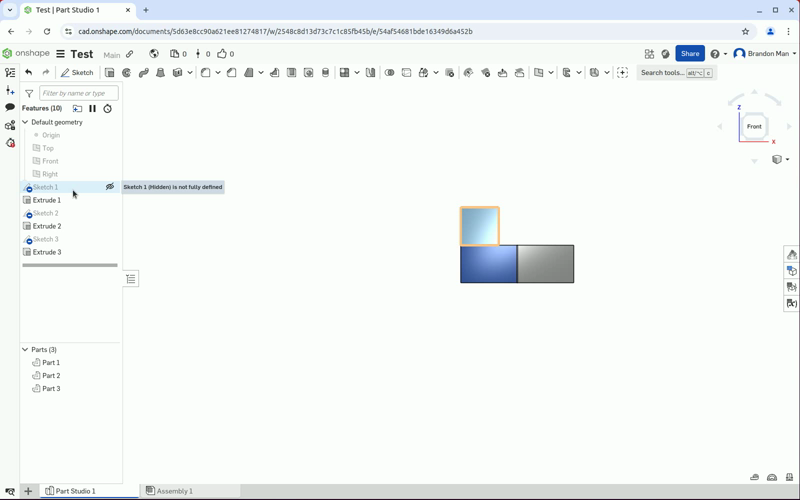
click(73, 189)
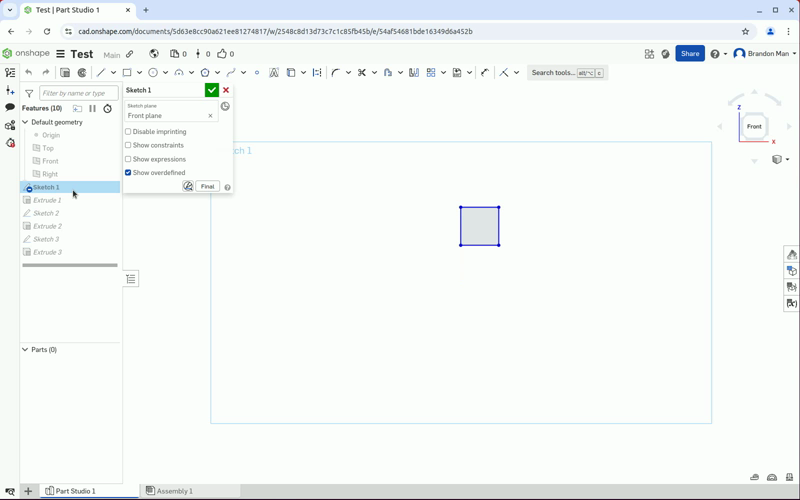
mouse_move(229, 92)
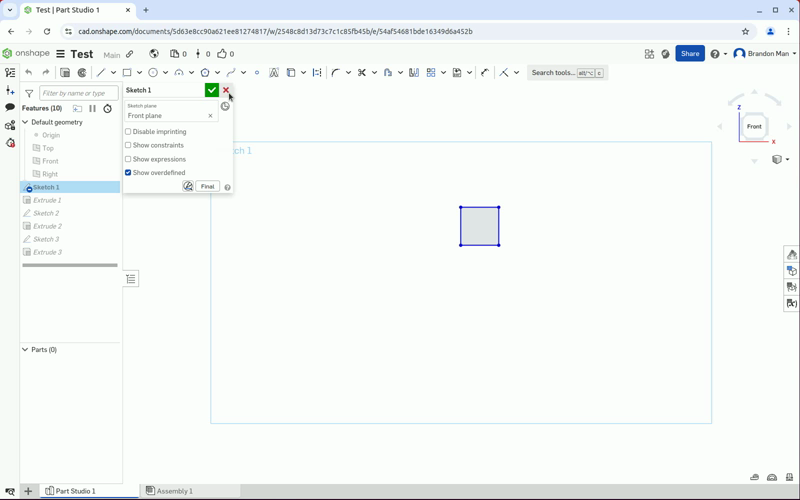
click(229, 92)
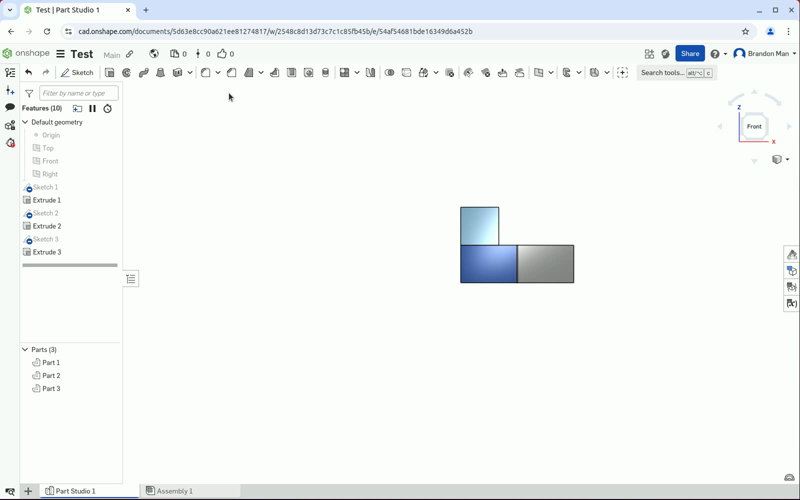
mouse_move(73, 352)
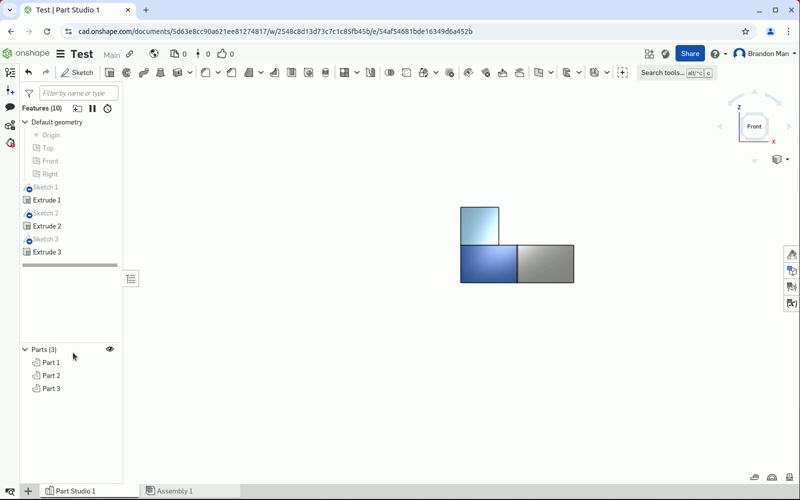
key(y)
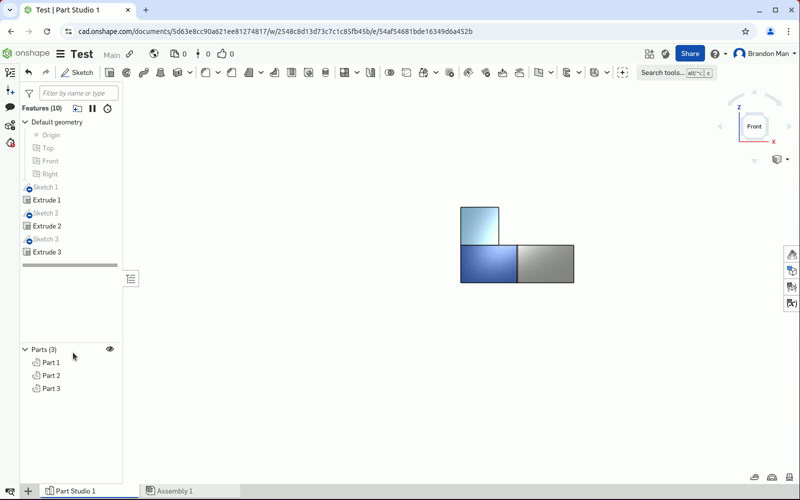
key(shift+p)
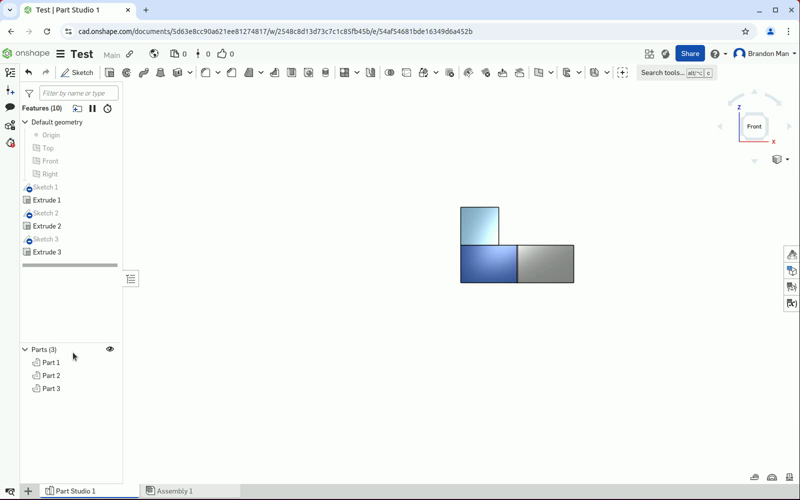
key(space)
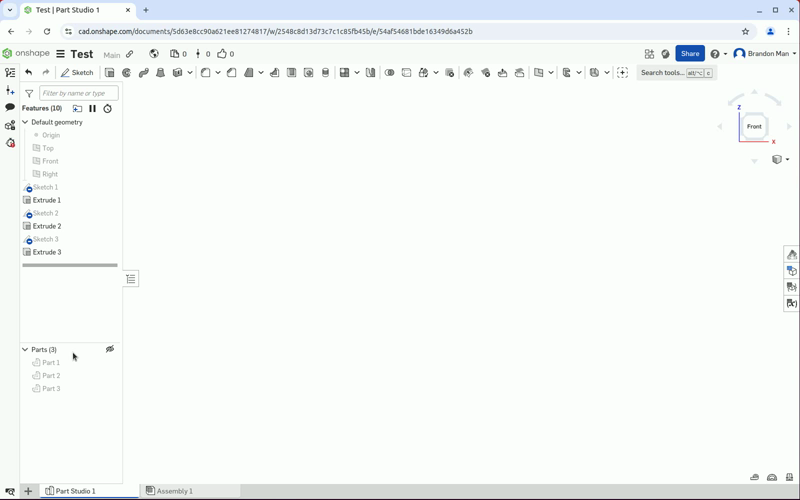
key_down(shift)
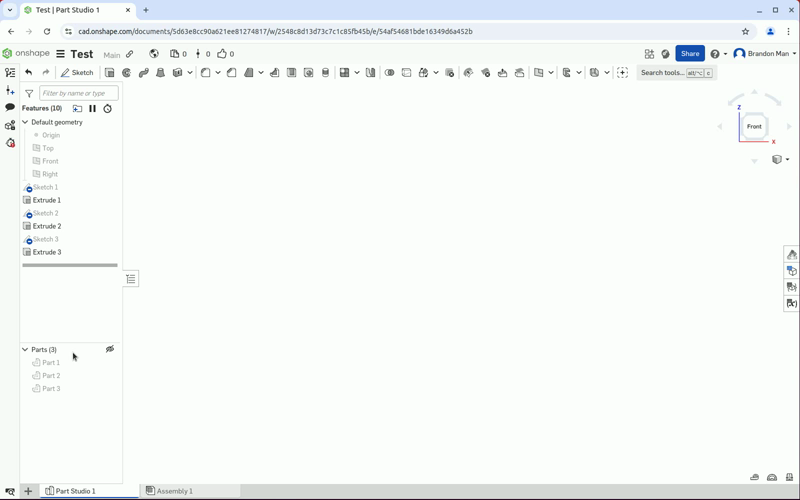
key(left)
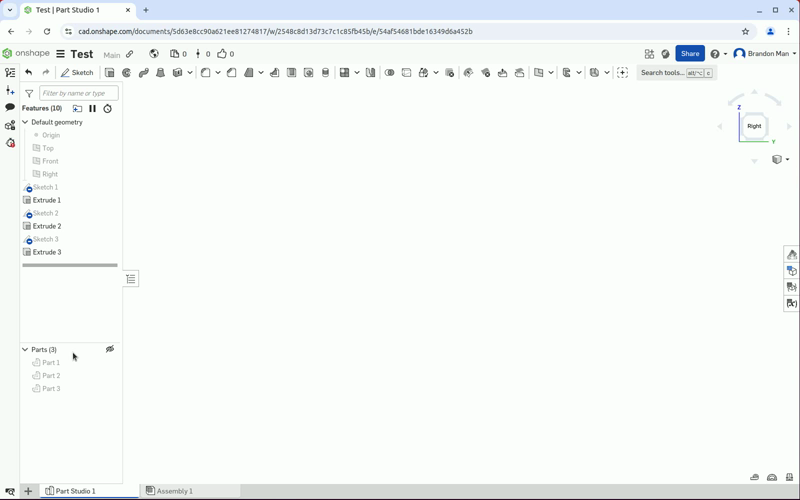
key_up(shift)
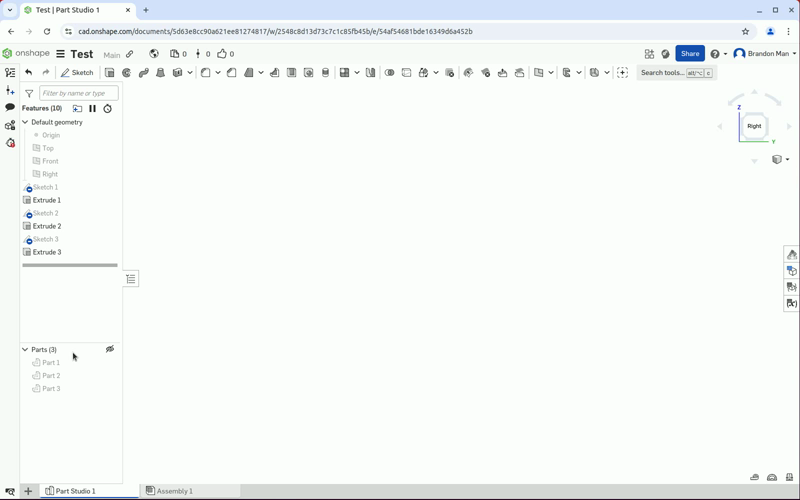
mouse_move(73, 352)
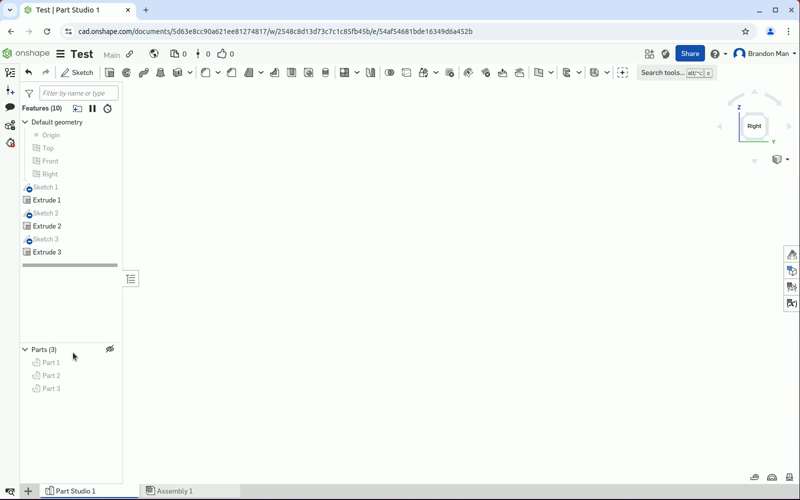
key(shift+y)
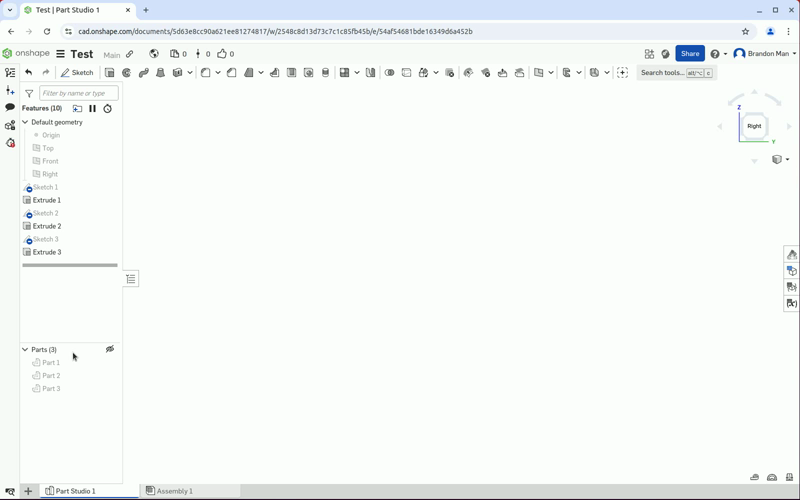
key(shift+s)
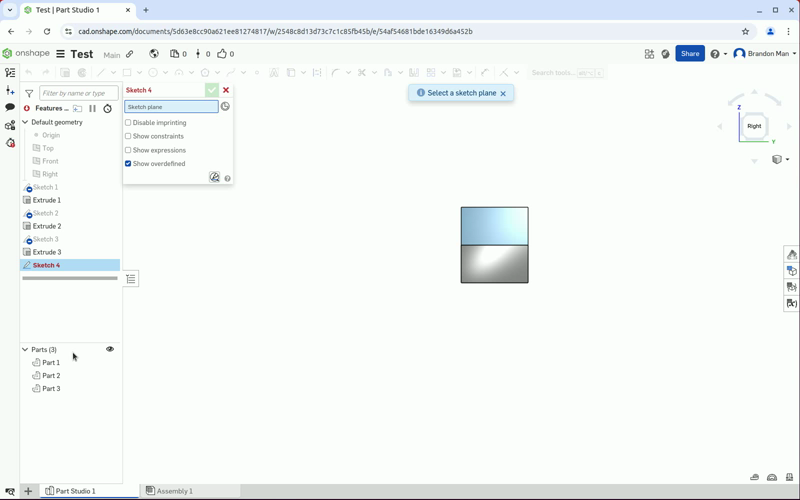
mouse_move(73, 176)
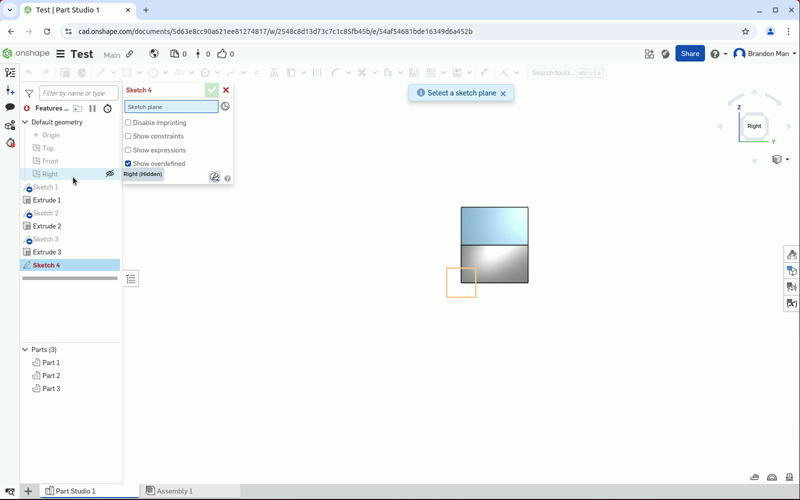
click(73, 176)
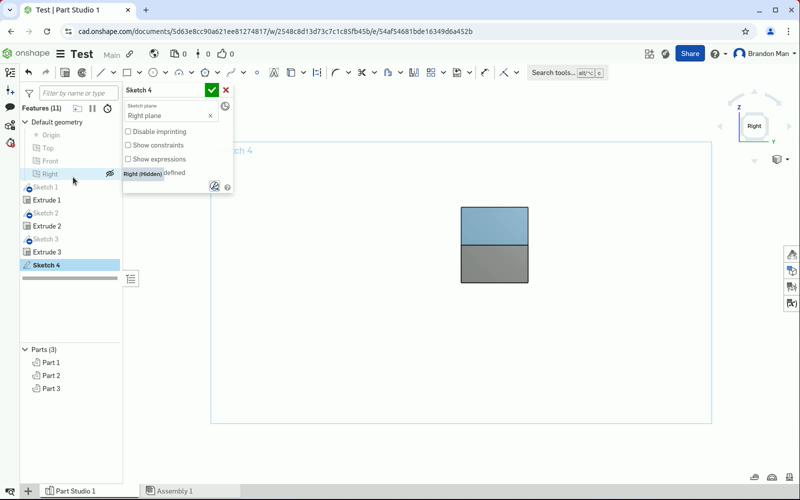
mouse_move(73, 352)
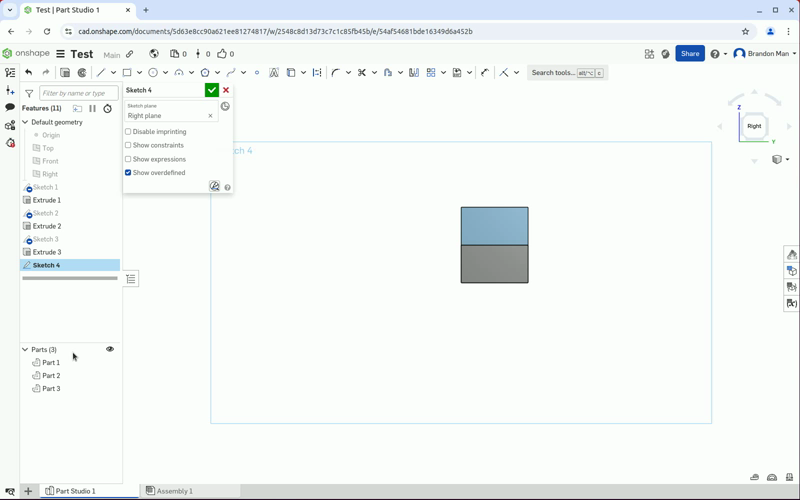
key(y)
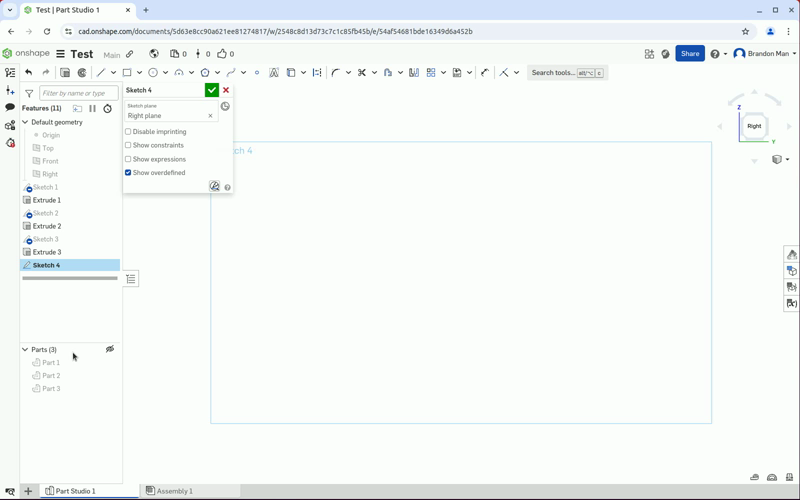
key(l)
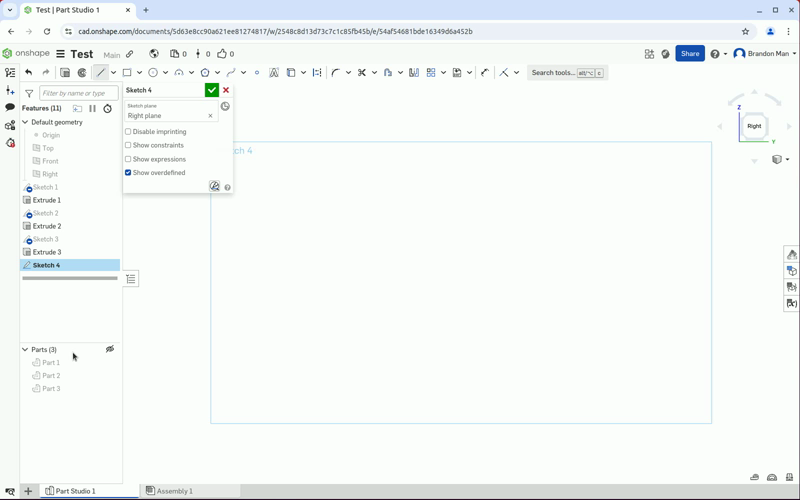
key_down(shift)
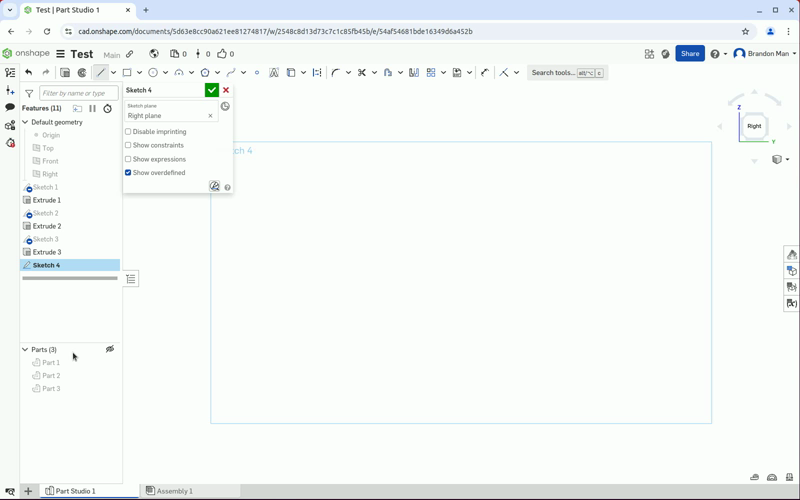
mouse_move(460, 245)
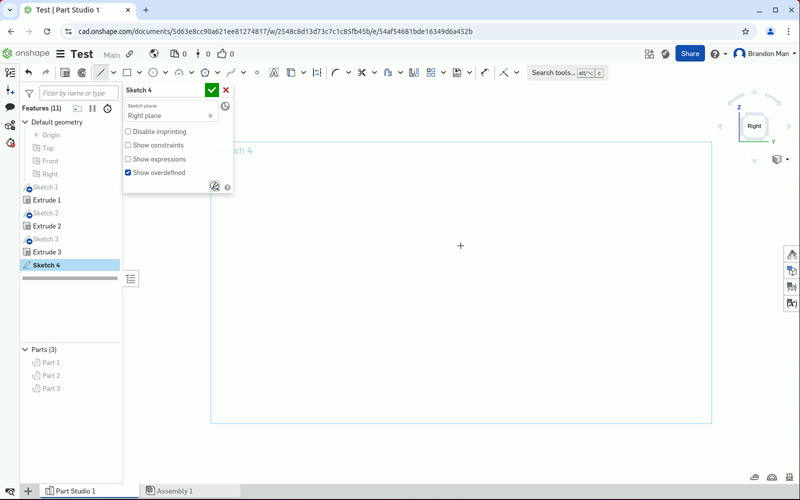
click(460, 245)
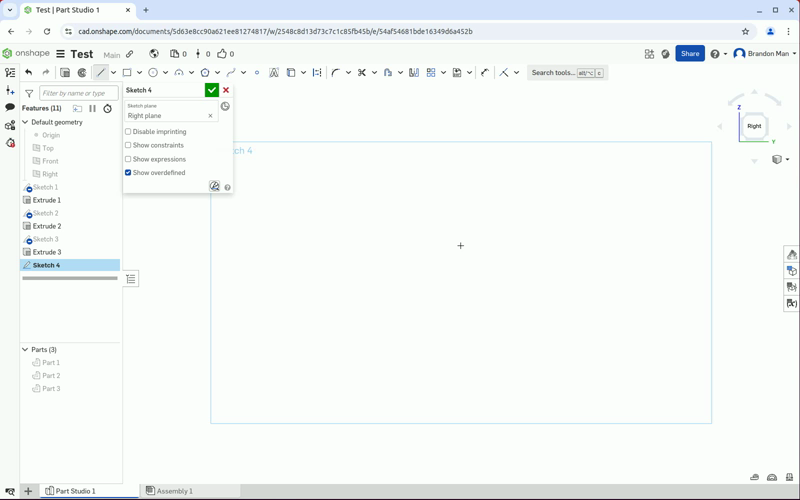
key_up(shift)
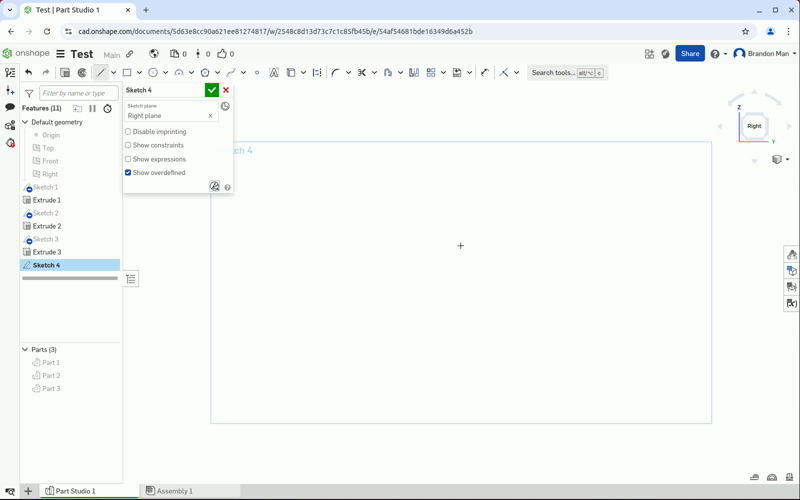
key_down(shift)
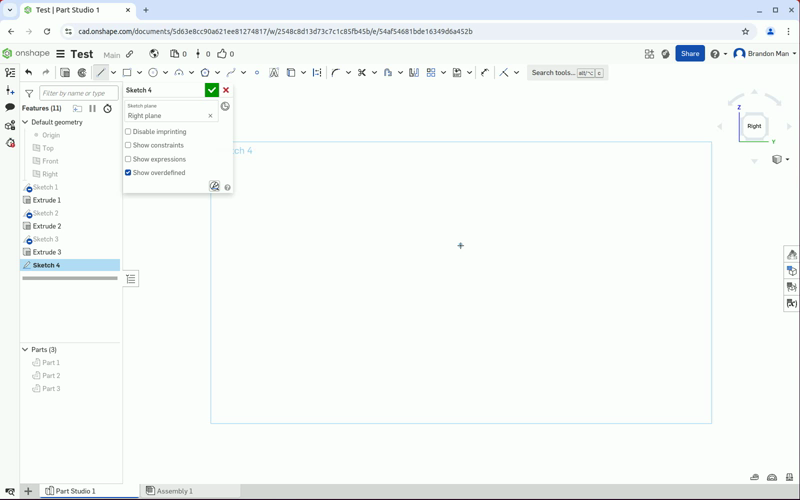
mouse_move(490, 245)
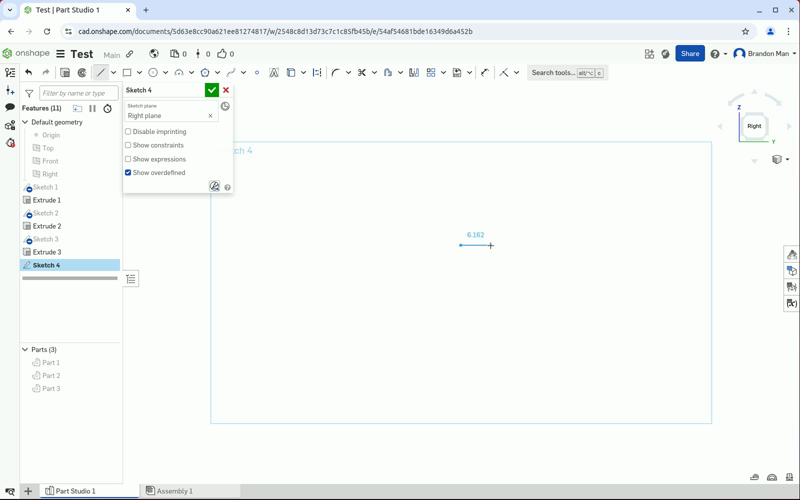
mouse_move(480, 245)
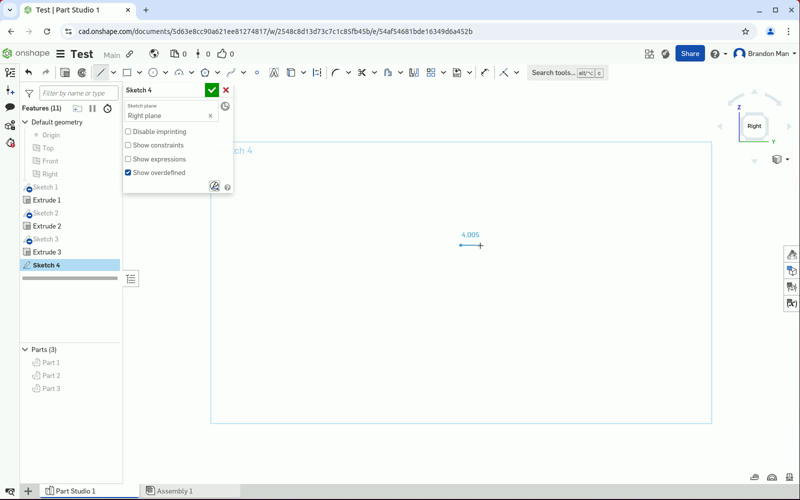
click(480, 245)
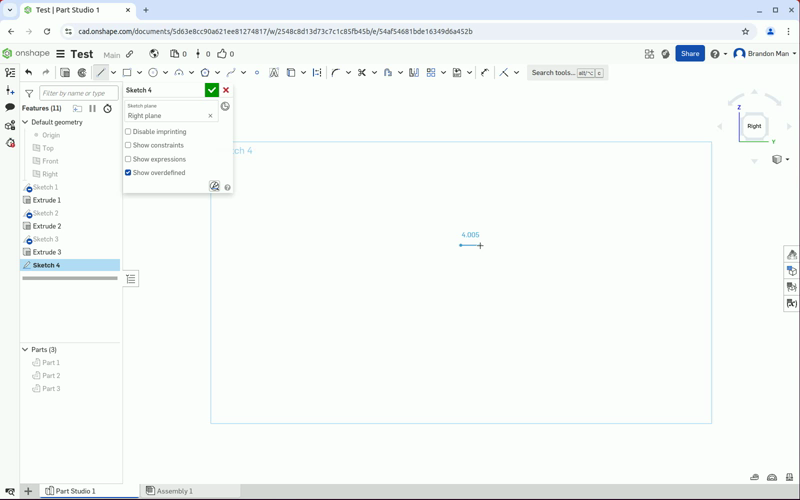
key_up(shift)
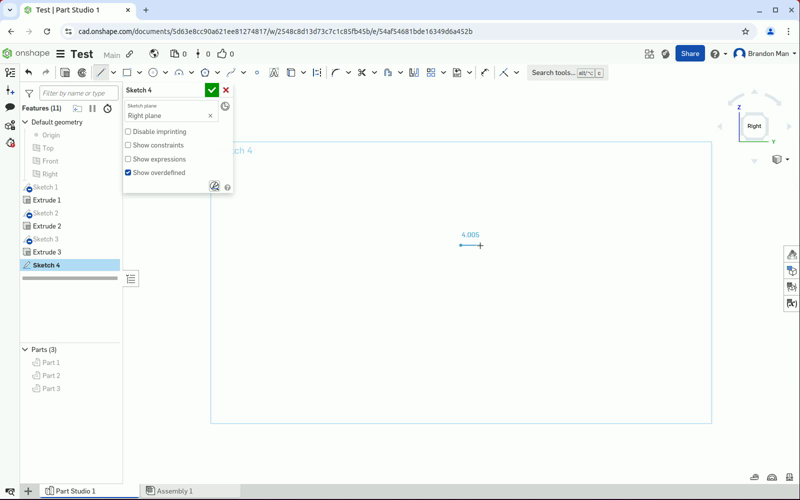
key_down(shift)
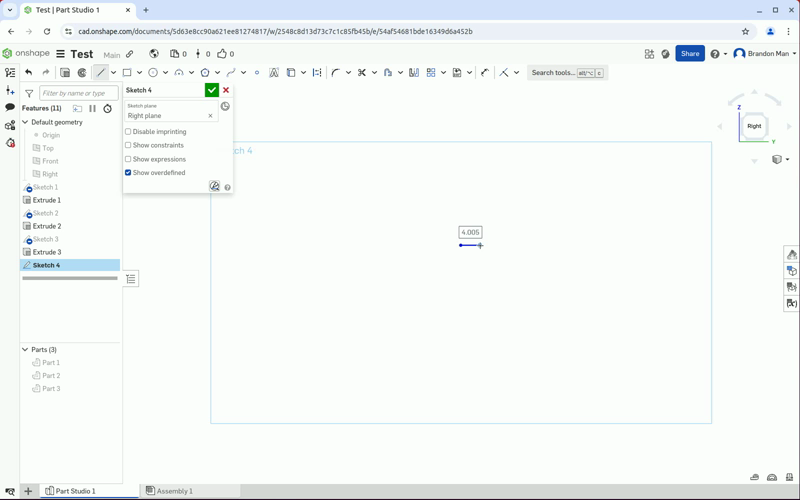
mouse_move(510, 245)
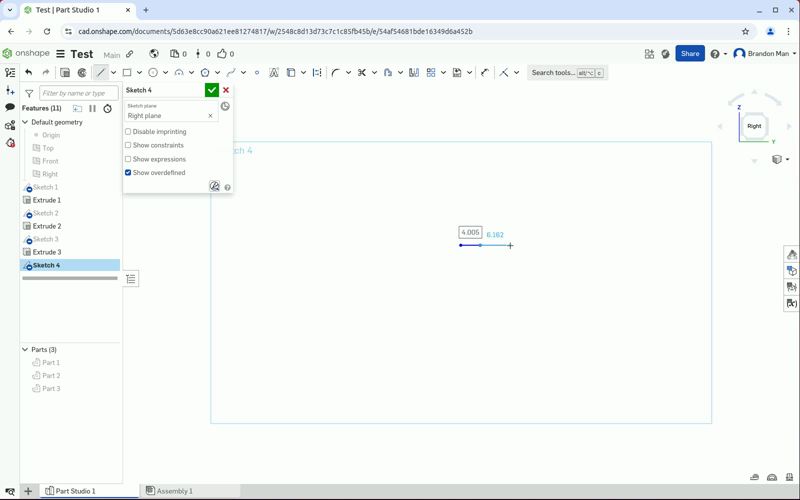
mouse_move(480, 207)
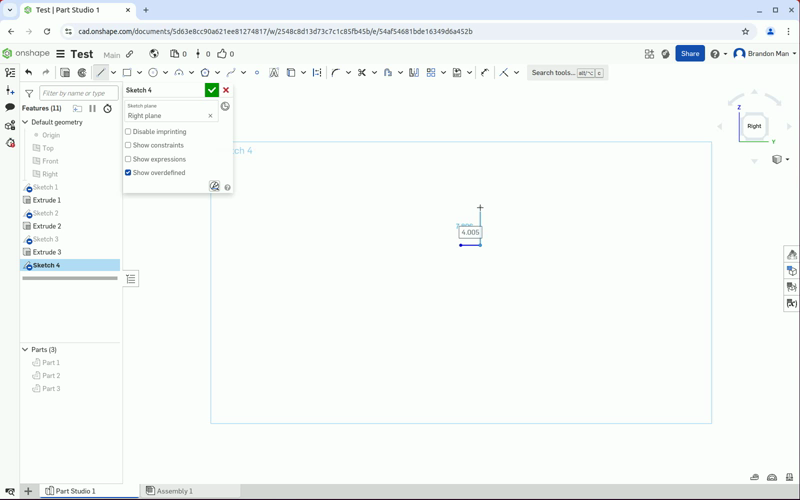
click(480, 207)
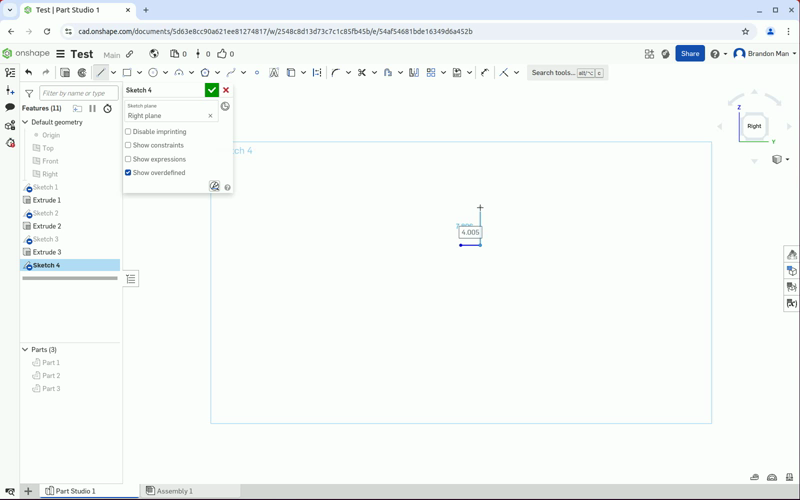
key_up(shift)
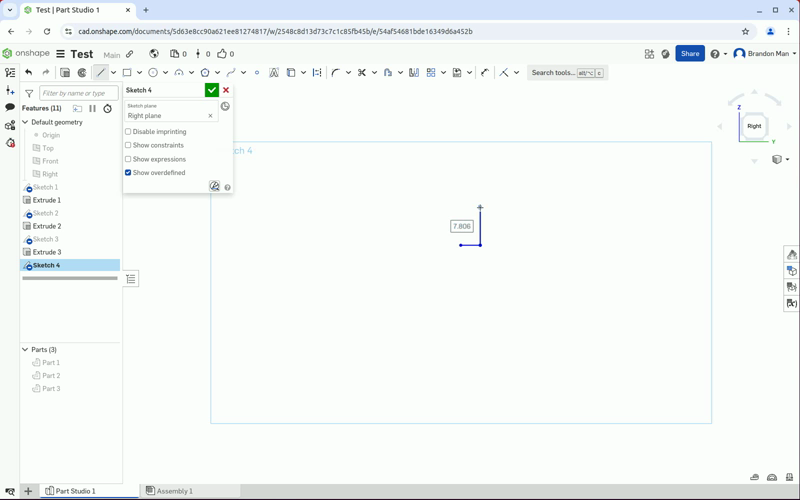
key_down(shift)
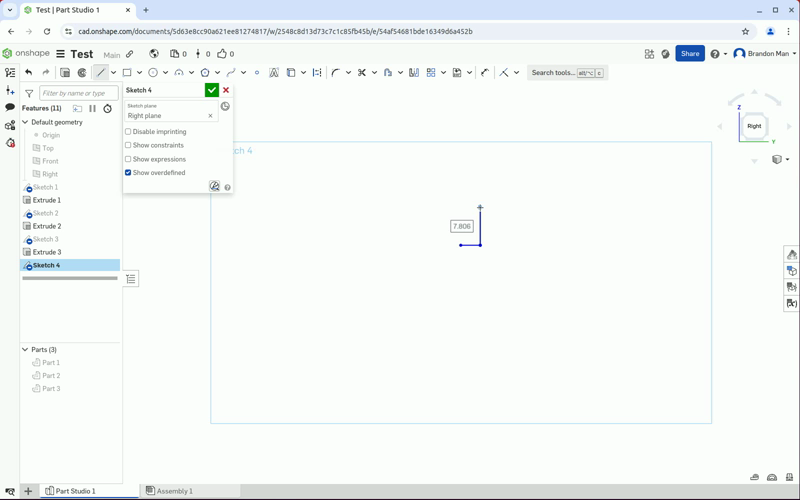
mouse_move(510, 207)
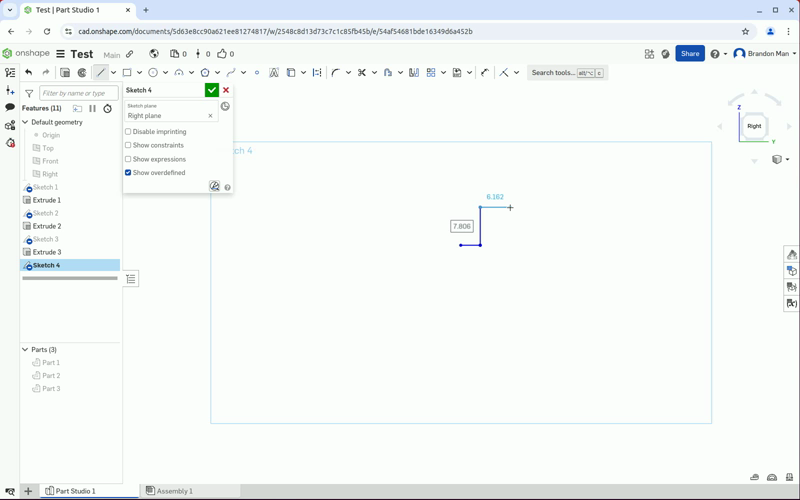
mouse_move(460, 207)
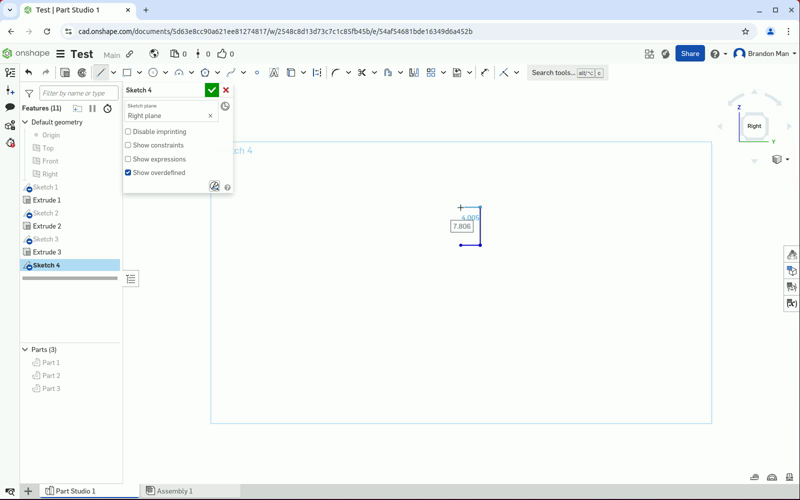
click(460, 207)
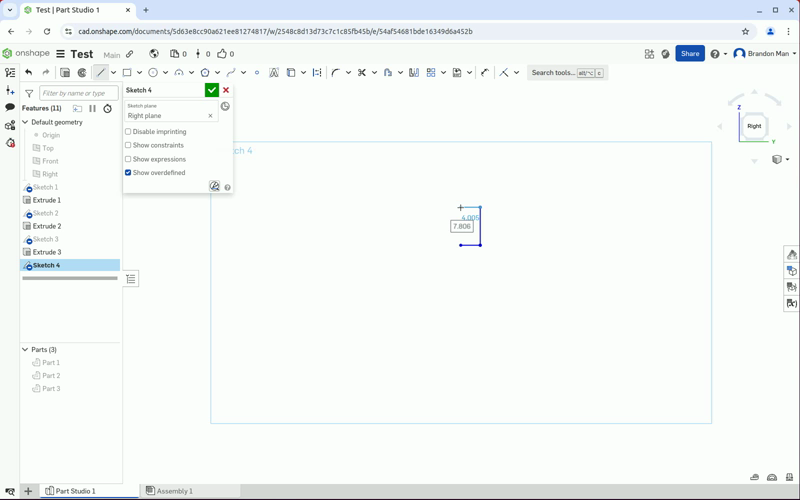
key_up(shift)
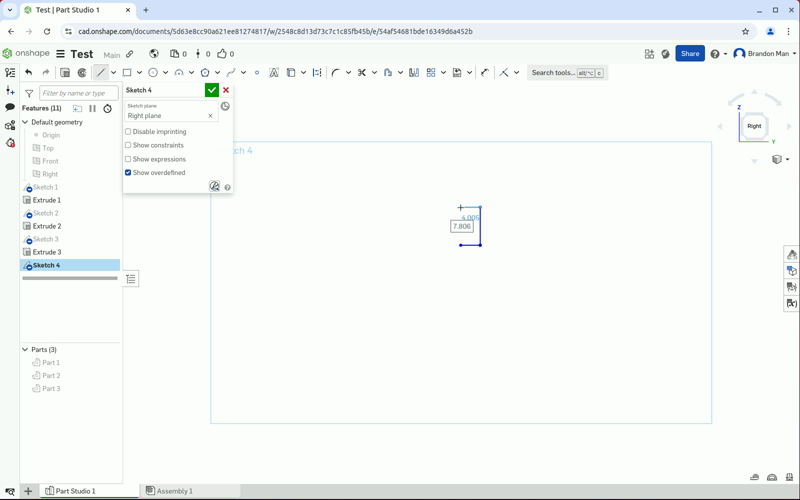
mouse_move(490, 207)
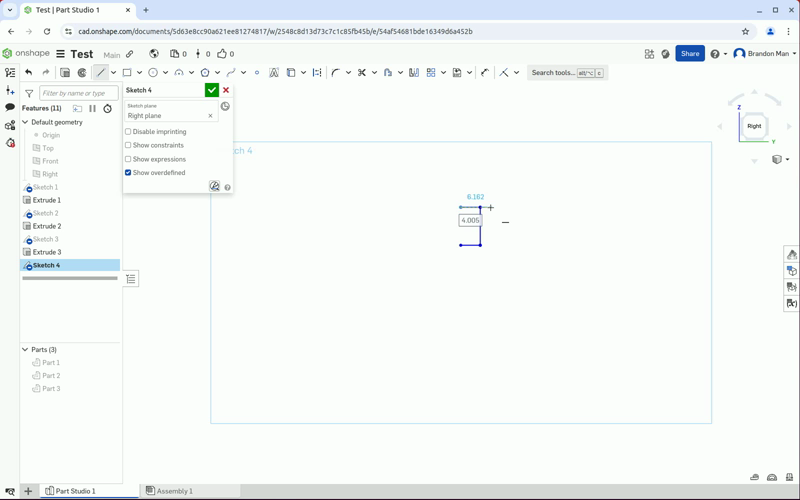
key_down(shift)
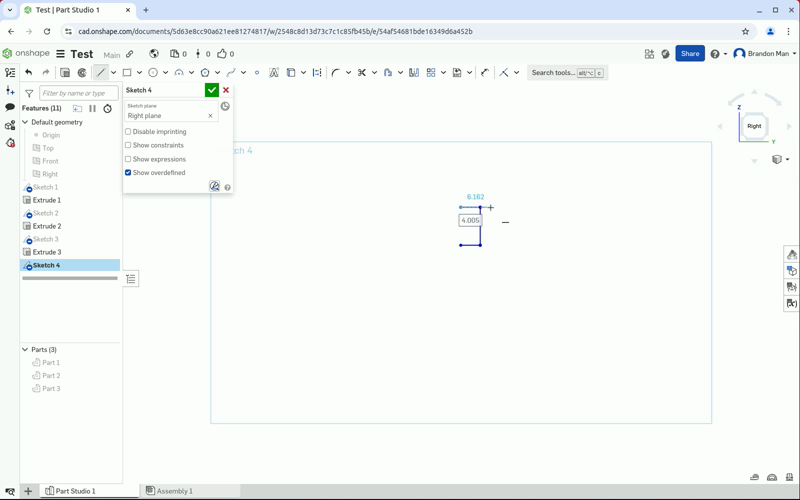
mouse_move(460, 245)
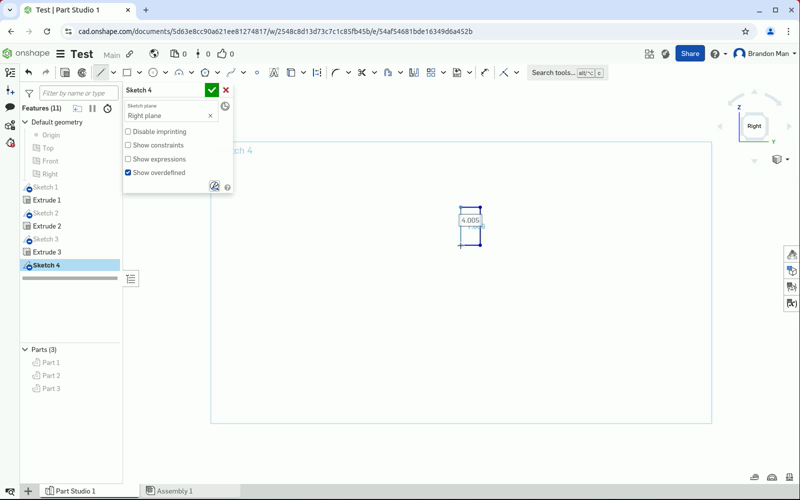
key_up(shift)
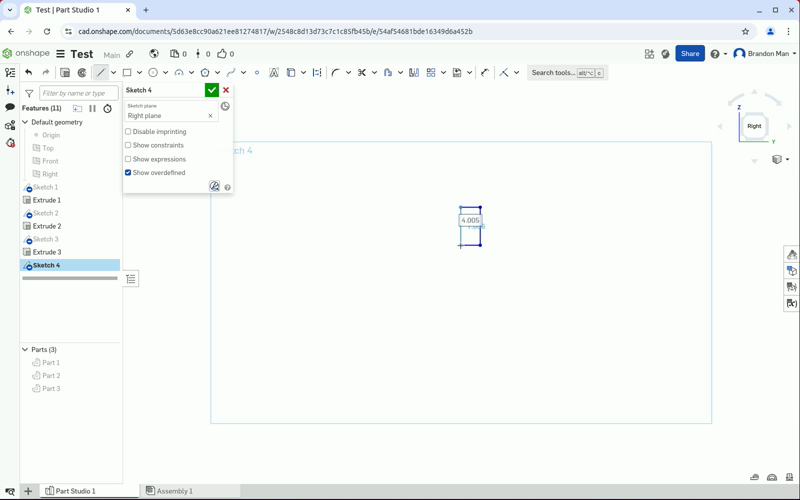
click(460, 245)
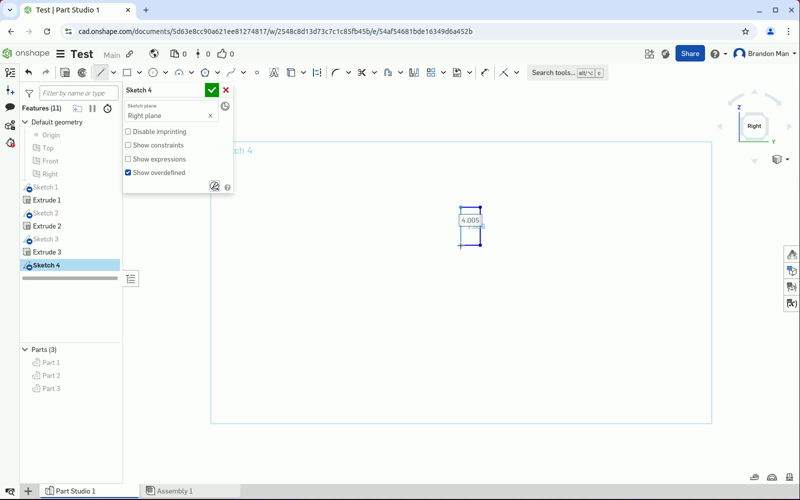
key(esc)
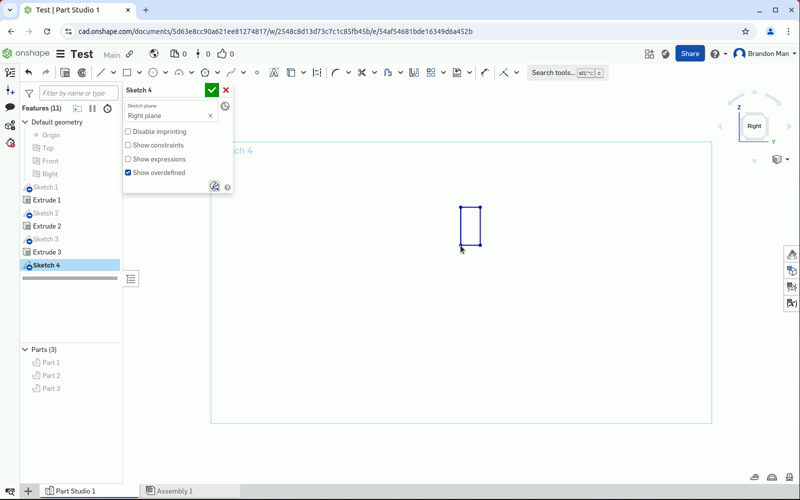
mouse_move(466, 230)
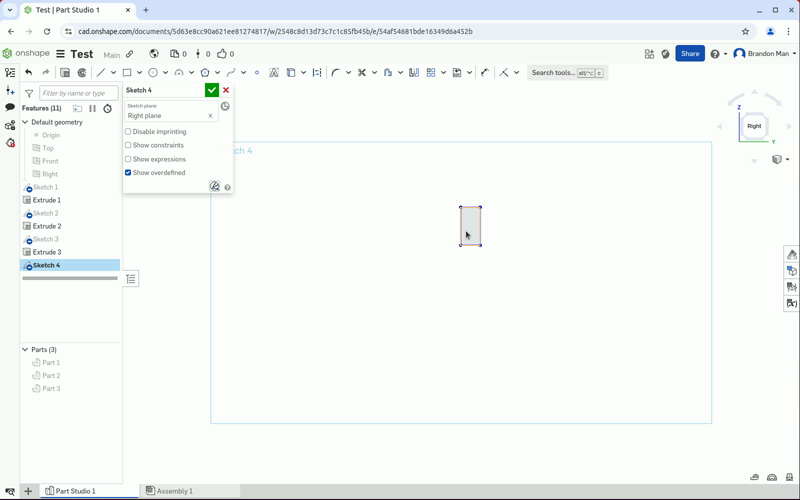
scroll(6)
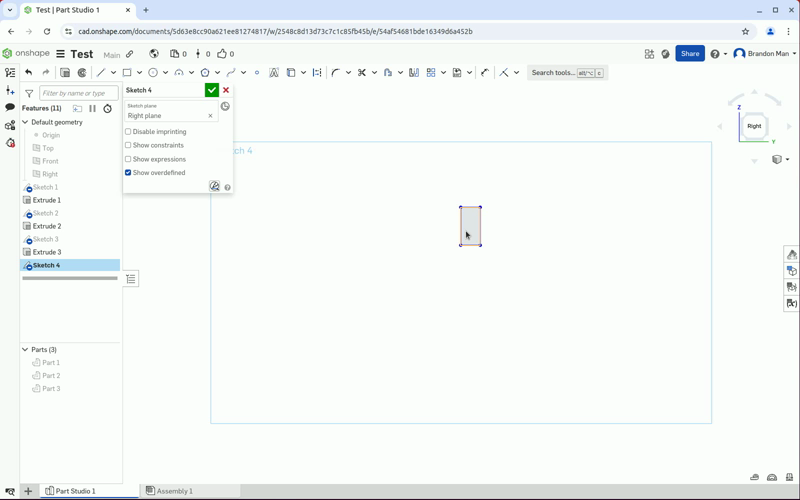
scroll(6)
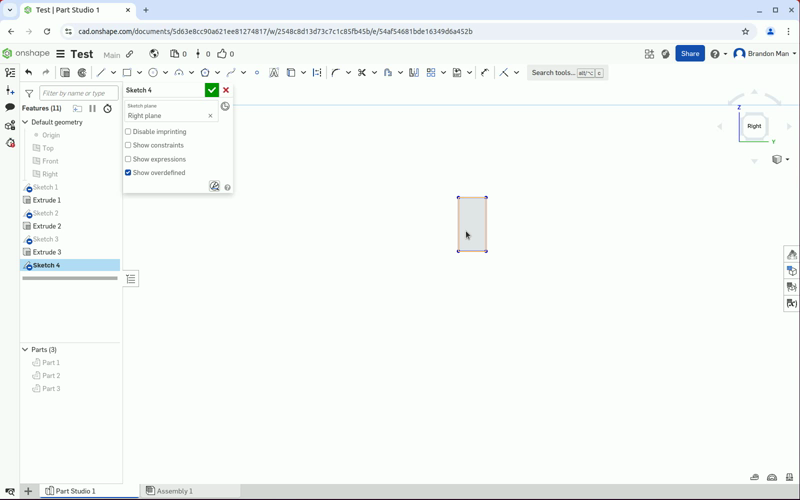
scroll(6)
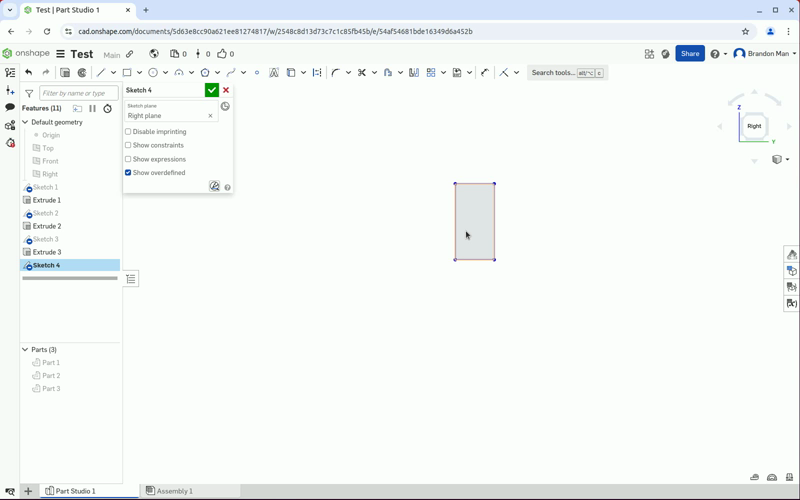
scroll(6)
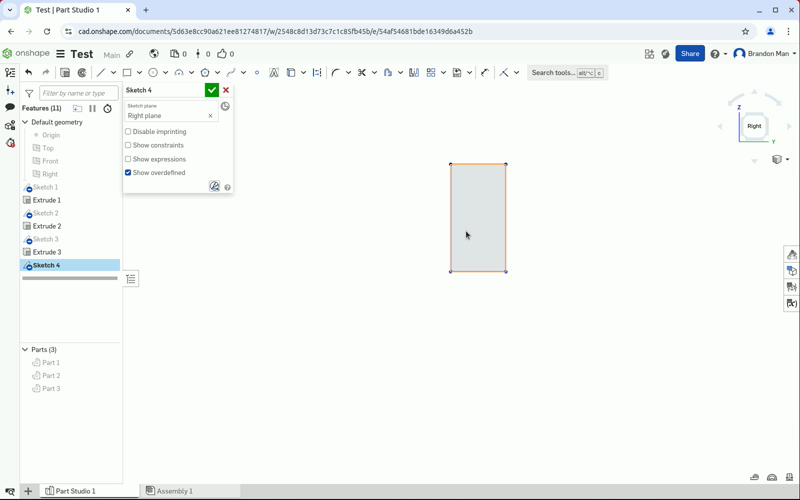
scroll(6)
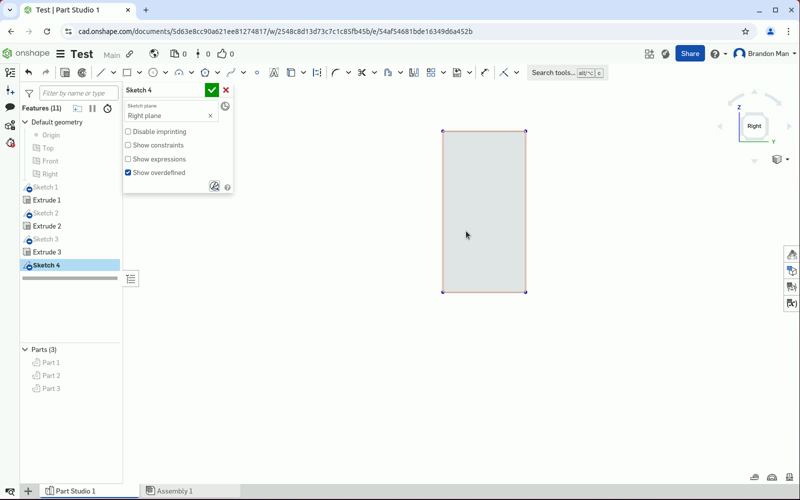
scroll(6)
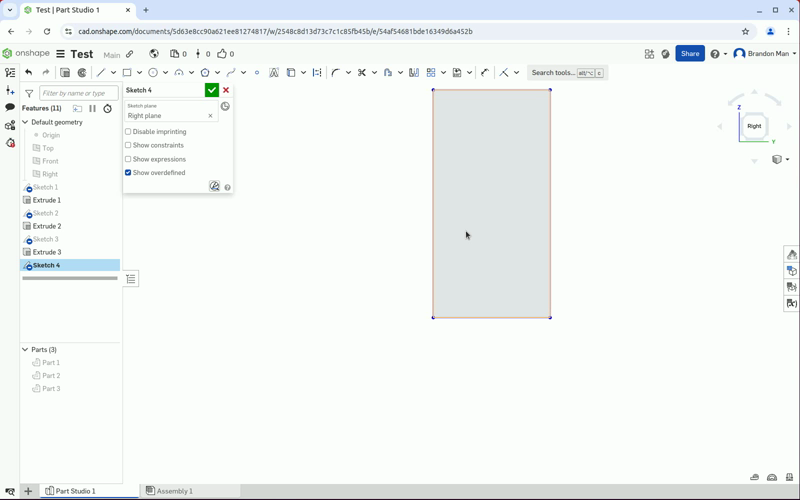
scroll(6)
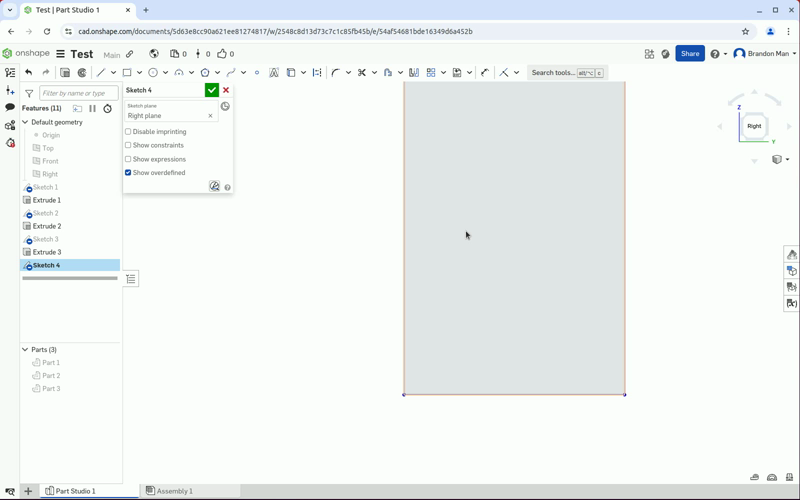
click(466, 230)
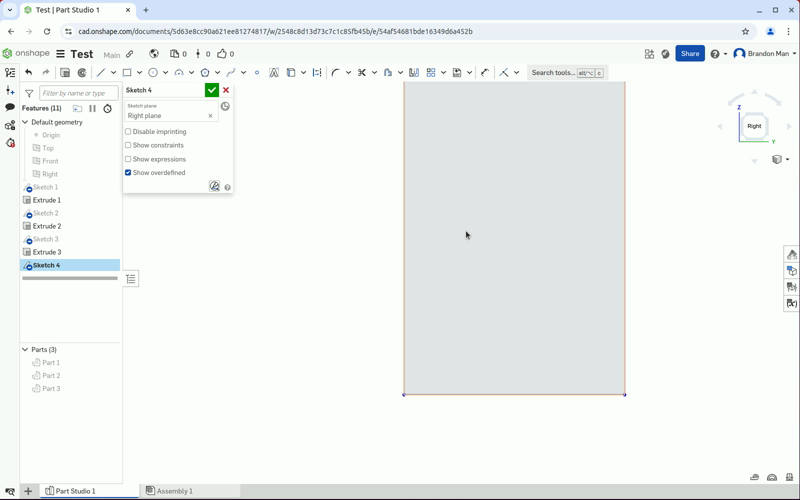
scroll(-6)
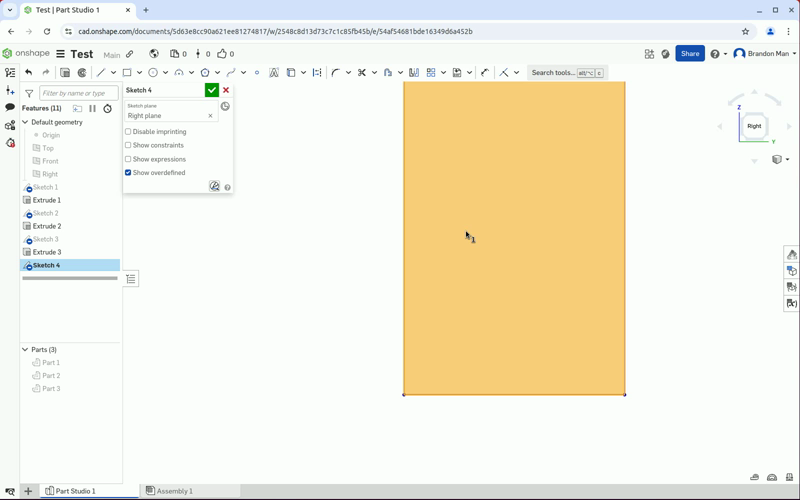
scroll(-6)
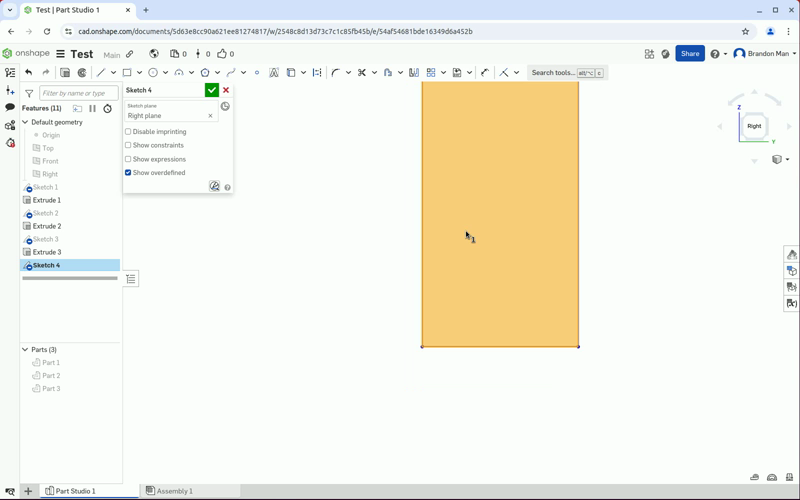
scroll(-6)
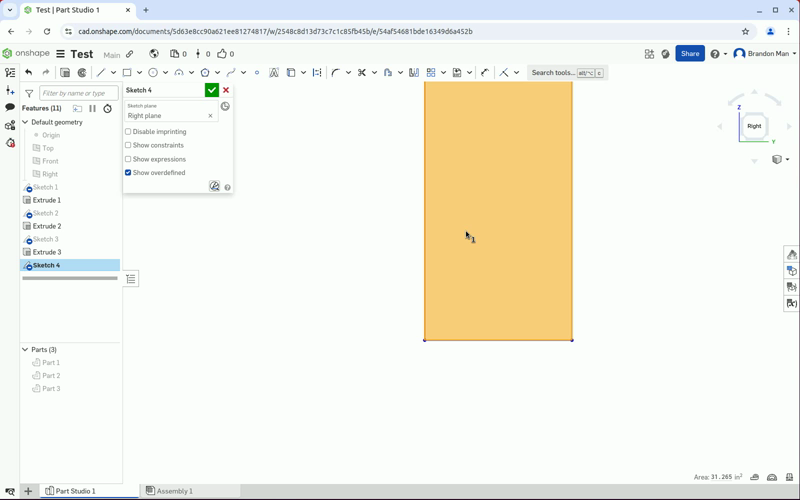
scroll(-6)
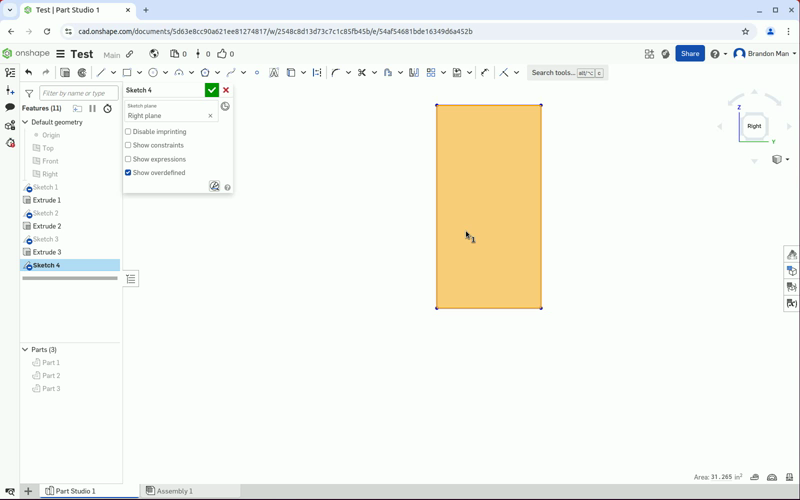
scroll(-6)
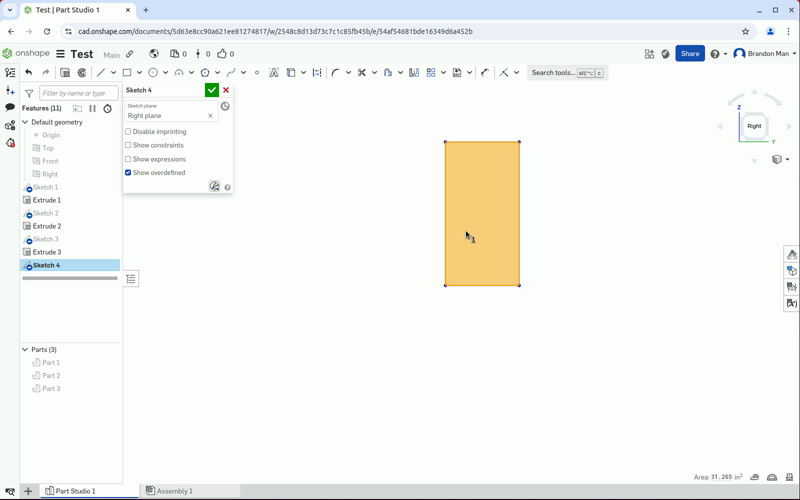
scroll(-6)
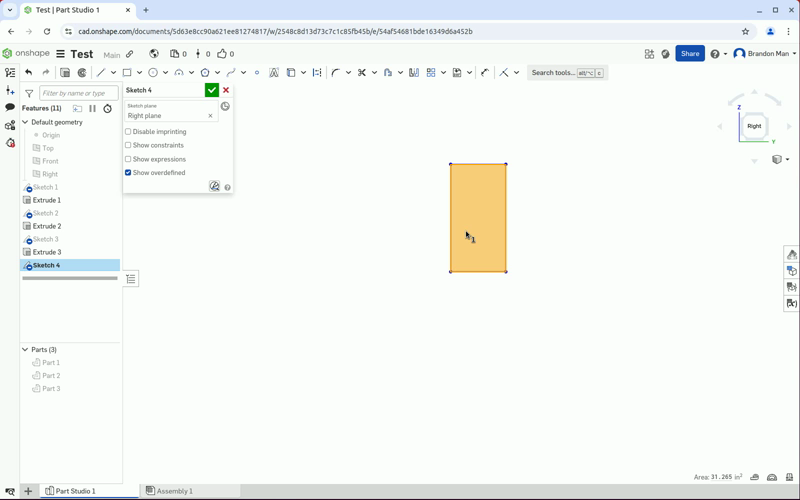
scroll(-6)
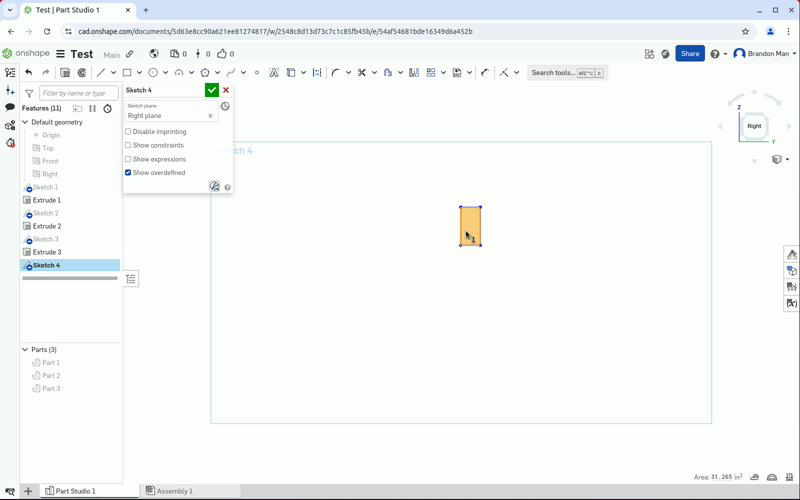
mouse_move(73, 352)
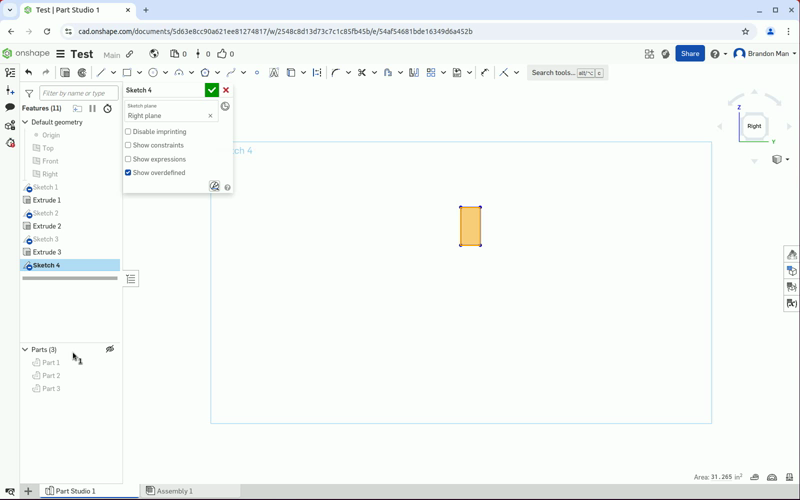
key(shift+y)
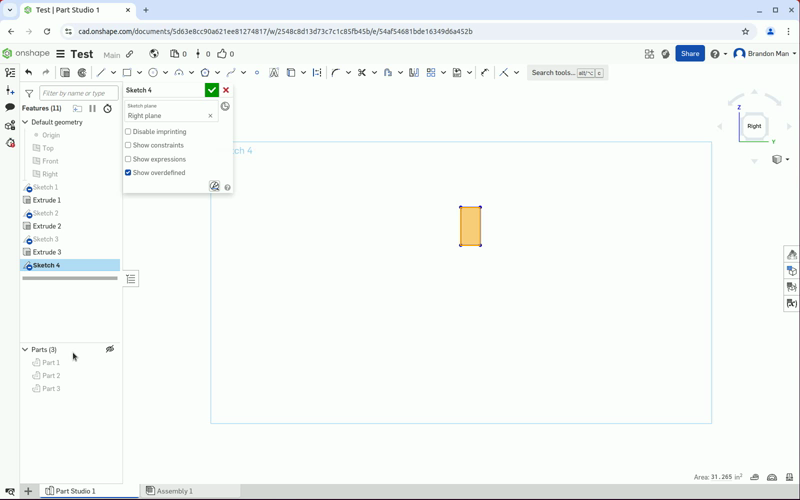
key(shift+e)
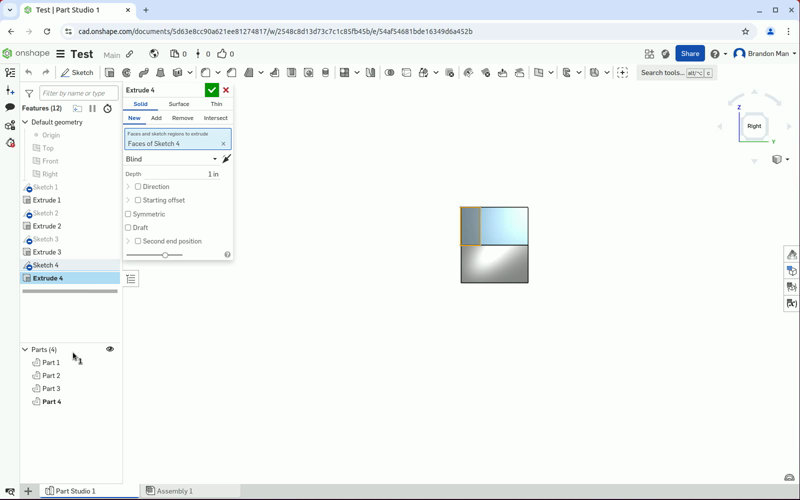
mouse_move(143, 106)
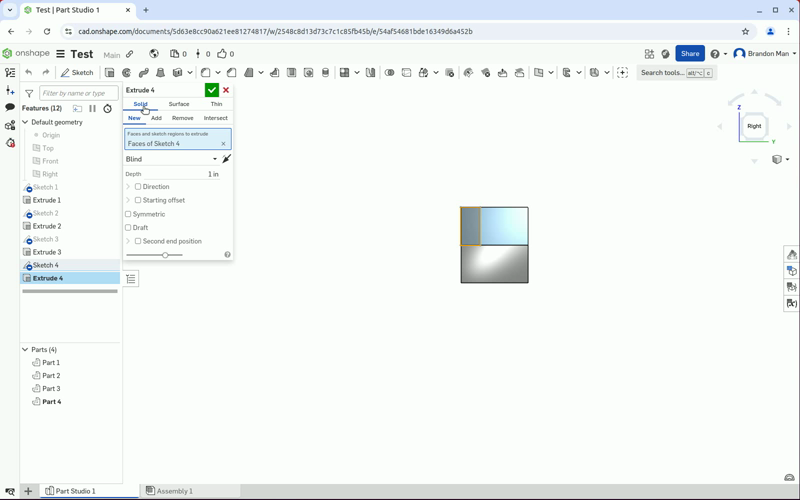
click(143, 106)
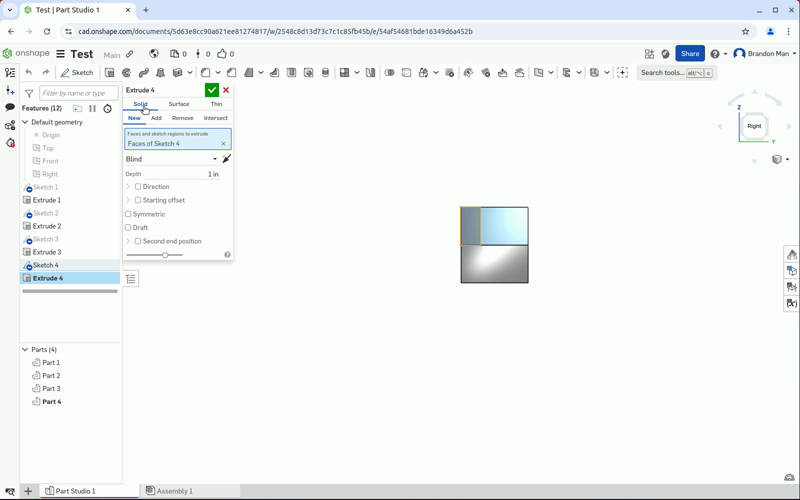
mouse_move(186, 120)
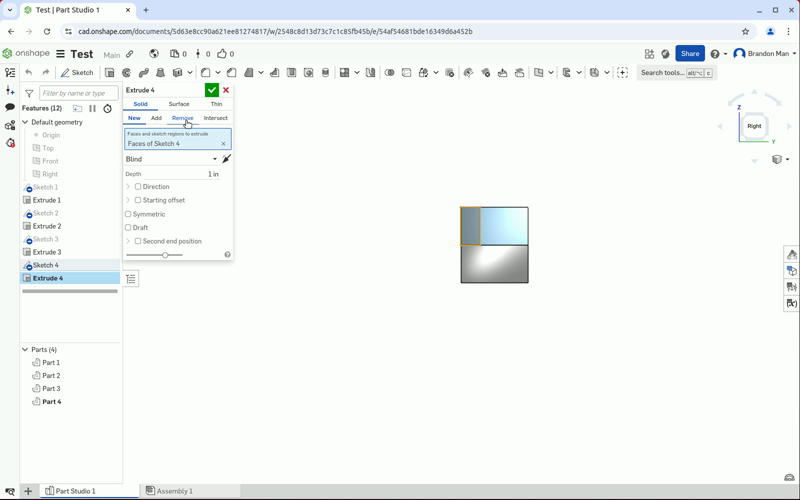
click(186, 120)
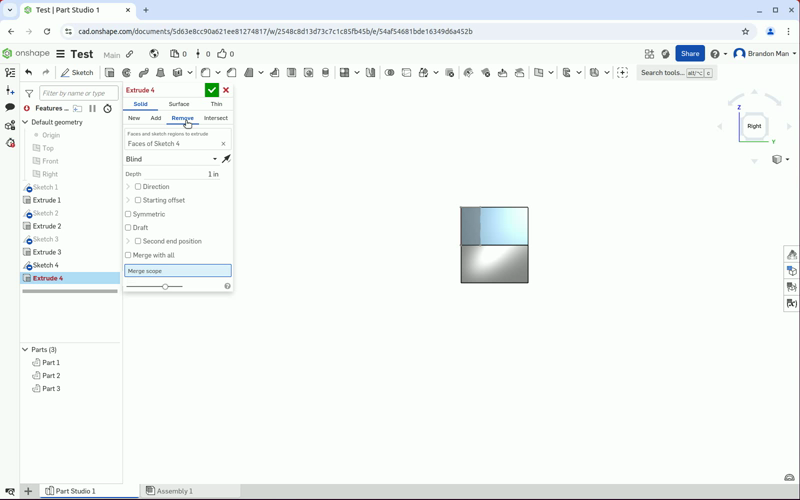
key(tab, 4)
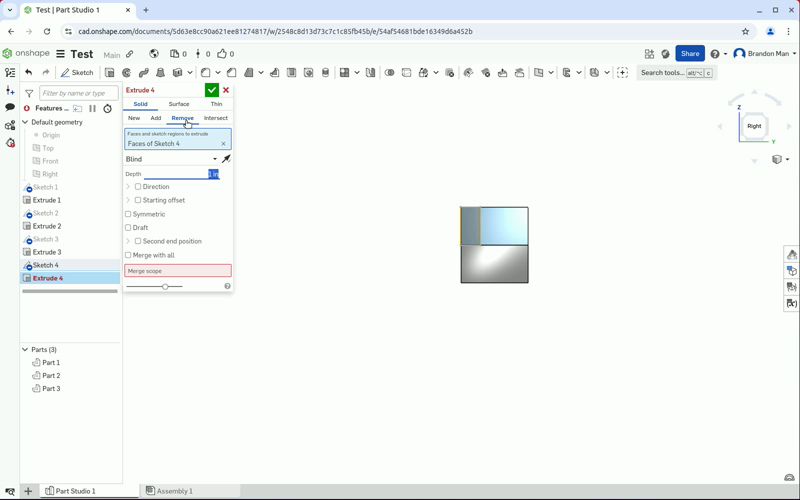
text(-7.703)
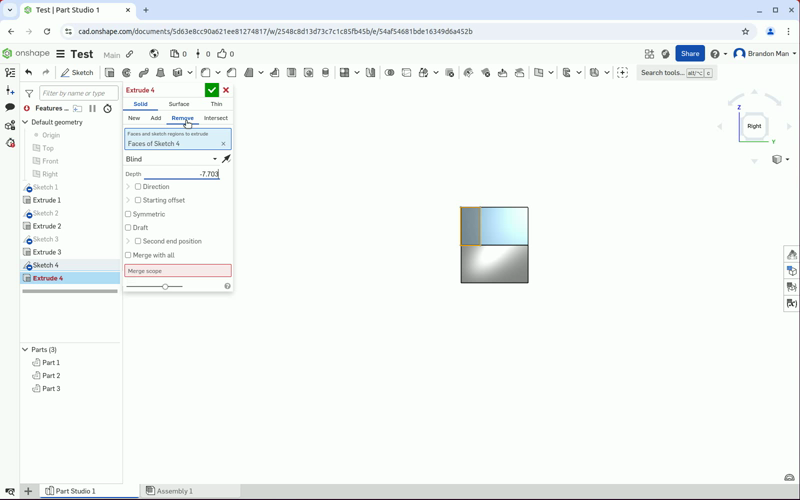
key(tab, 6)
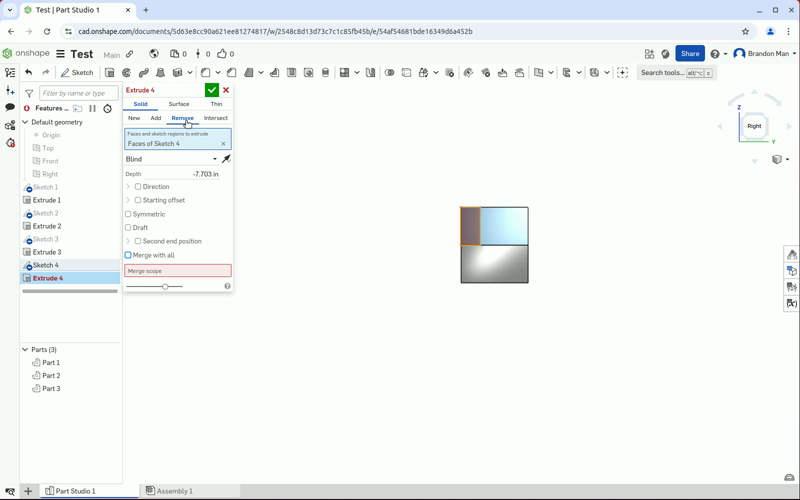
key(space)
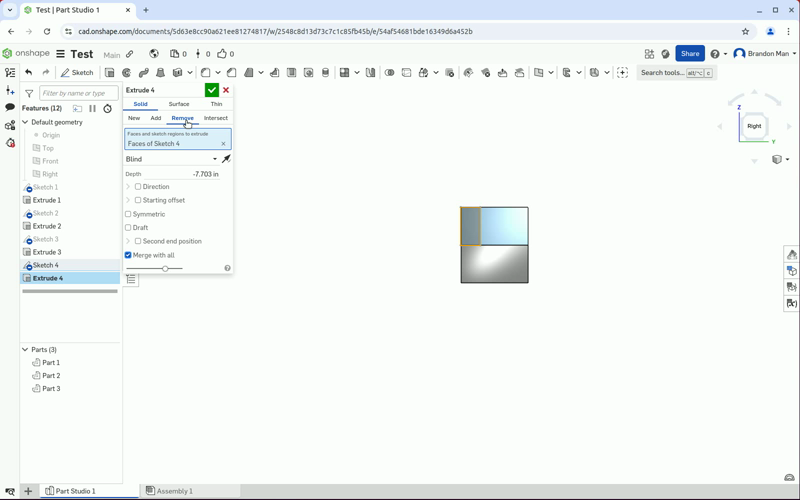
key(enter)
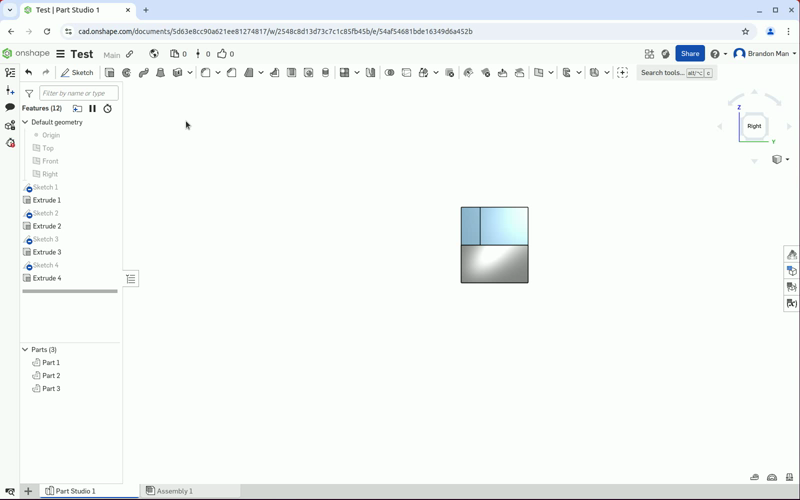
key(shift+h)
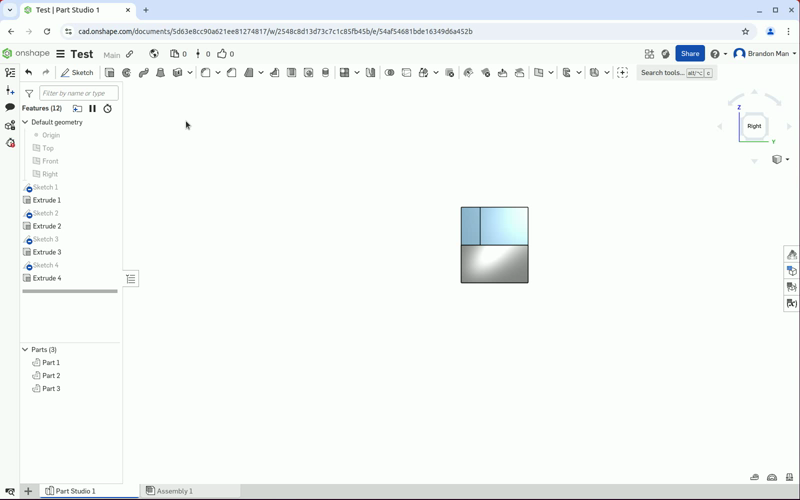
key(shift+h)
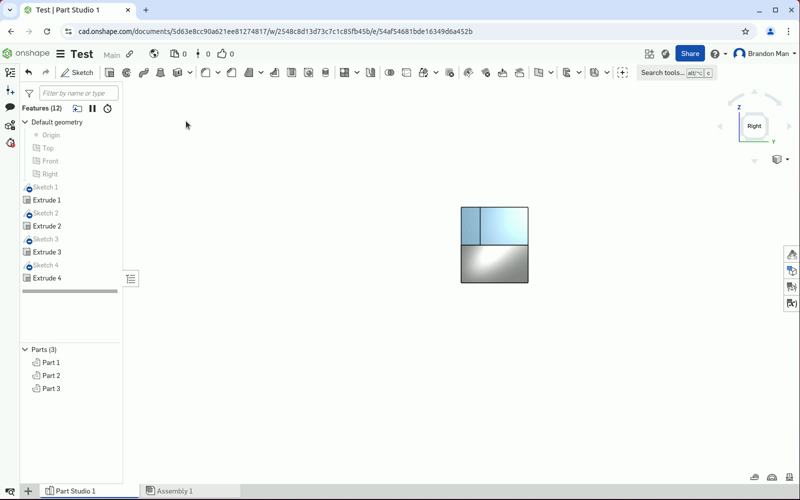
mouse_move(73, 189)
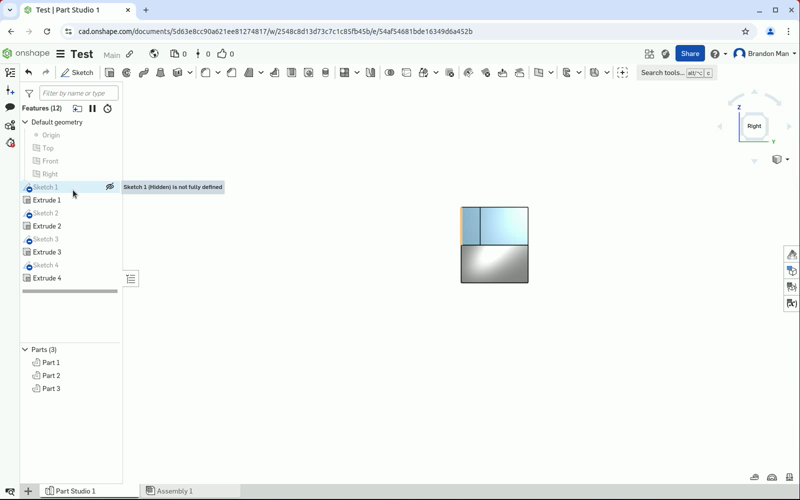
click(73, 189)
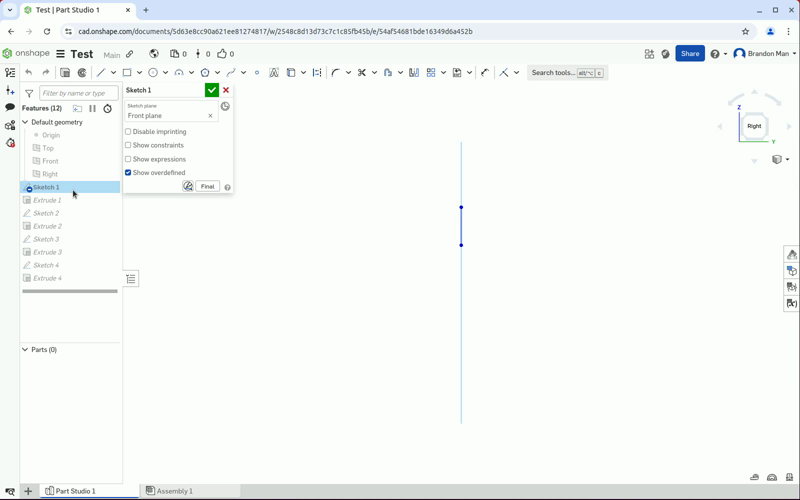
mouse_move(229, 92)
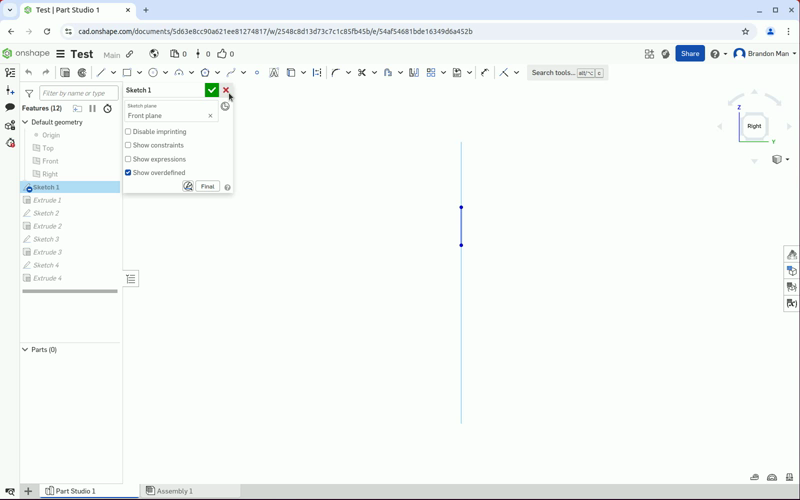
click(229, 92)
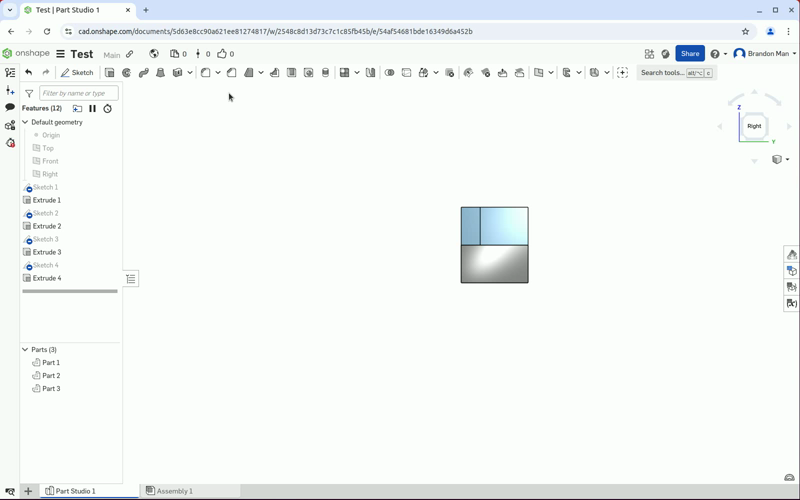
mouse_move(73, 352)
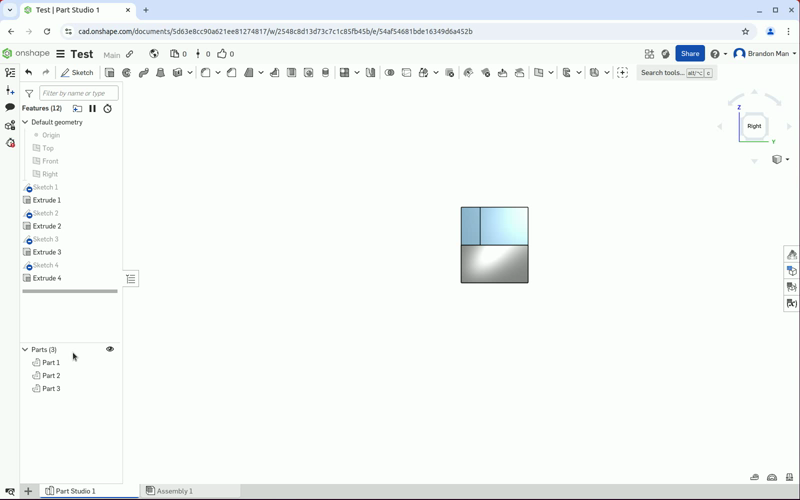
key(y)
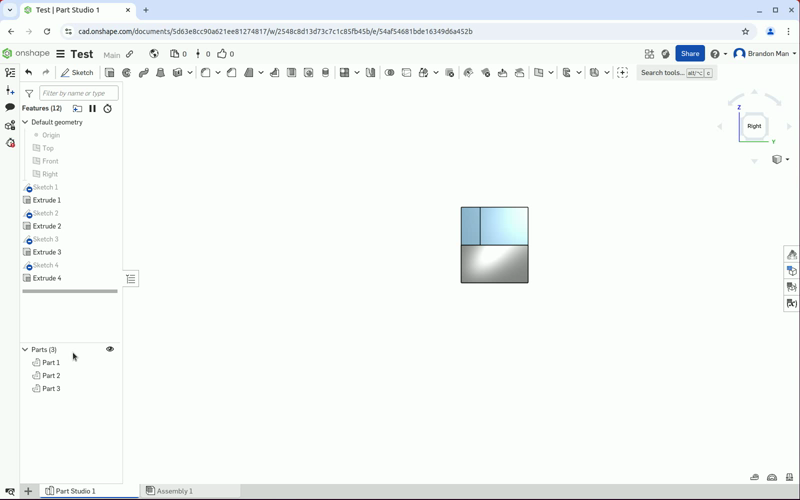
key(shift+p)
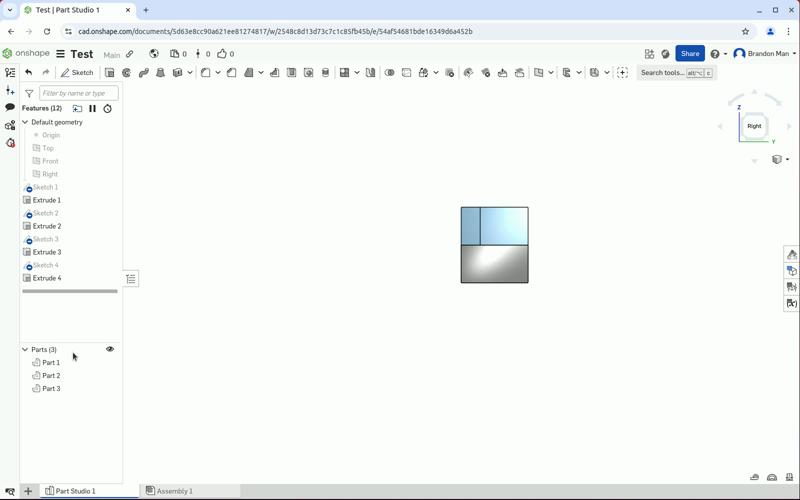
key(space)
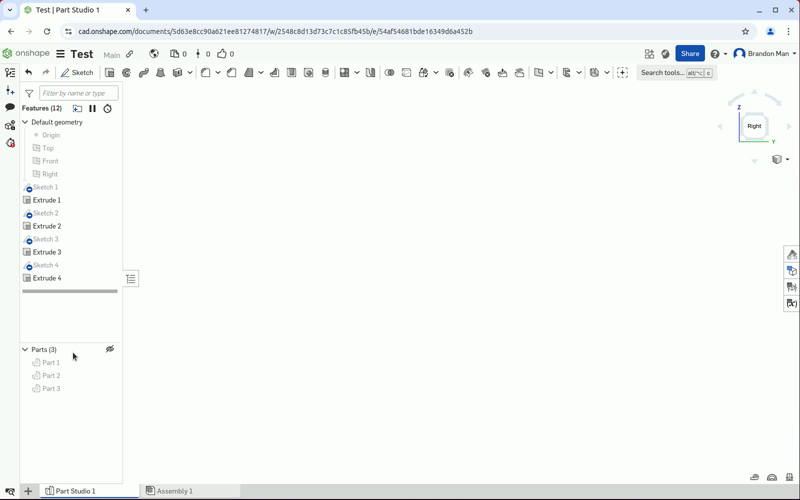
key_down(shift)
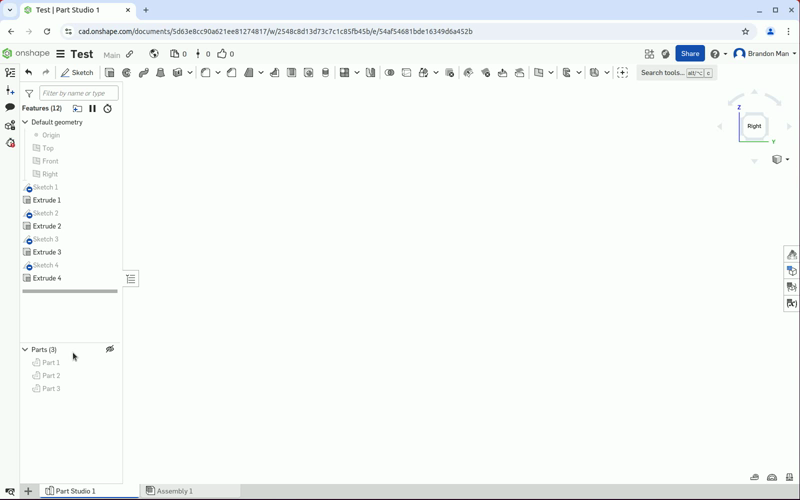
key(right)
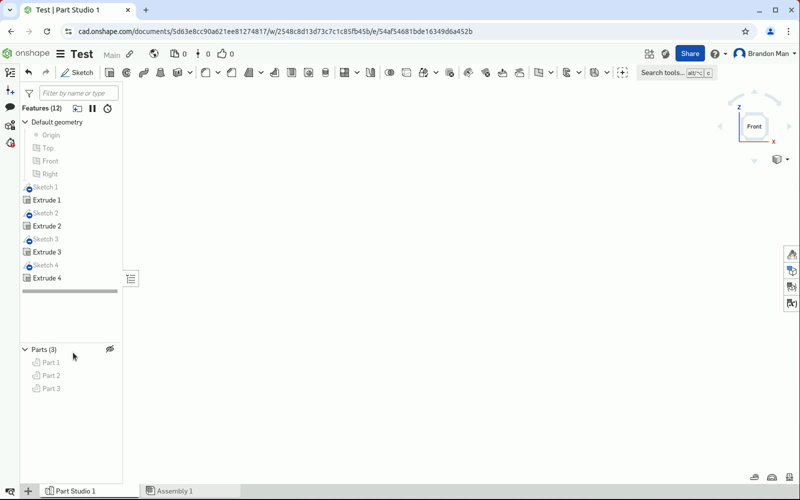
key_up(shift)
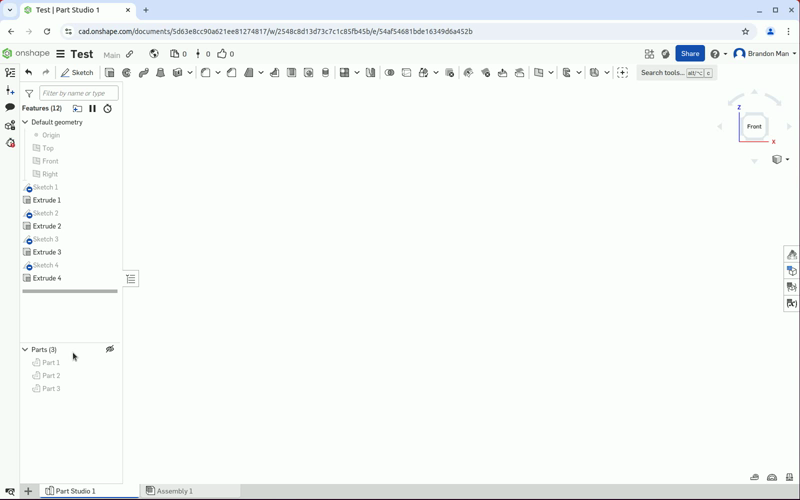
key(space)
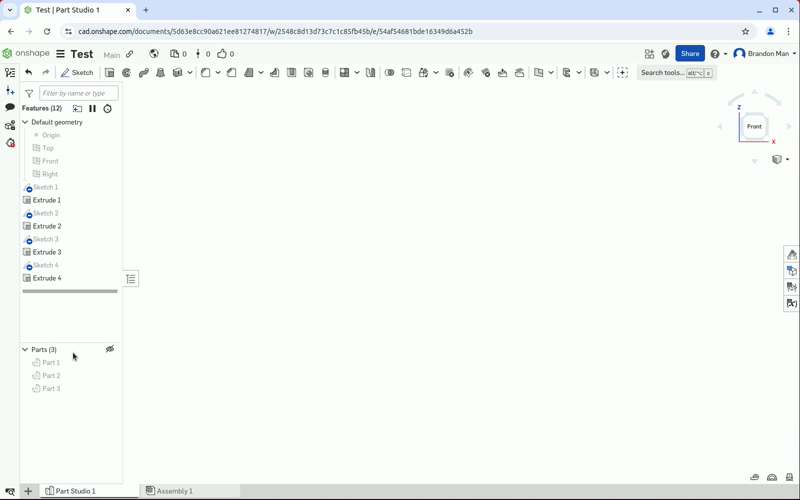
key_down(shift)
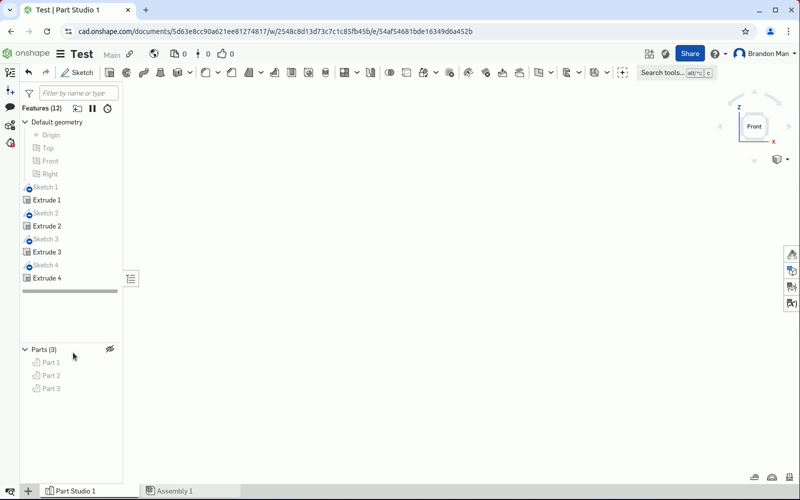
key(down)
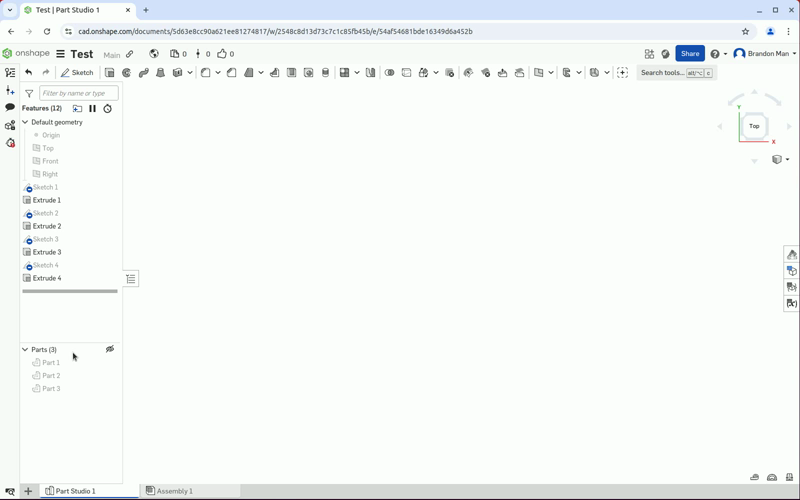
key_up(shift)
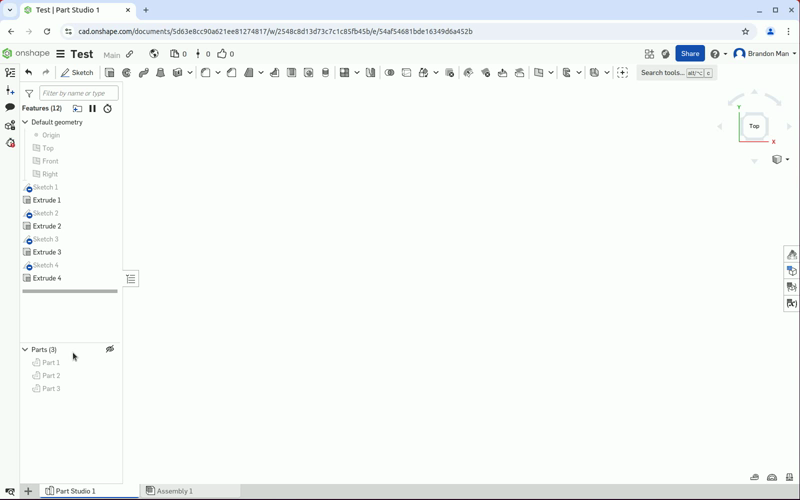
mouse_move(73, 352)
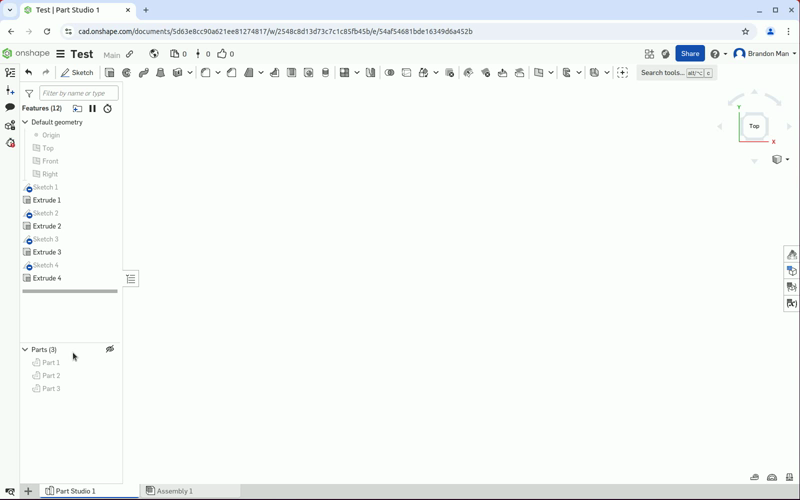
key(shift+y)
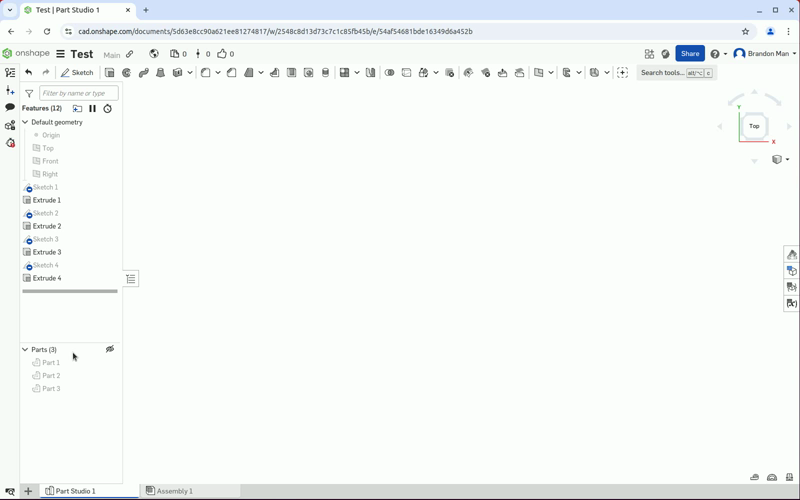
key(shift+s)
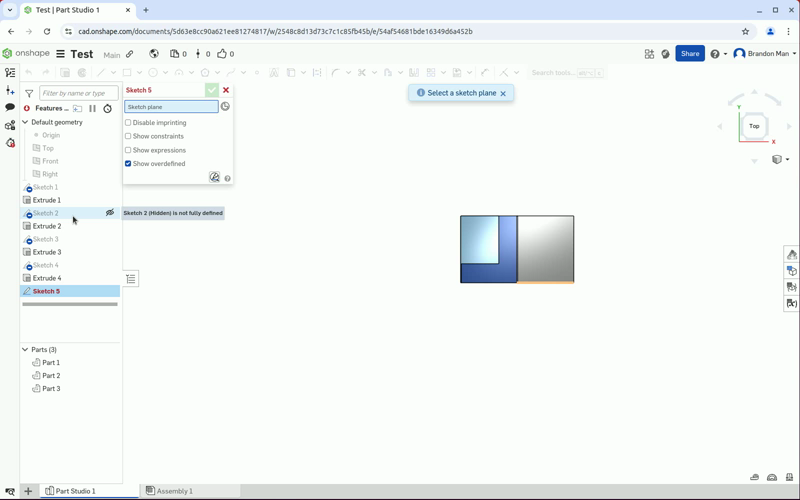
scroll(3)
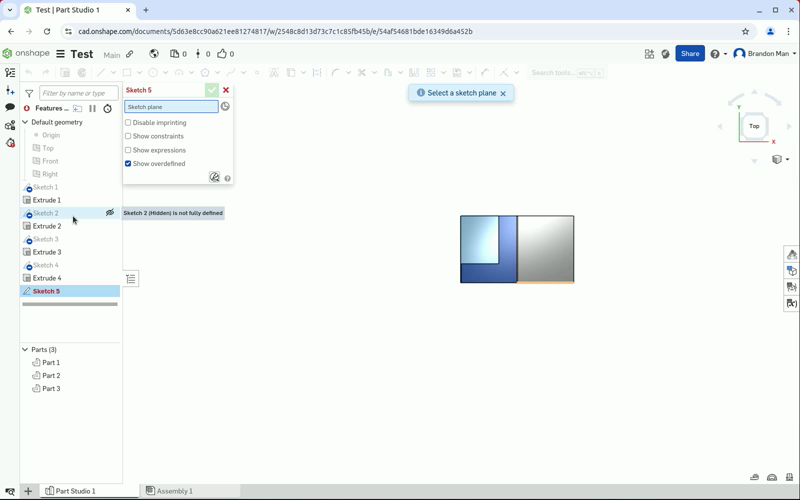
mouse_move(73, 150)
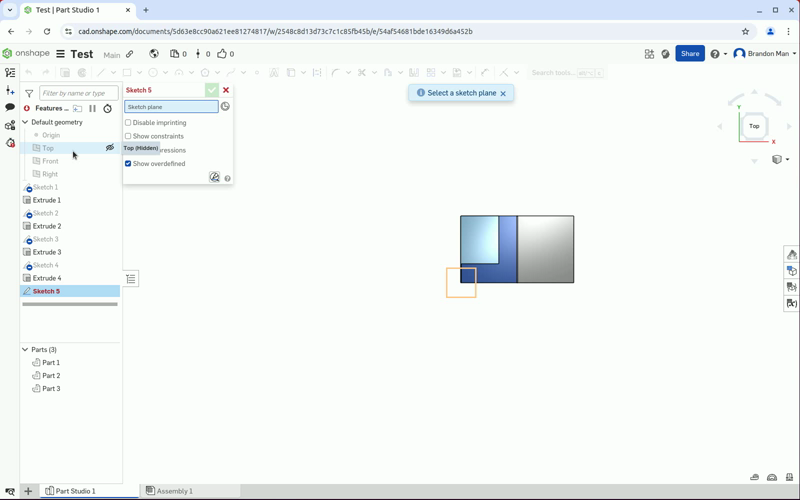
click(73, 150)
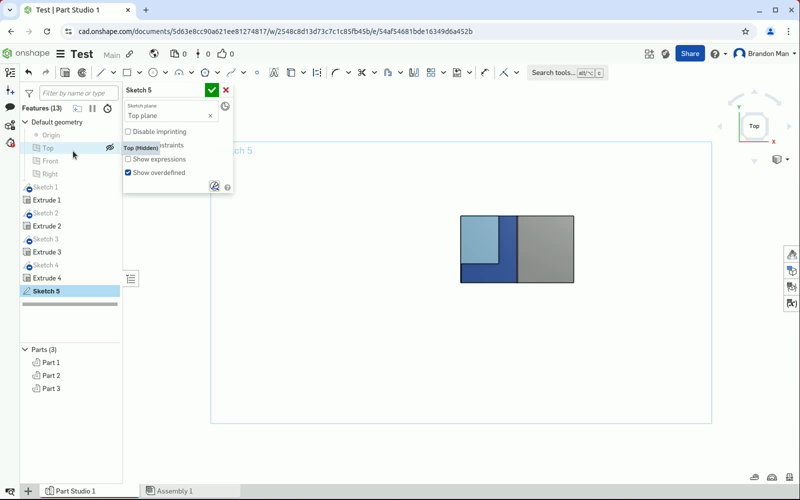
mouse_move(73, 352)
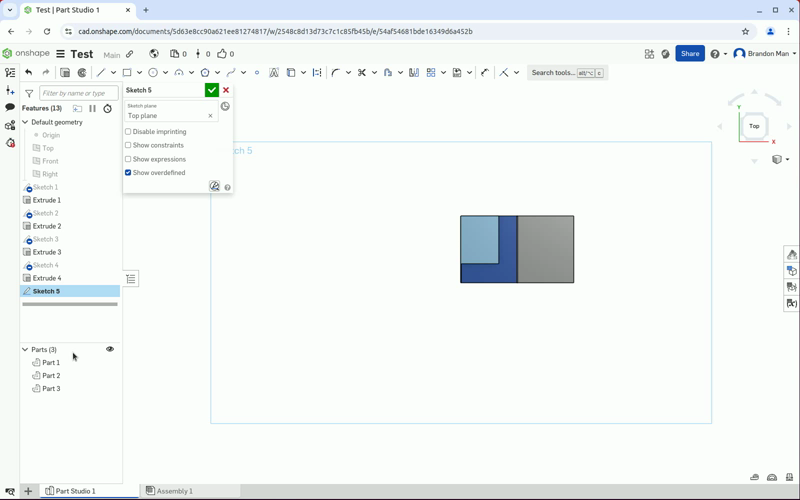
key(y)
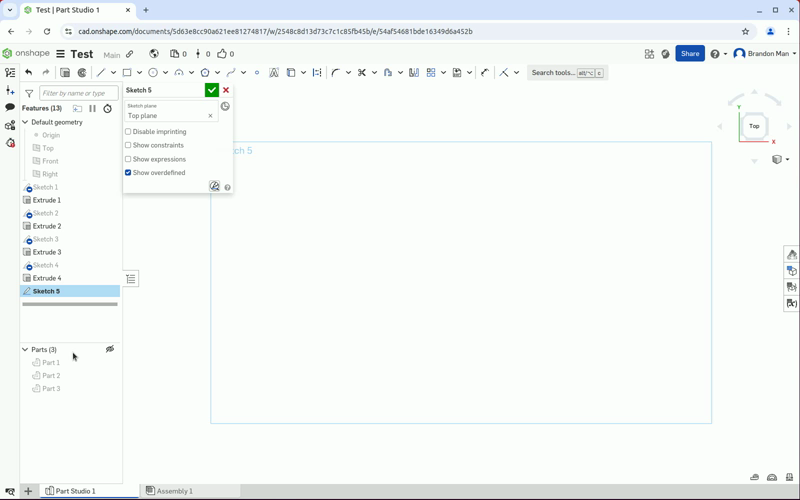
key(l)
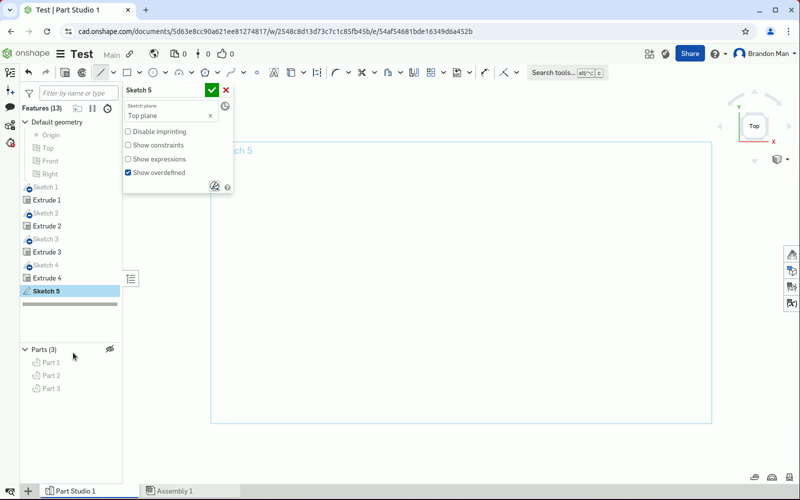
key_down(shift)
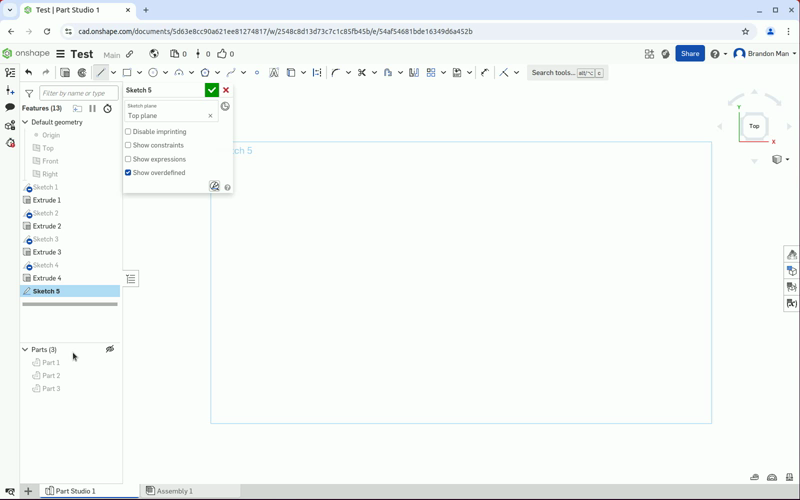
mouse_move(516, 282)
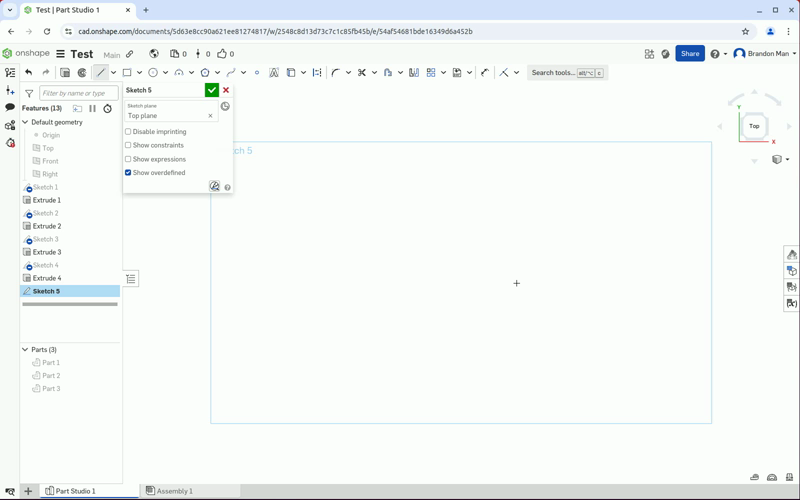
click(516, 282)
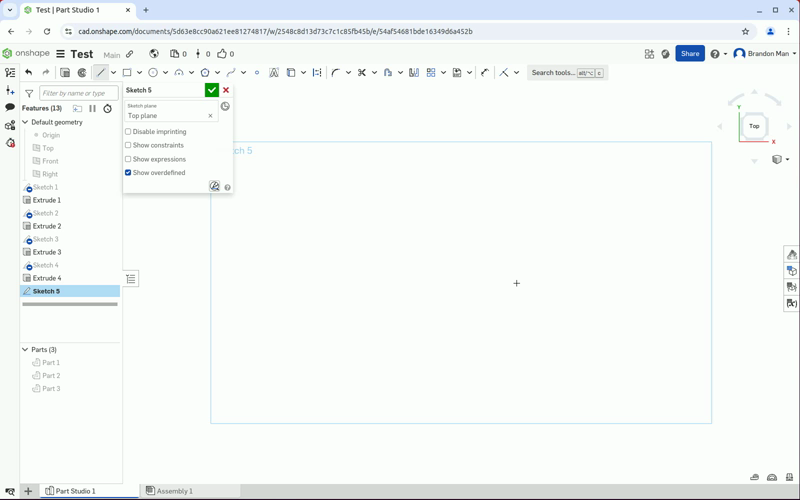
key_up(shift)
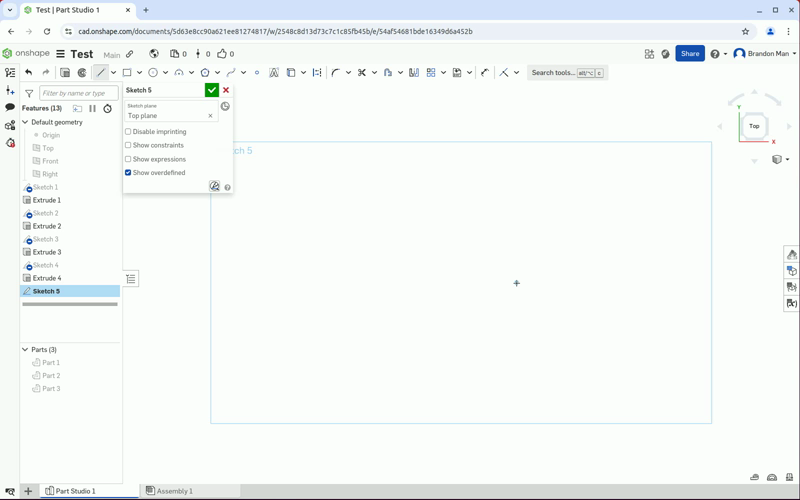
key_down(shift)
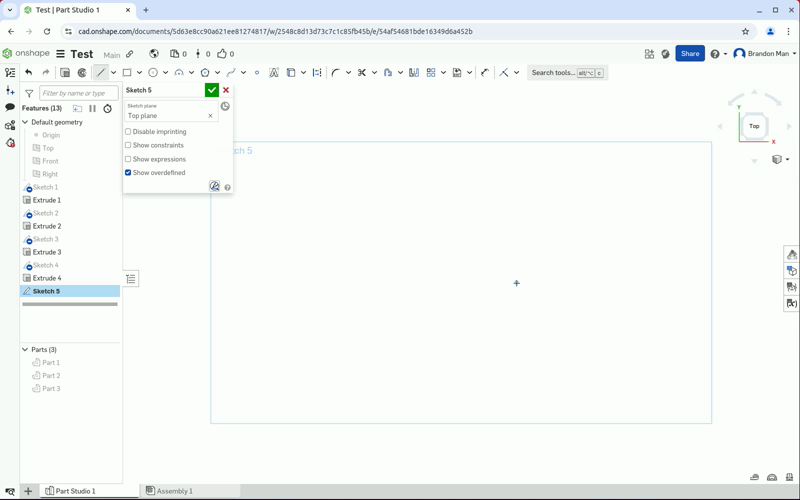
mouse_move(546, 282)
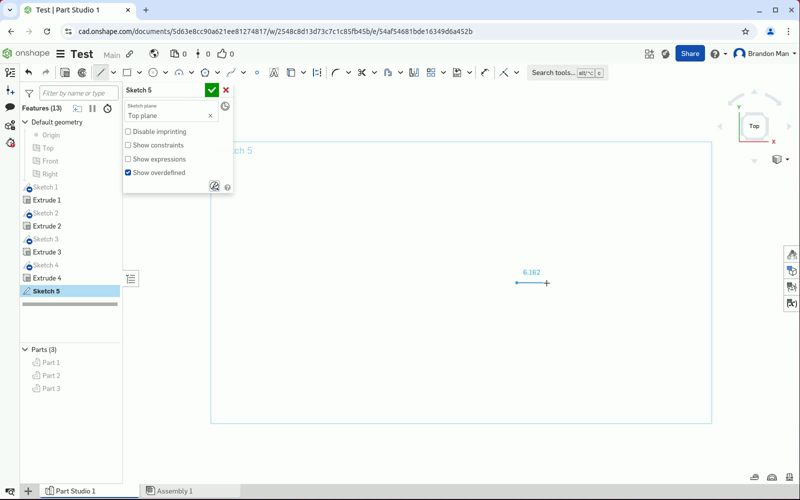
mouse_move(573, 282)
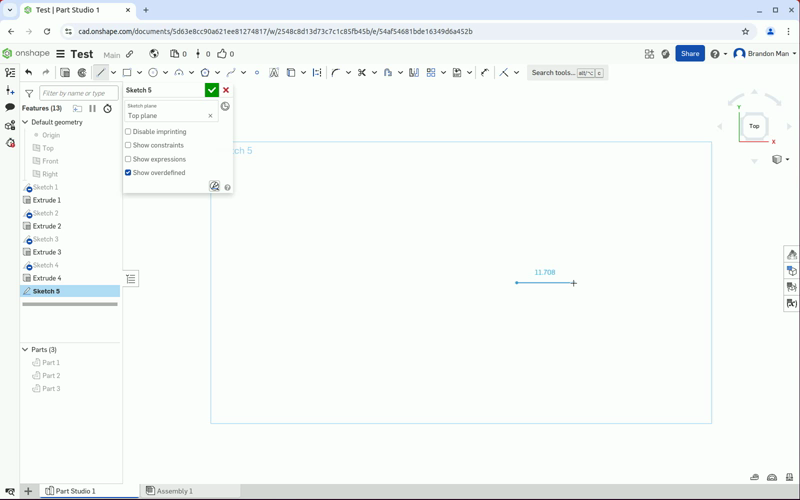
click(573, 282)
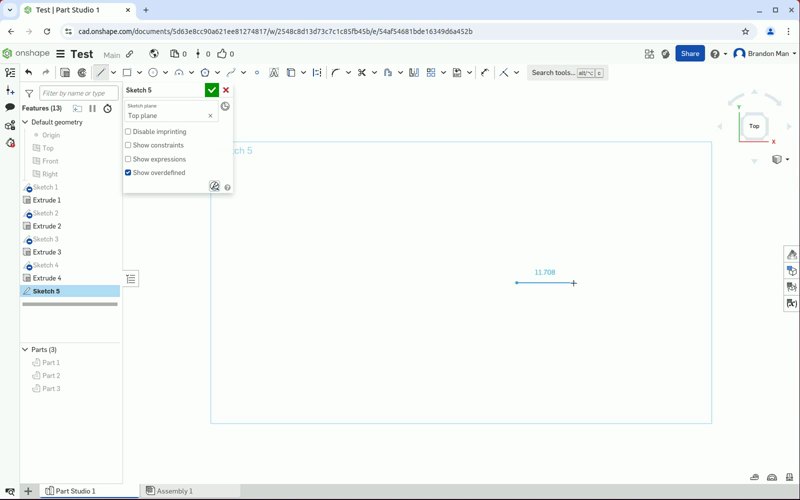
key_up(shift)
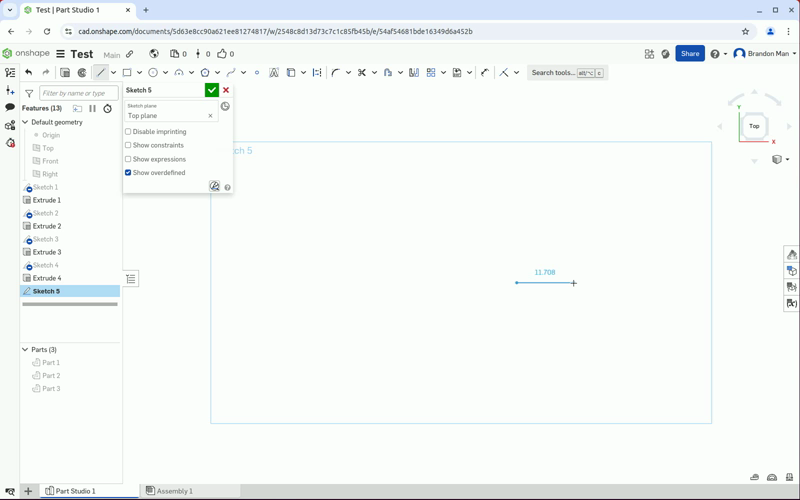
key_down(shift)
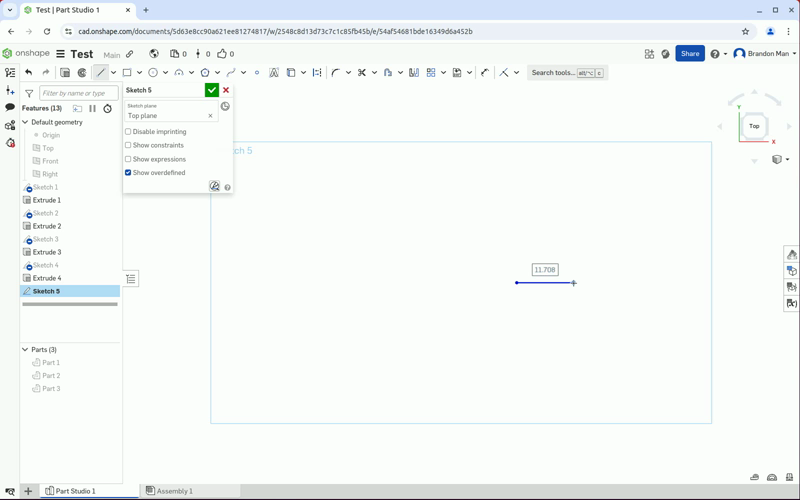
mouse_move(589, 282)
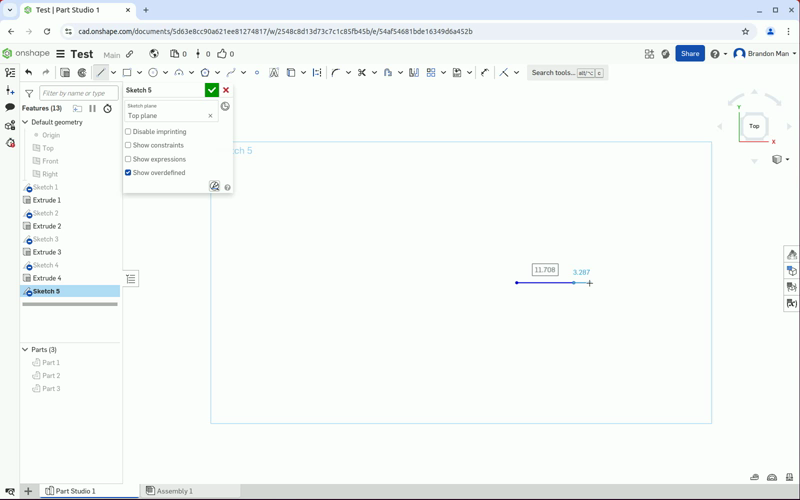
mouse_move(573, 245)
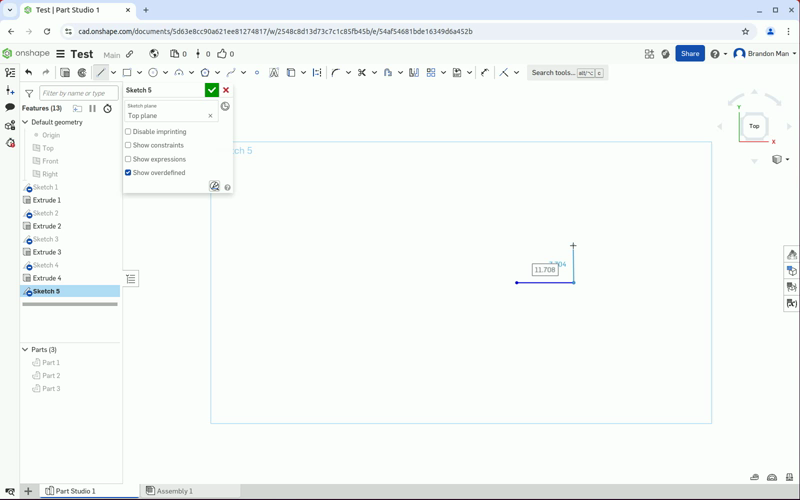
click(573, 245)
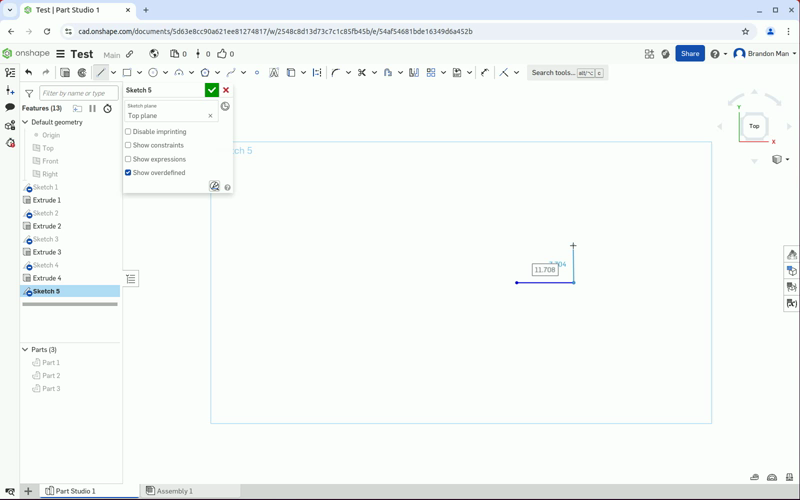
key_up(shift)
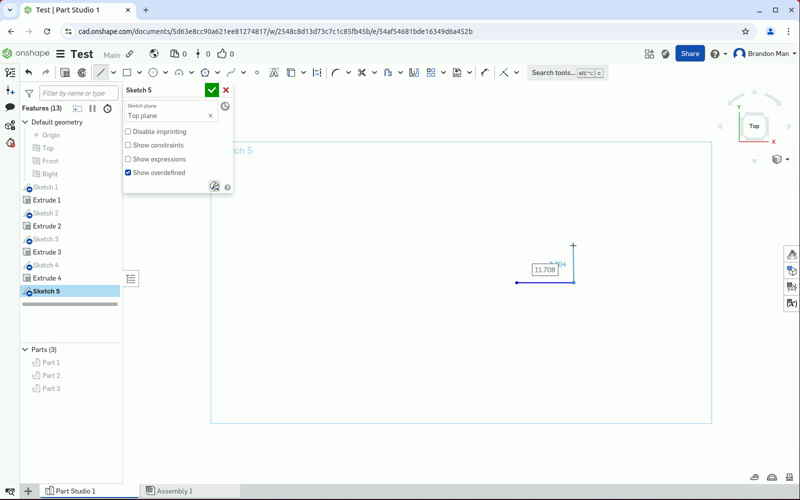
key_down(shift)
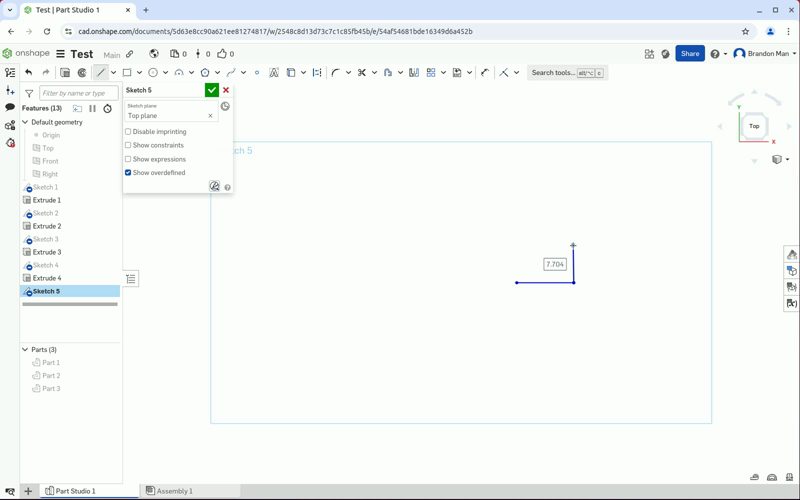
mouse_move(589, 245)
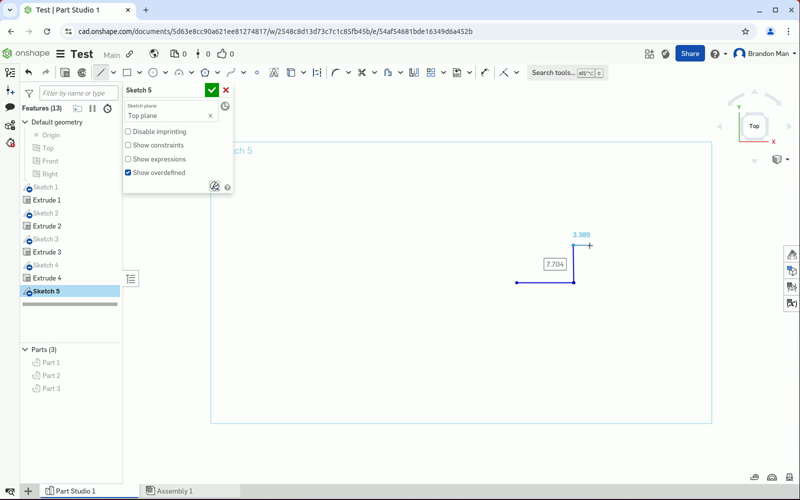
mouse_move(516, 245)
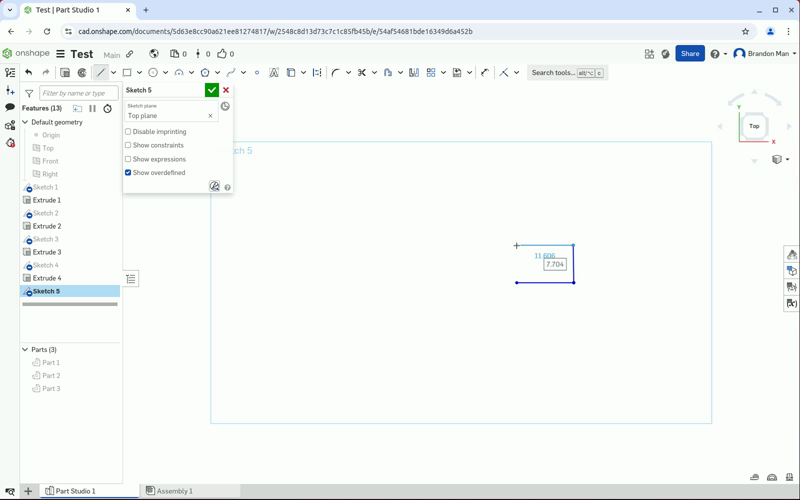
click(516, 245)
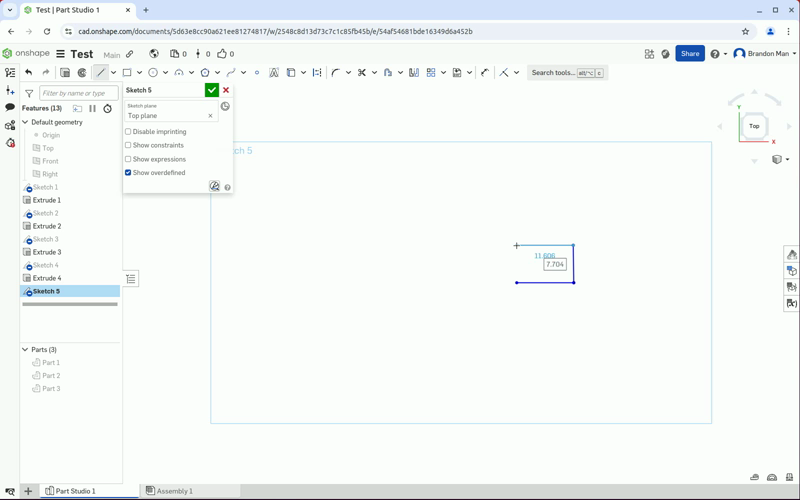
key_up(shift)
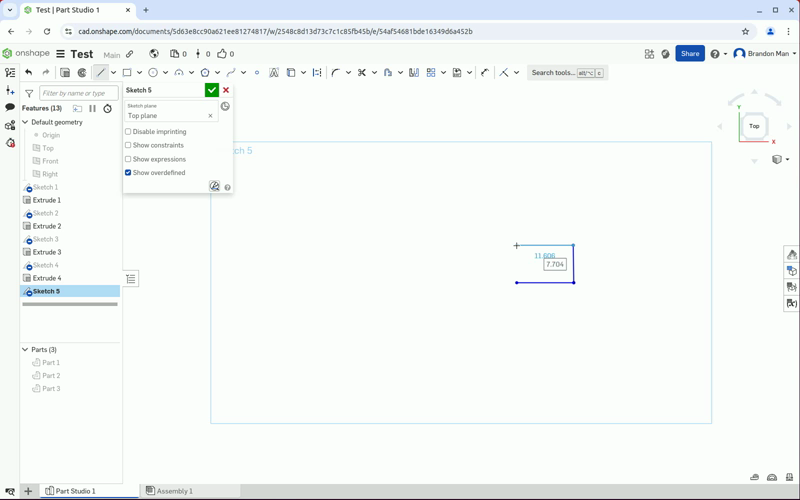
mouse_move(546, 245)
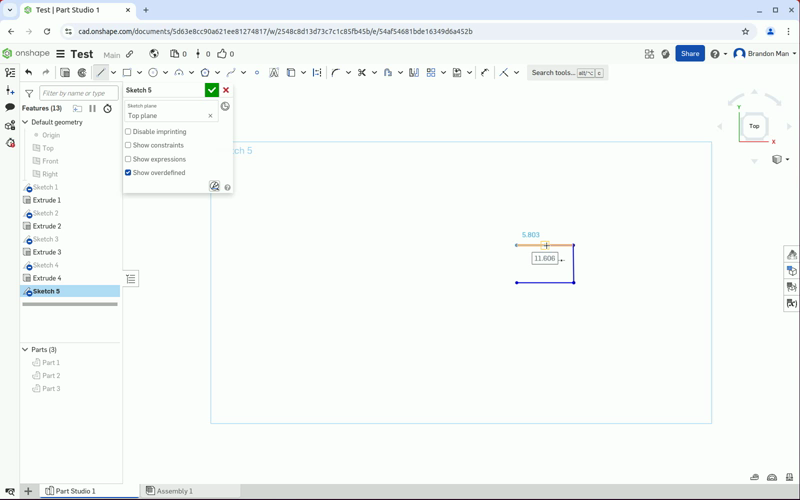
key_down(shift)
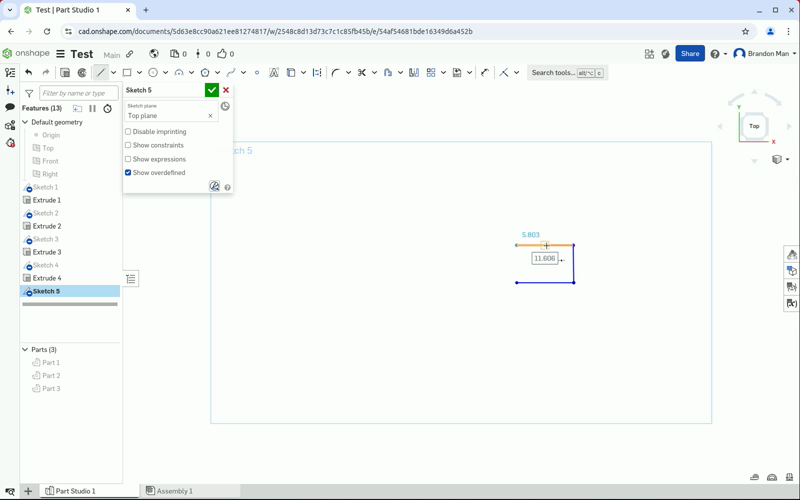
mouse_move(516, 282)
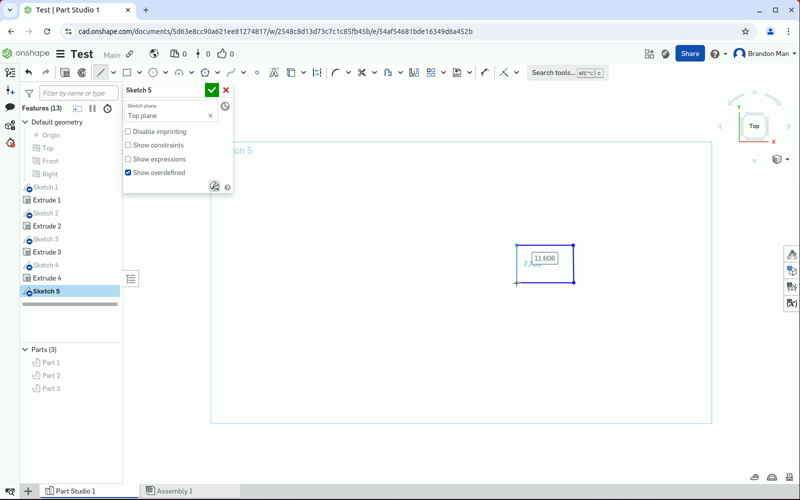
key_up(shift)
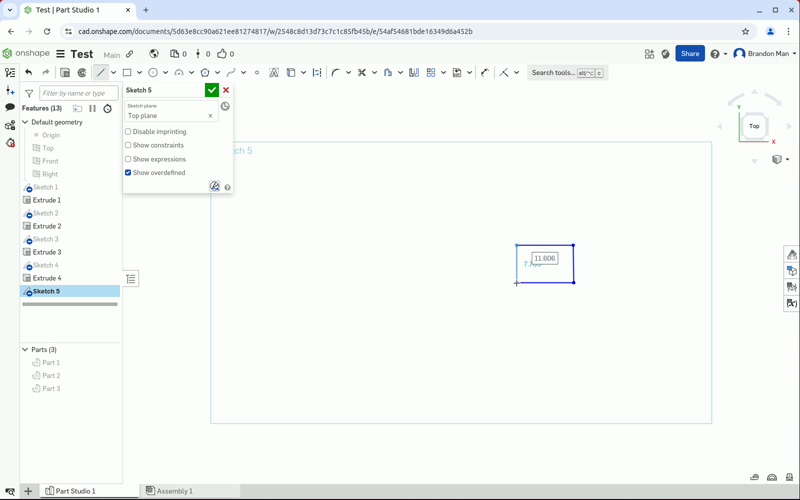
click(516, 282)
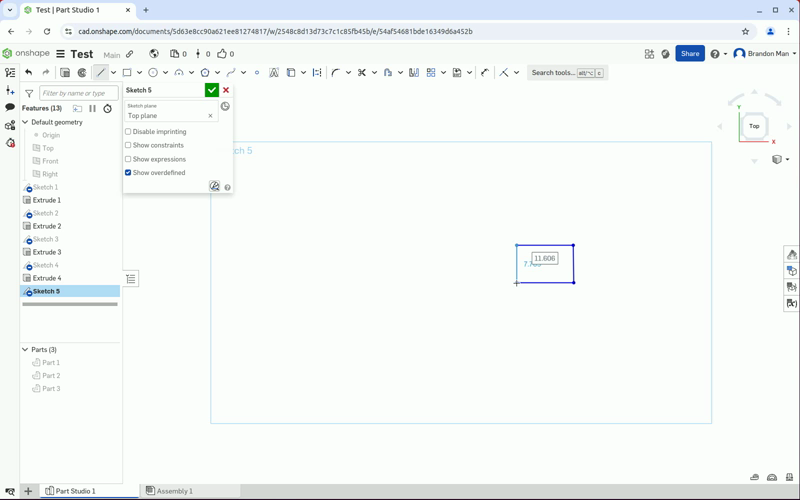
key(esc)
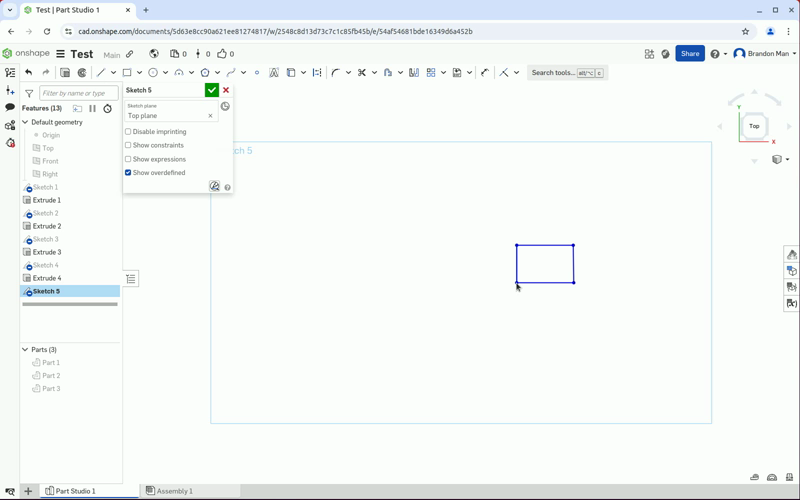
mouse_move(557, 262)
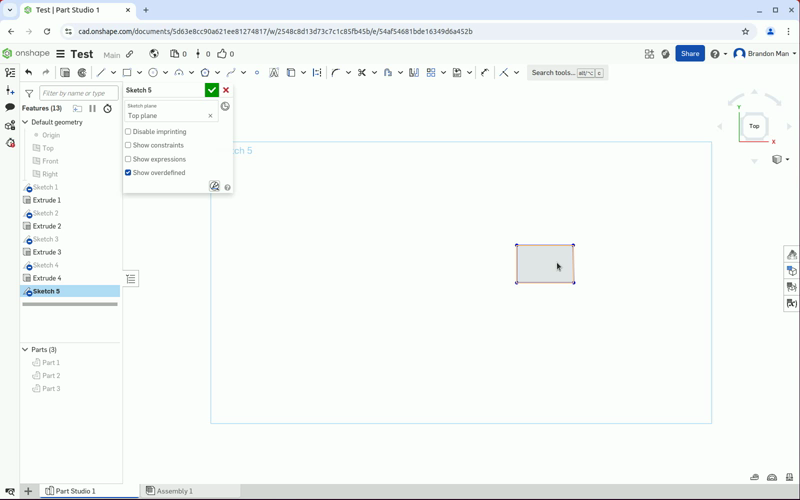
click(557, 262)
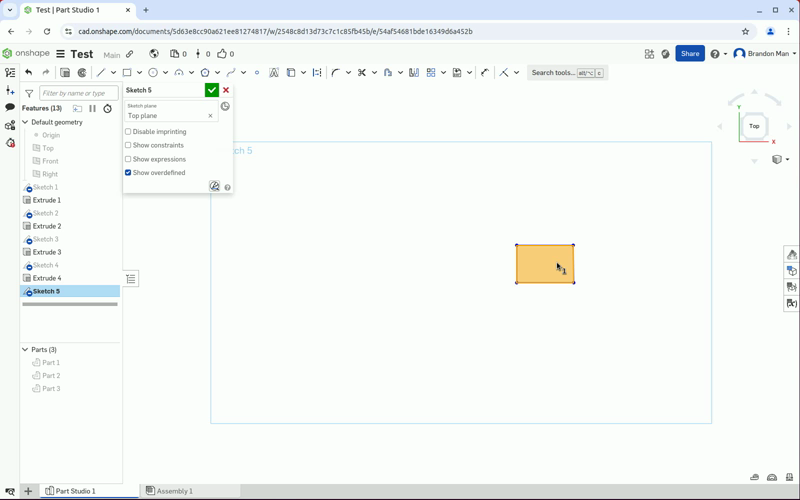
mouse_move(73, 352)
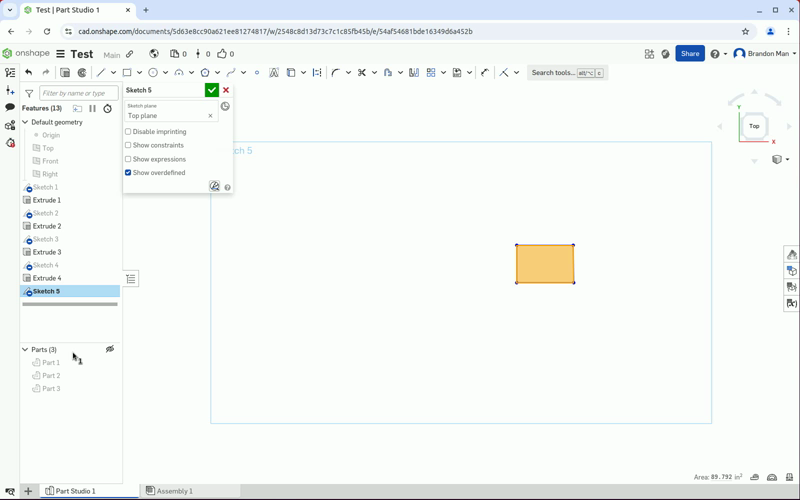
key(shift+y)
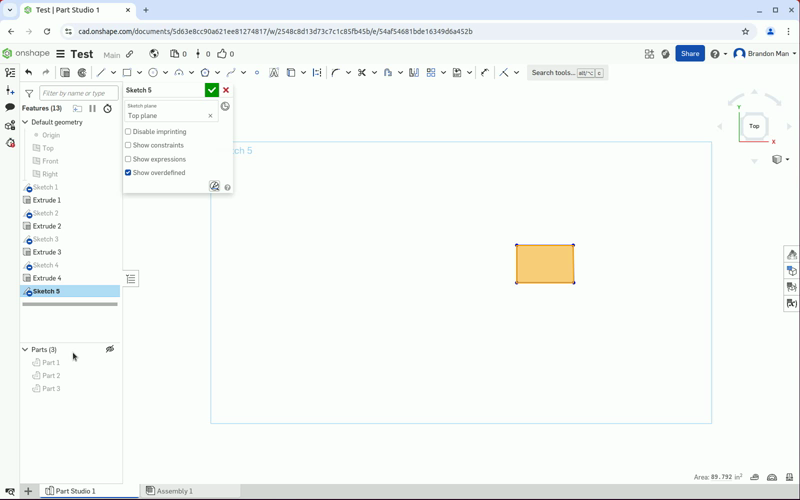
key(shift+e)
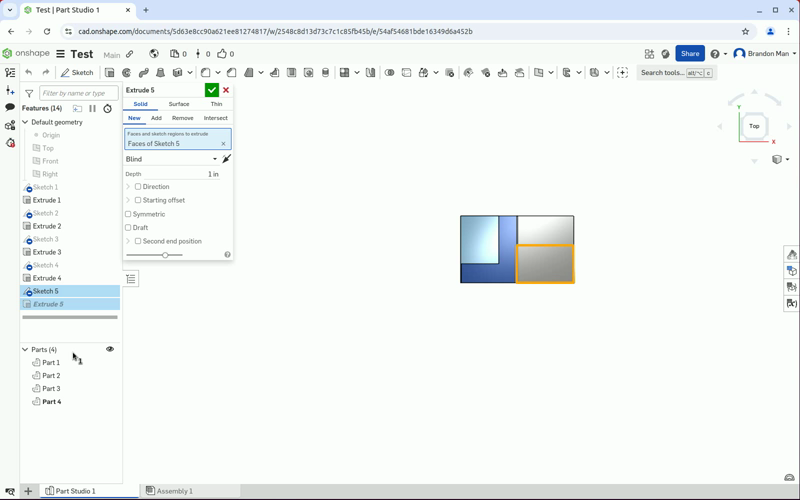
mouse_move(143, 106)
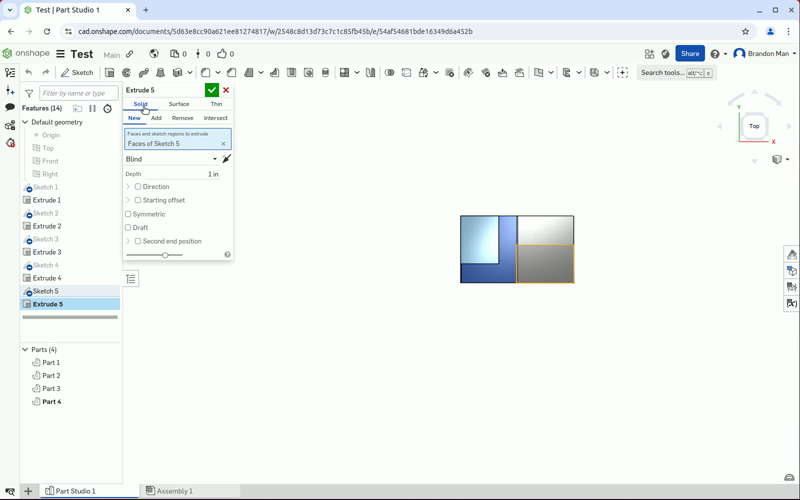
click(143, 106)
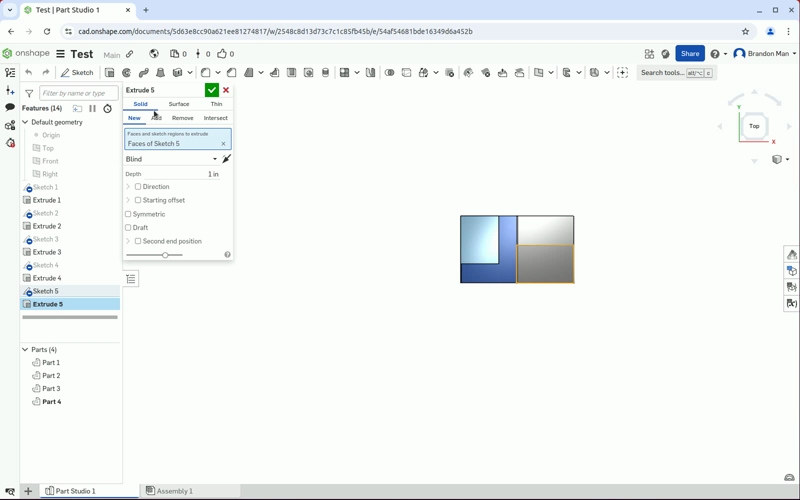
mouse_move(186, 120)
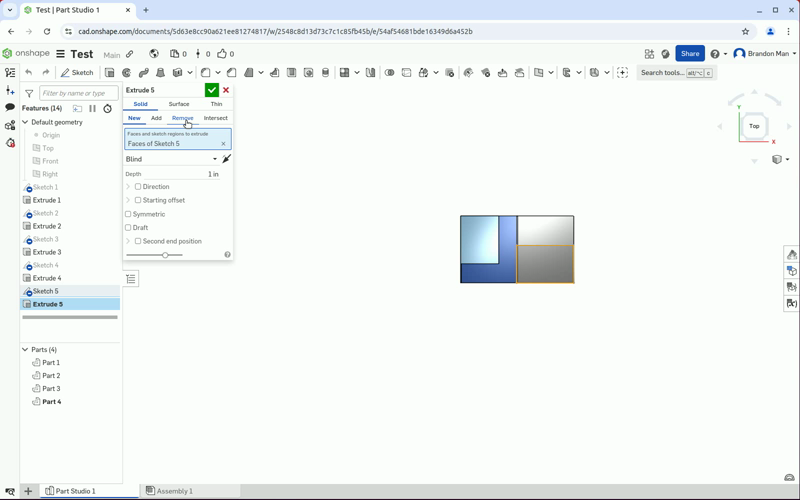
click(186, 120)
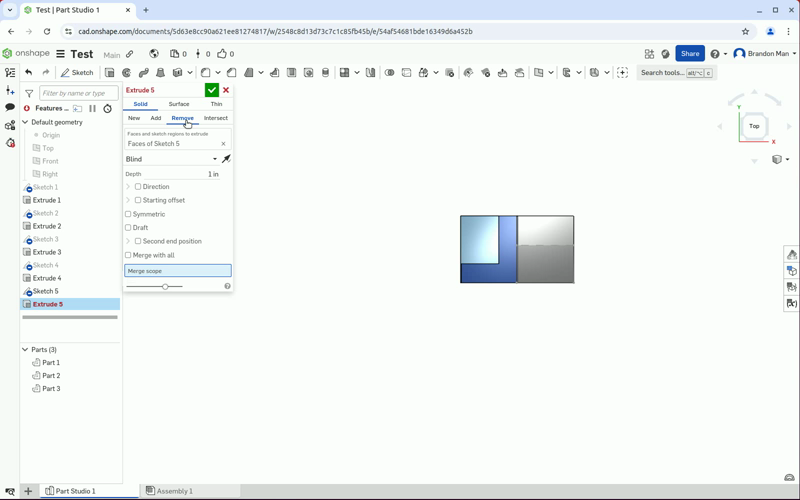
key(tab, 4)
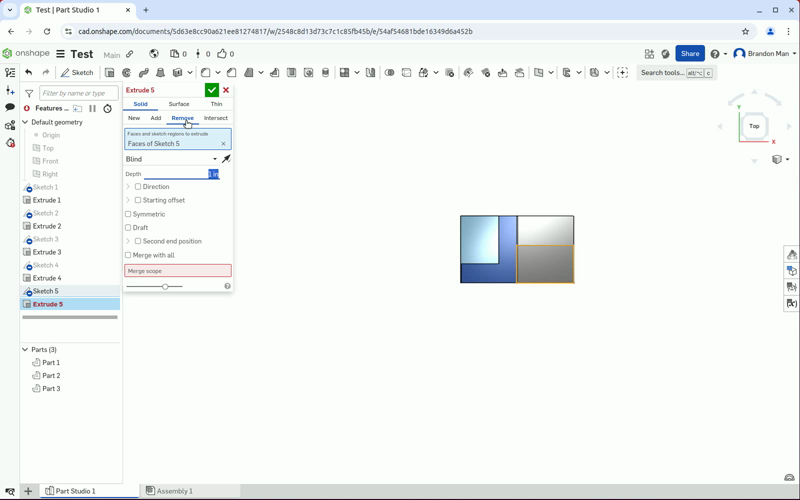
text(-7.703)
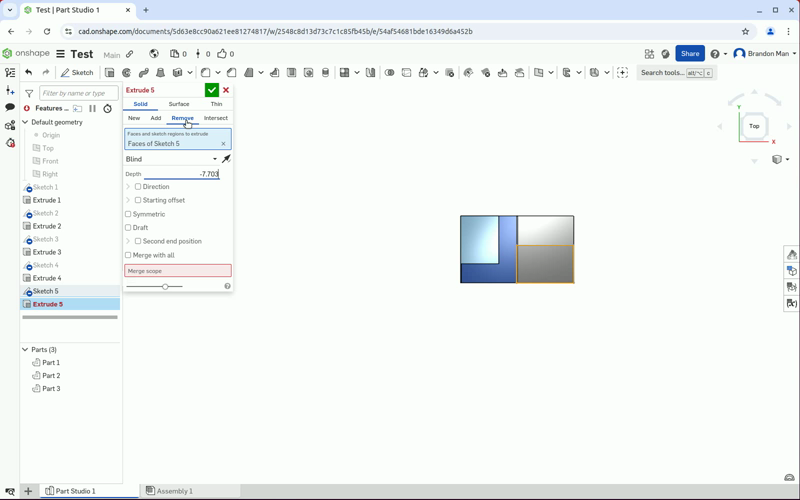
key(tab, 6)
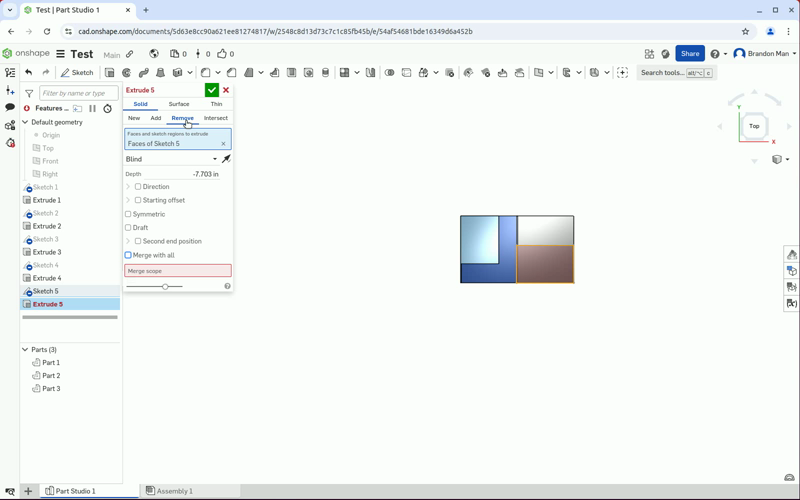
key(space)
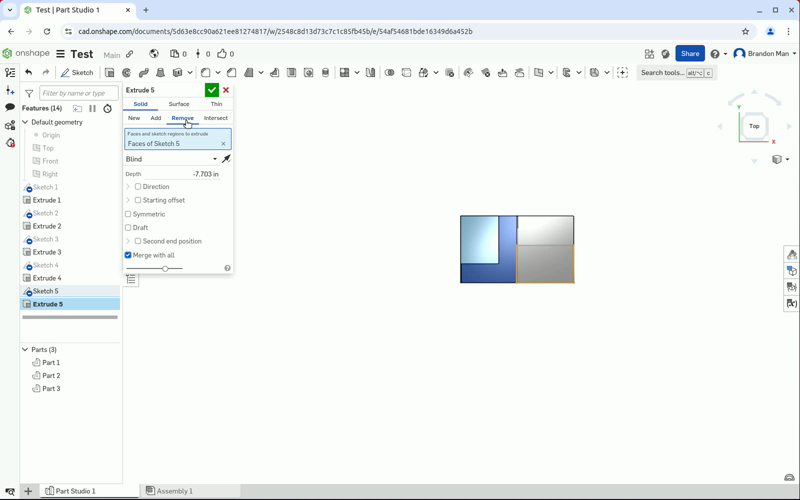
key(enter)
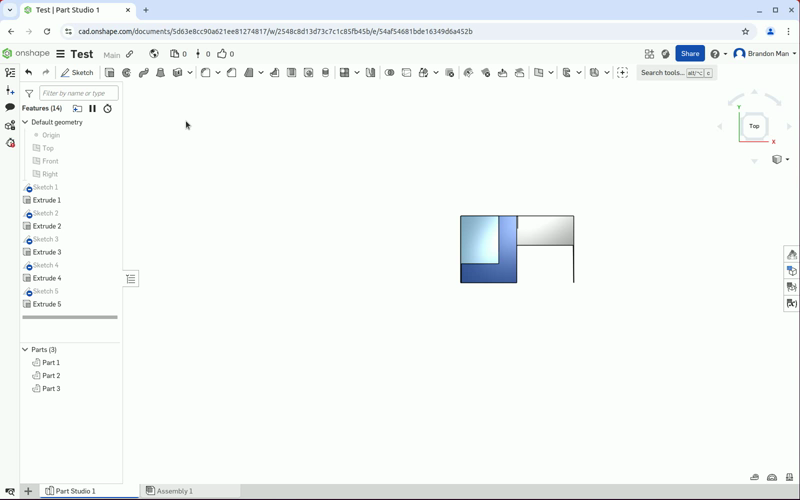
key(shift+h)
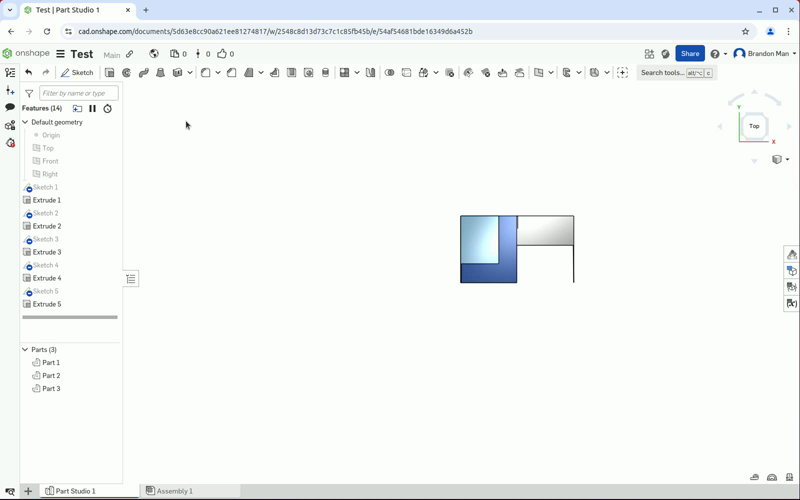
key(shift+h)
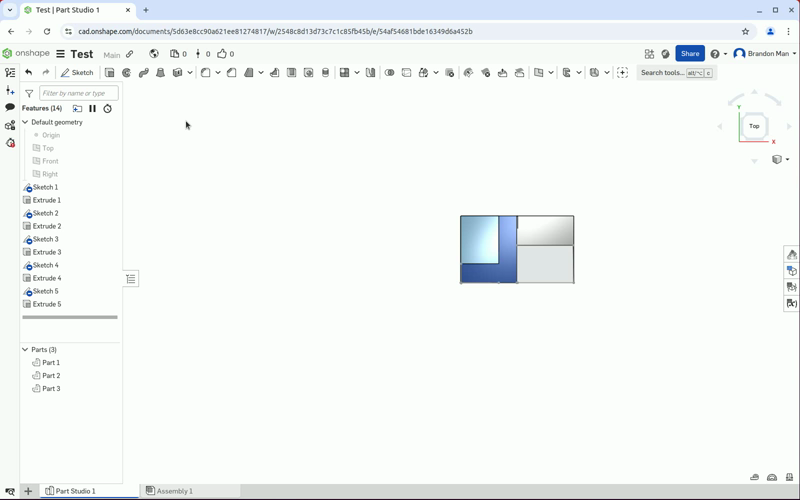
key(shift+7)
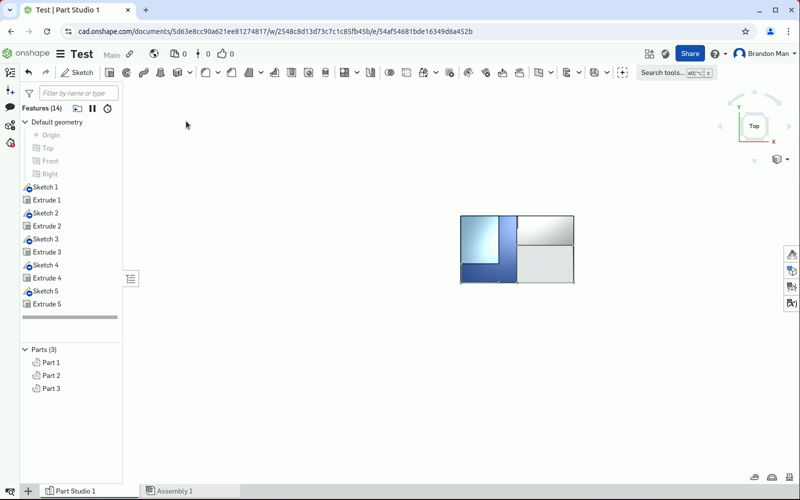
key(up, 3)
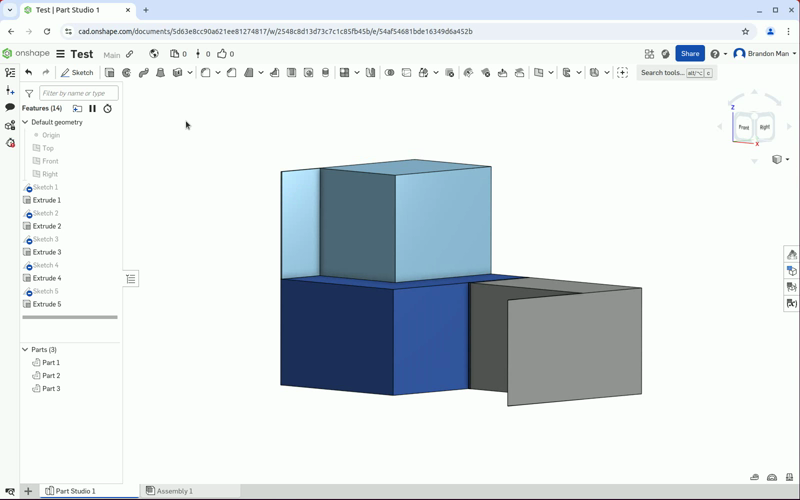
key(left, 3)
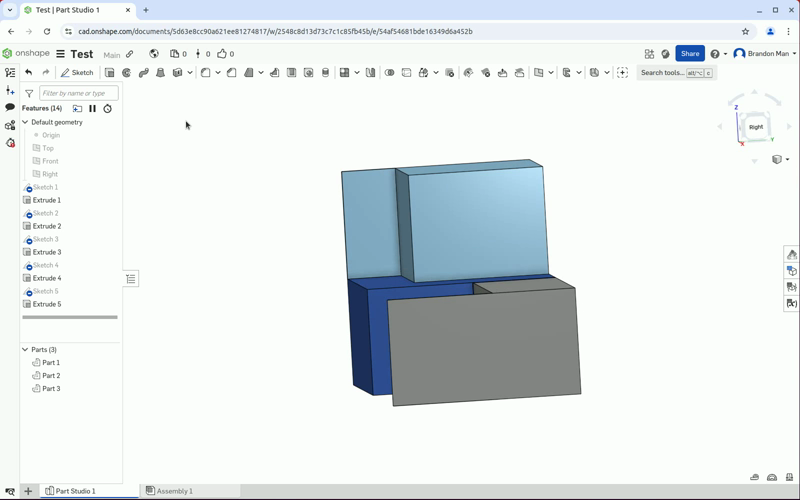
key(right, 3)
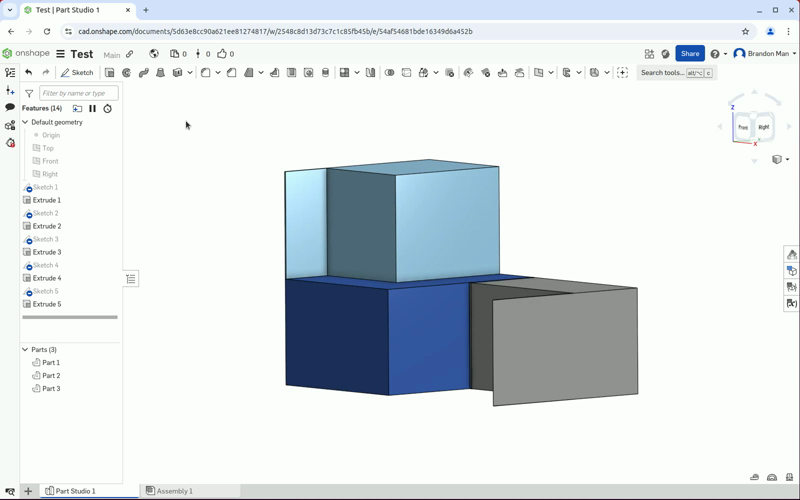
key(down, 3)
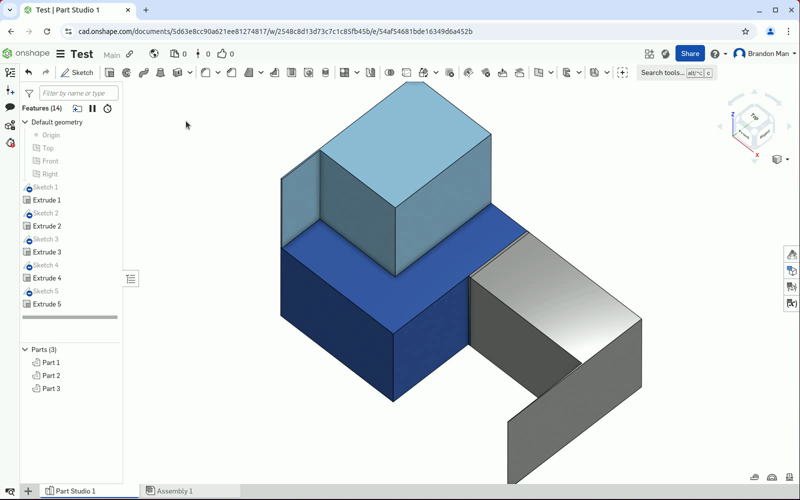
mouse_move(73, 189)
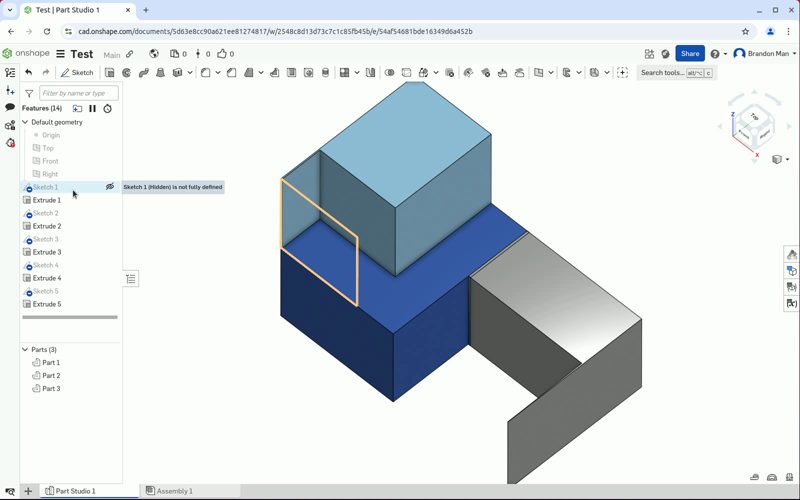
click(73, 189)